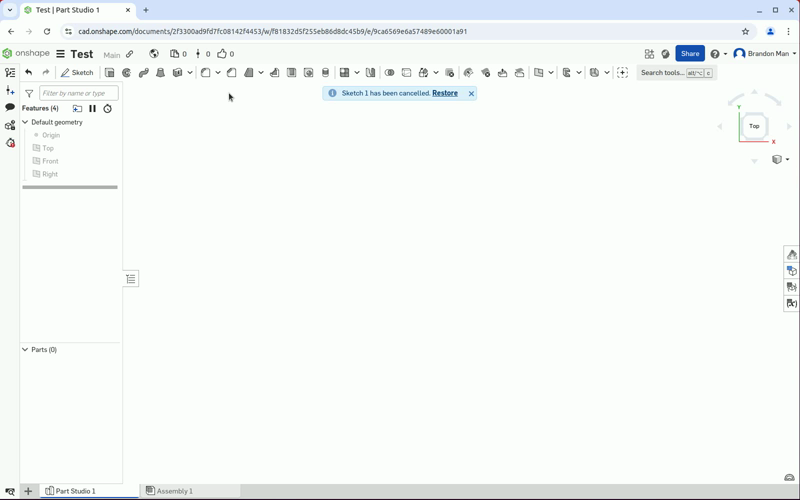
key(shift+h)
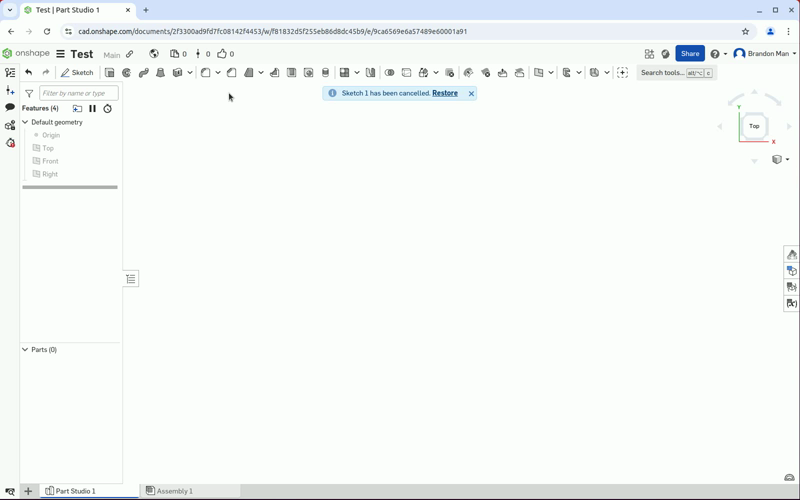
key(shift+s)
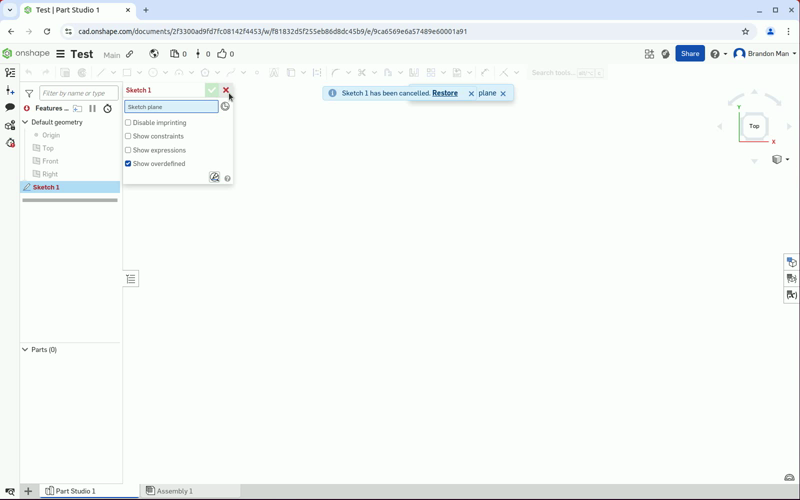
mouse_move(73, 150)
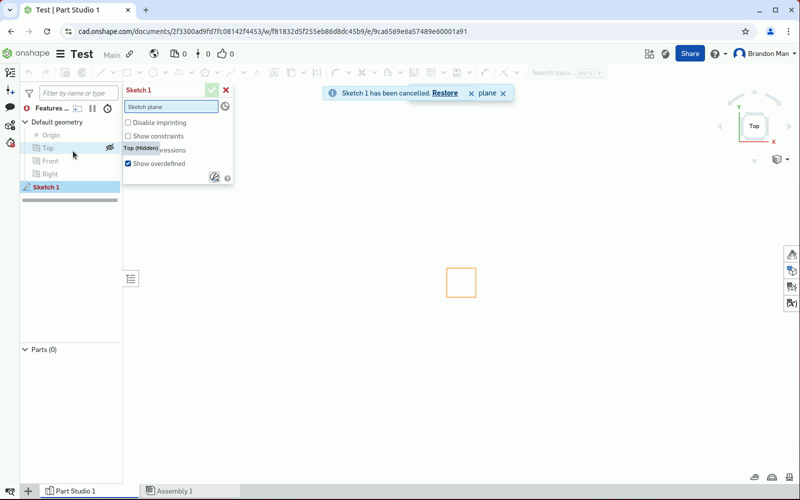
click(73, 150)
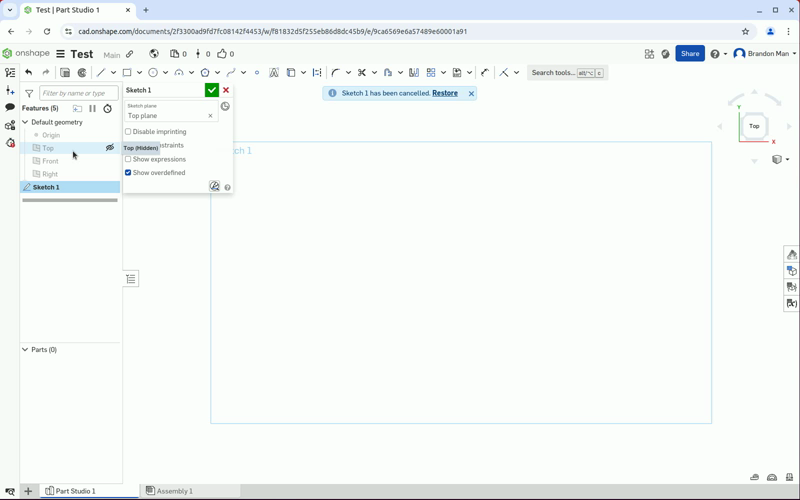
mouse_move(73, 352)
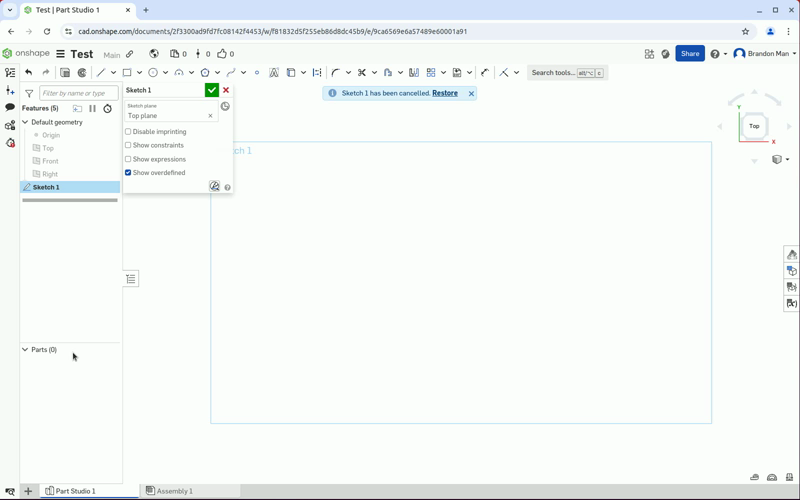
key(y)
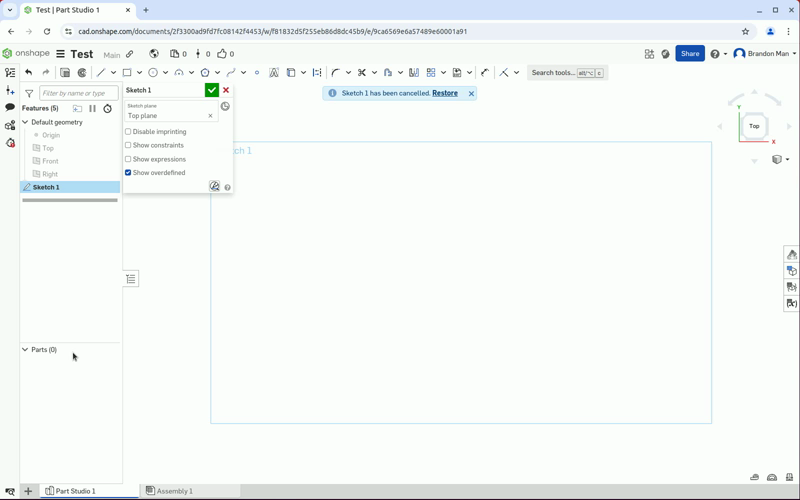
key(l)
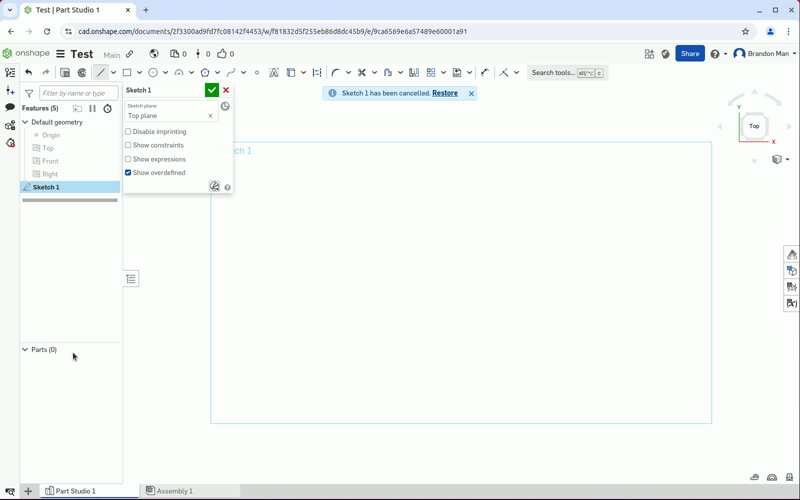
key_down(shift)
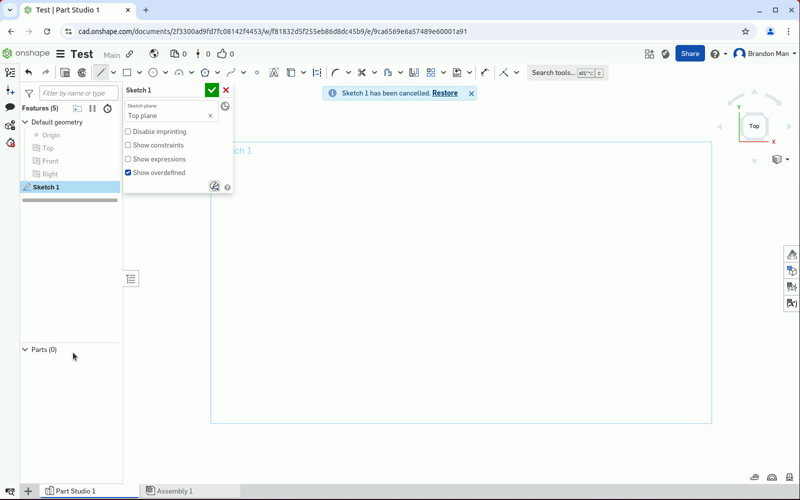
mouse_move(432, 258)
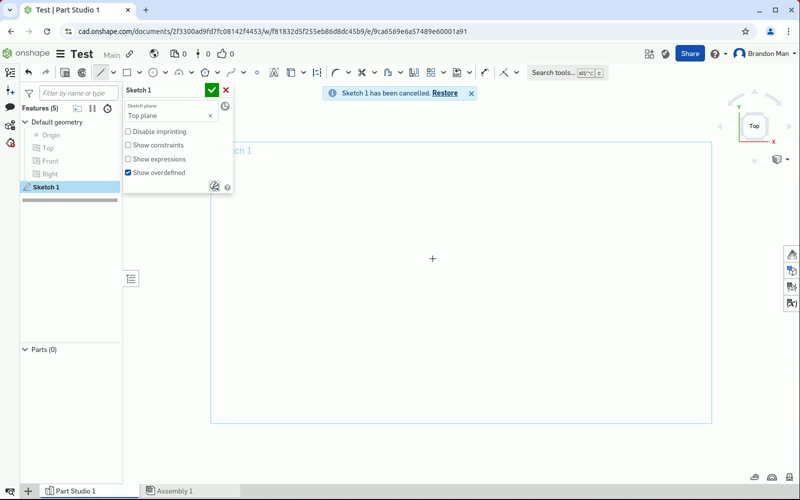
click(432, 258)
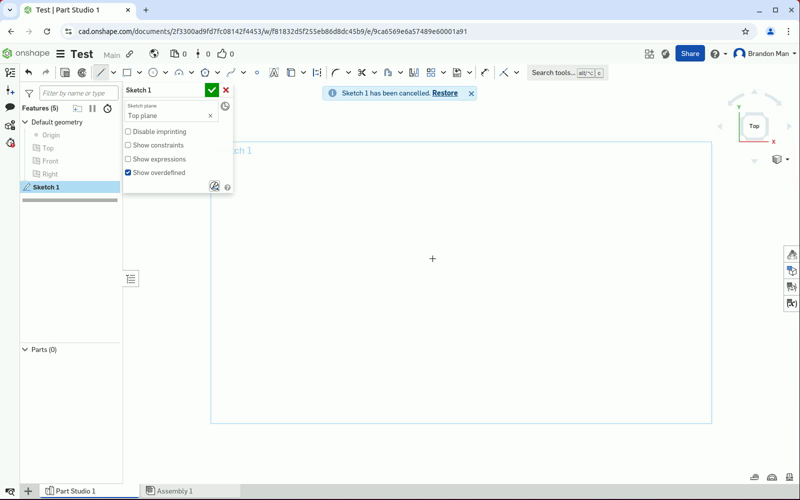
key_up(shift)
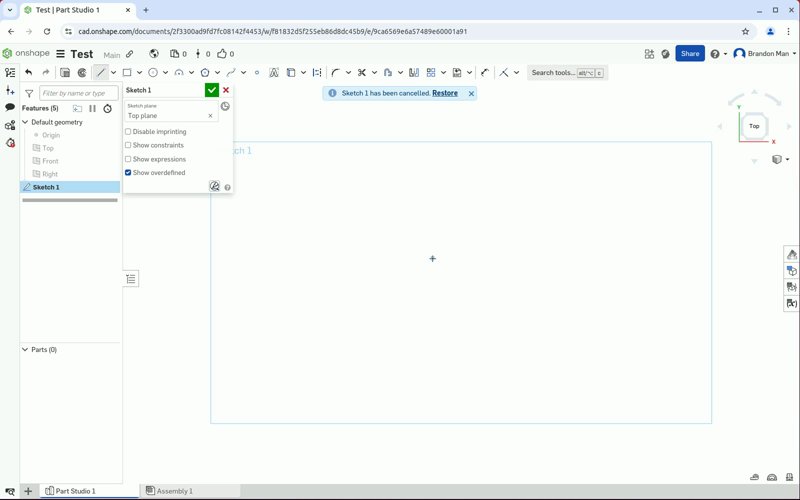
key_down(shift)
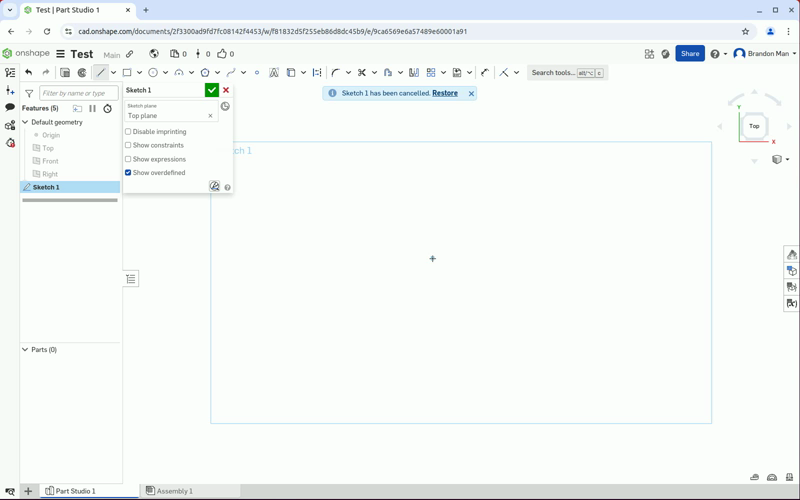
mouse_move(522, 258)
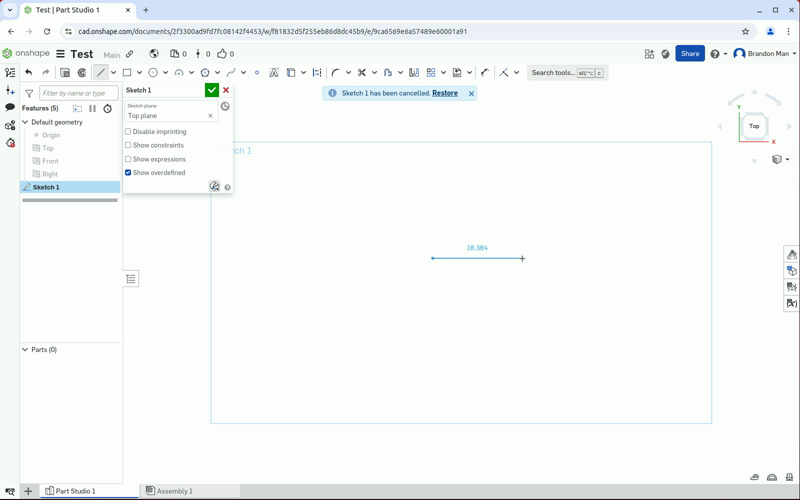
click(522, 258)
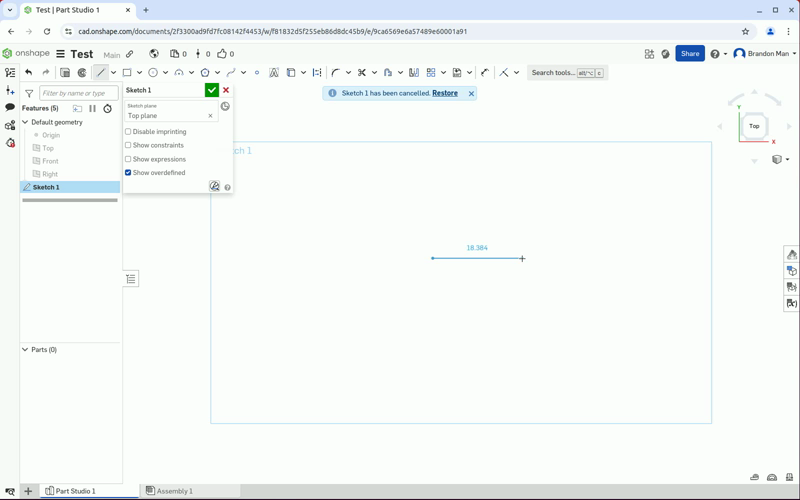
key_up(shift)
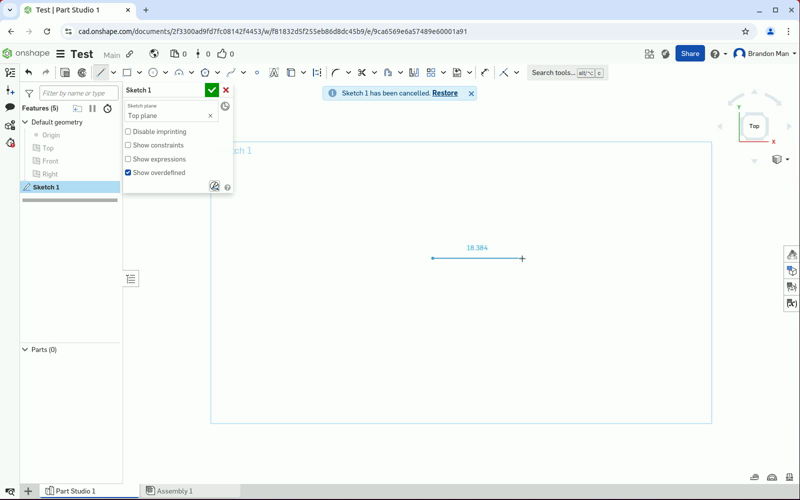
key_down(shift)
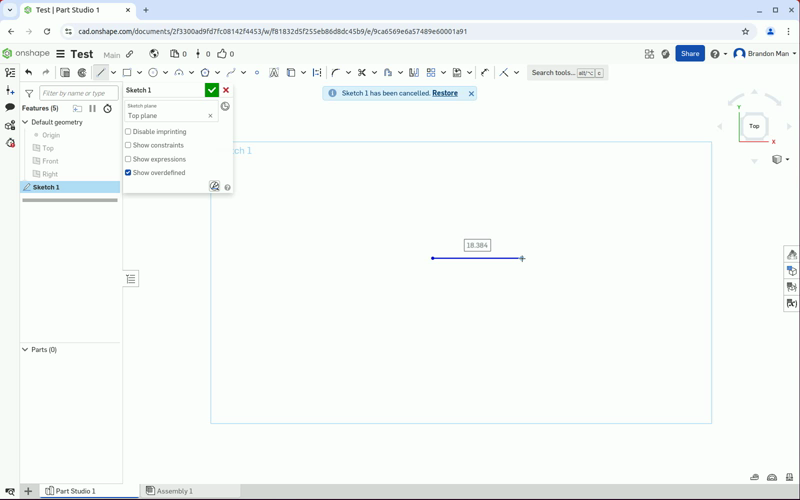
mouse_move(552, 258)
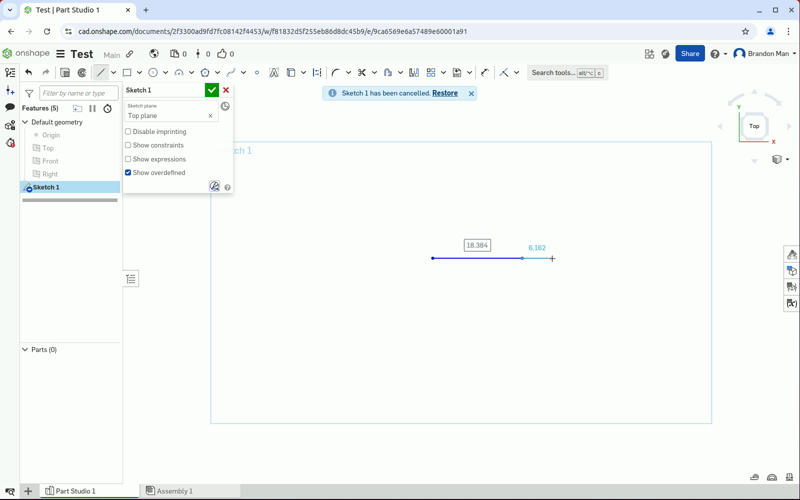
mouse_move(522, 252)
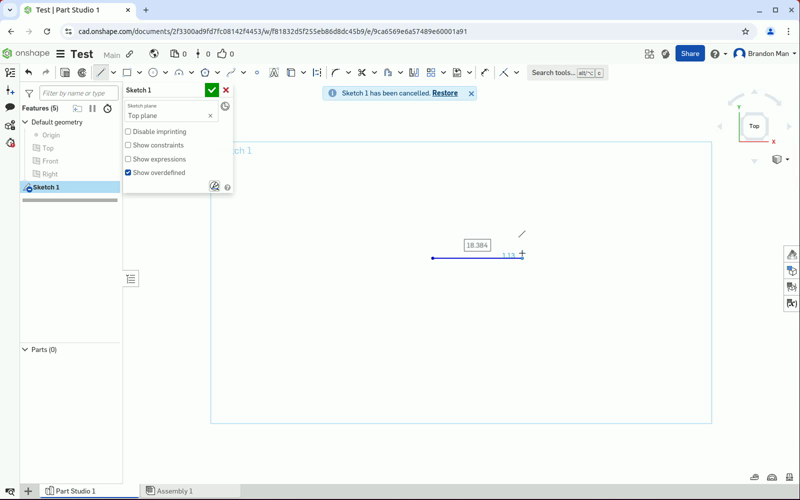
scroll(6)
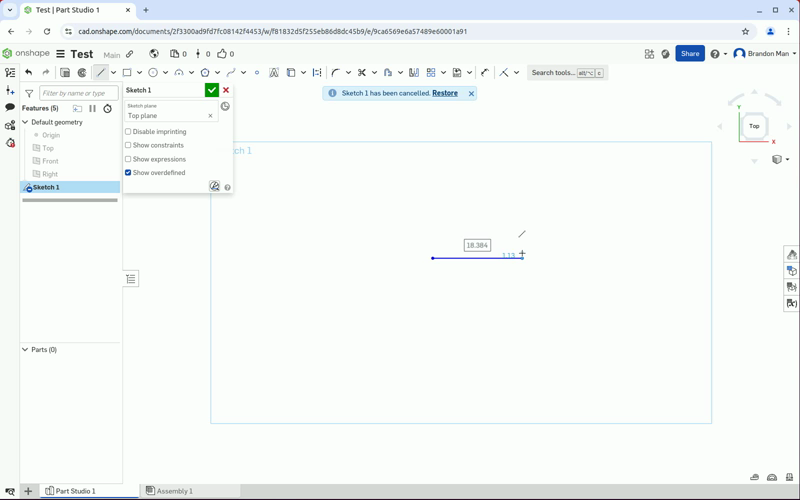
scroll(6)
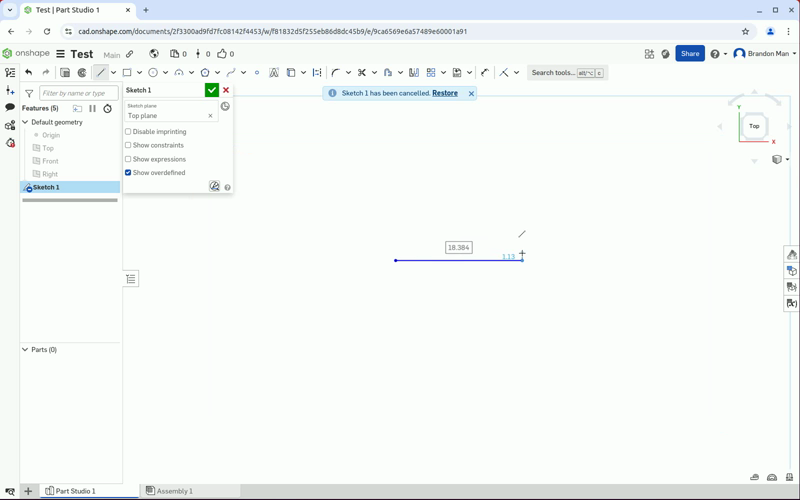
scroll(6)
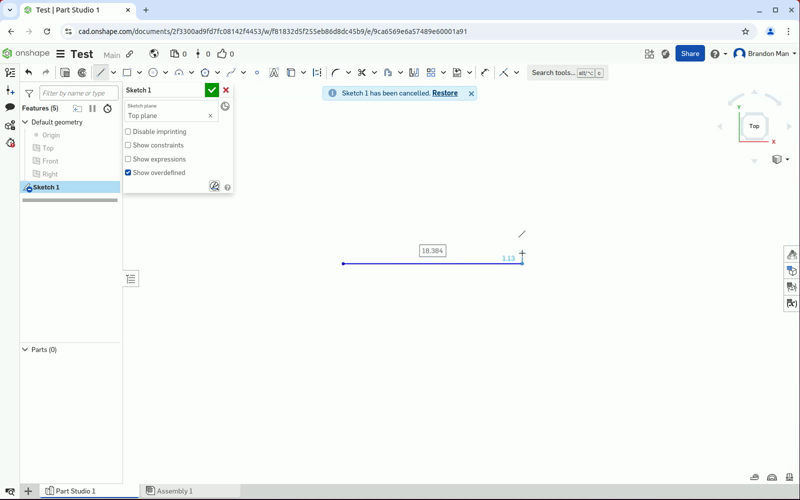
scroll(6)
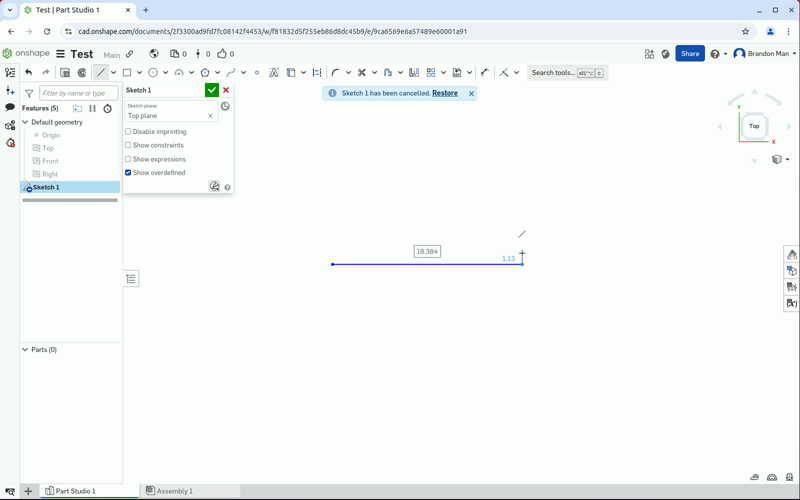
scroll(6)
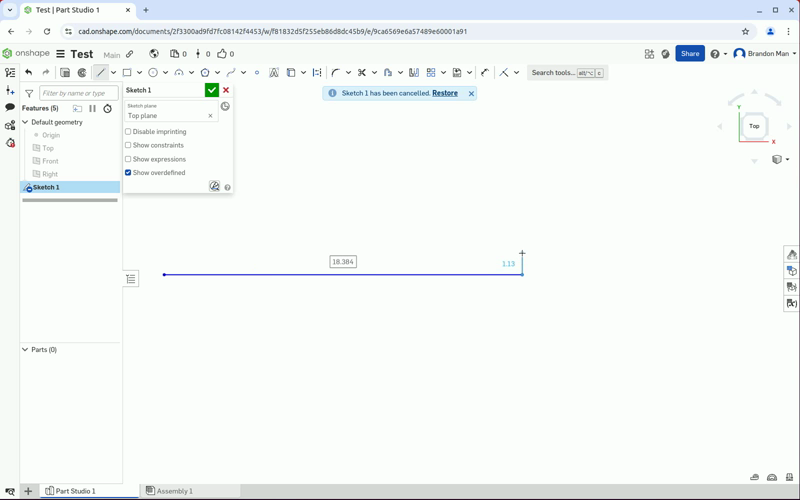
scroll(6)
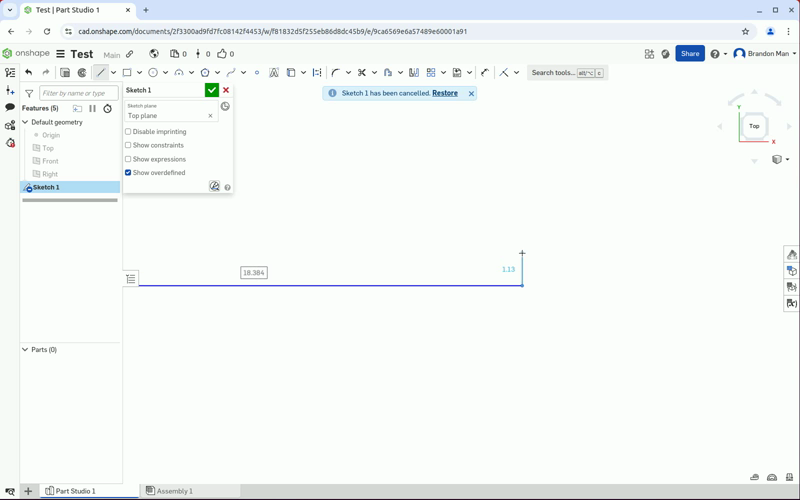
scroll(6)
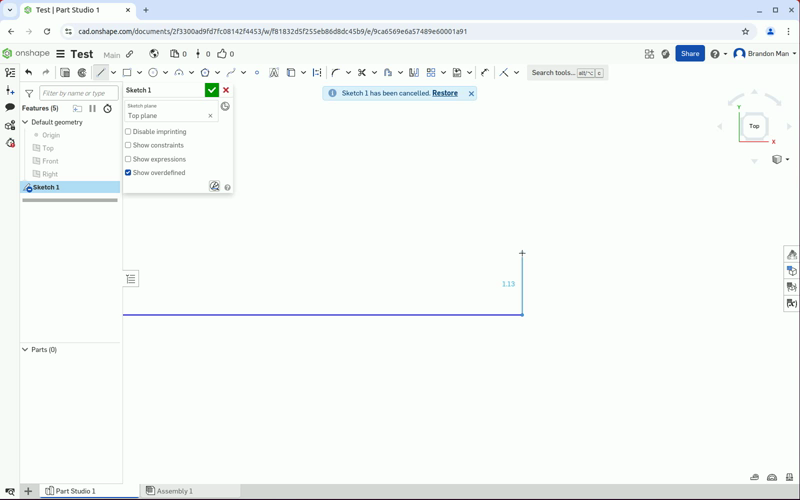
click(522, 252)
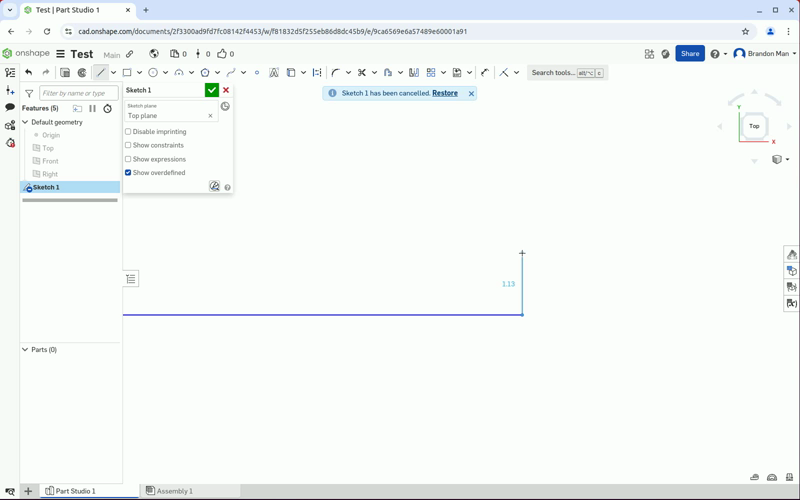
scroll(-6)
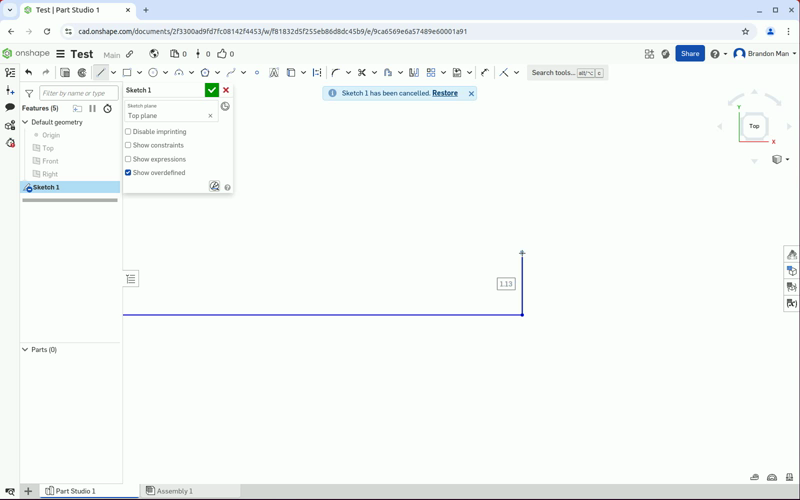
scroll(-6)
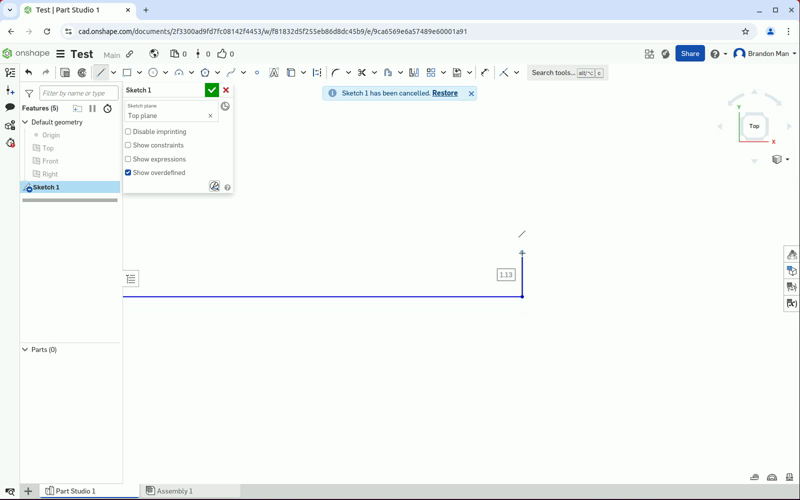
scroll(-6)
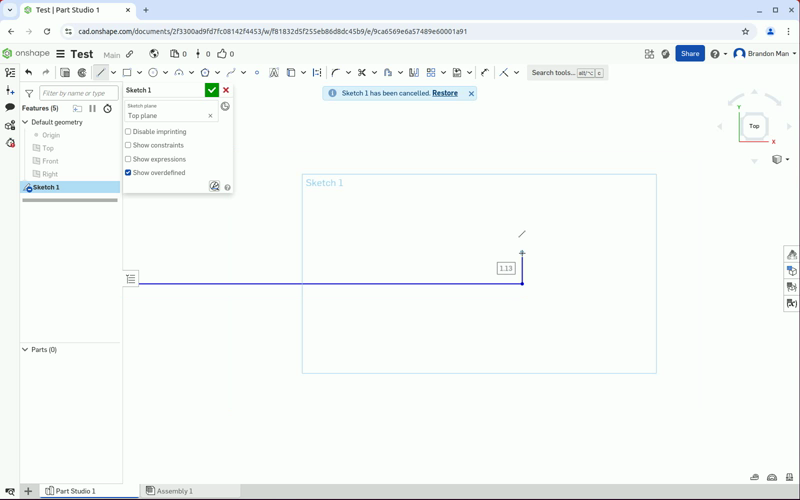
scroll(-6)
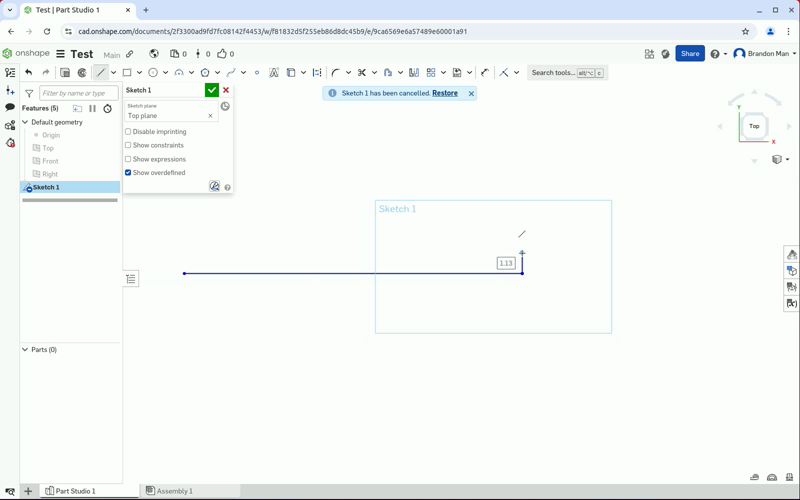
scroll(-6)
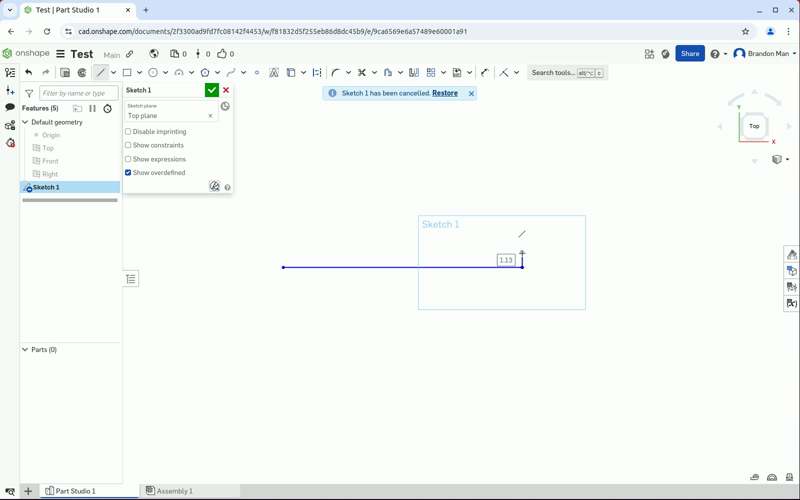
scroll(-6)
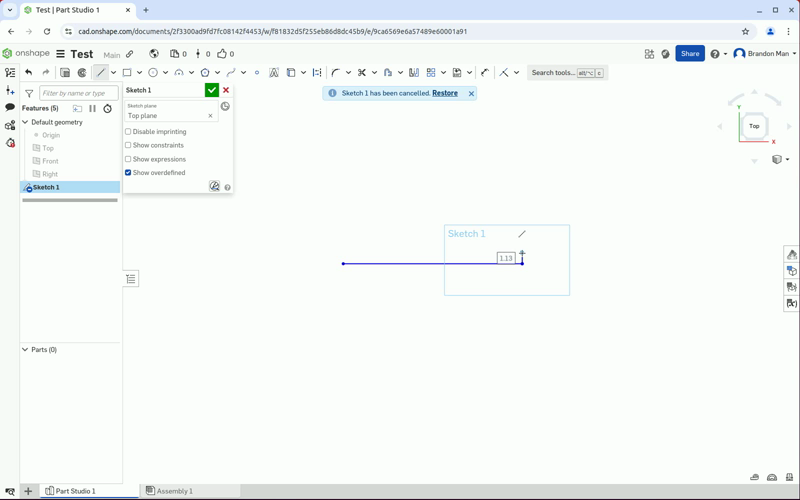
scroll(-6)
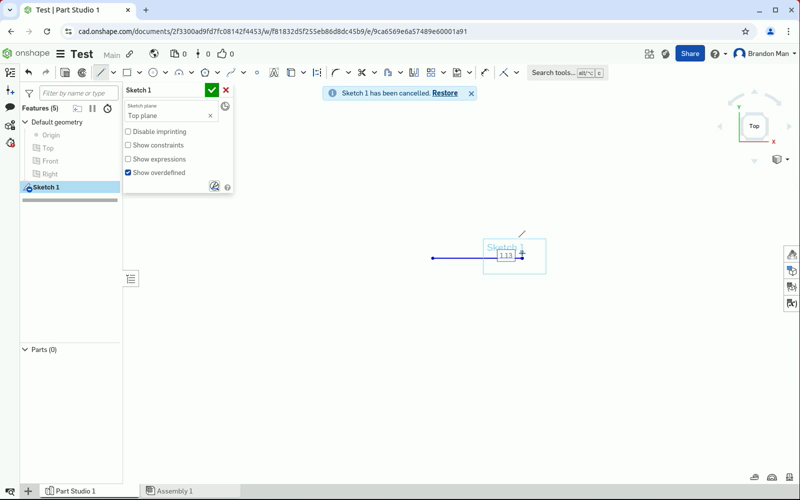
key_up(shift)
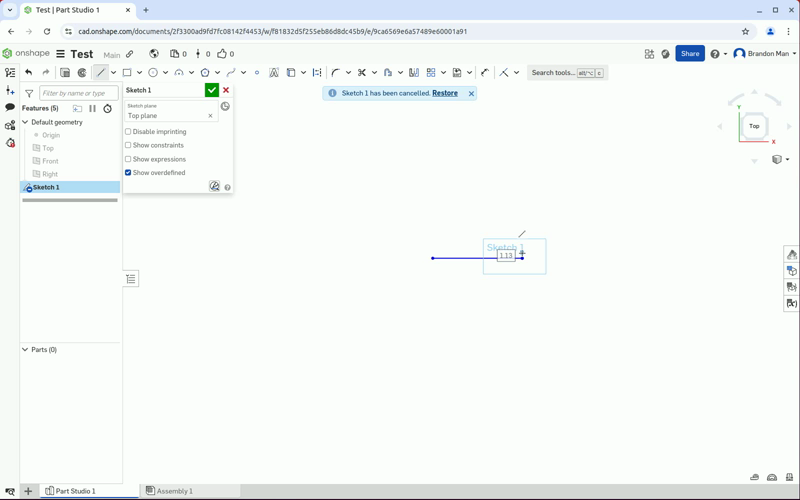
key_down(shift)
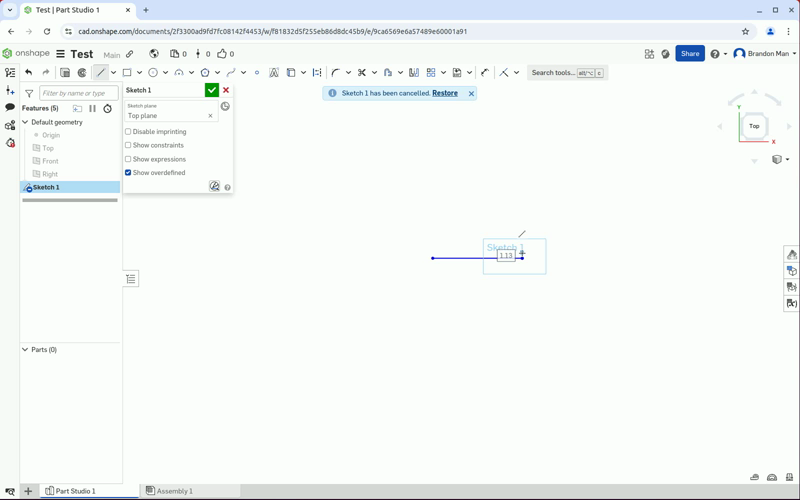
mouse_move(552, 252)
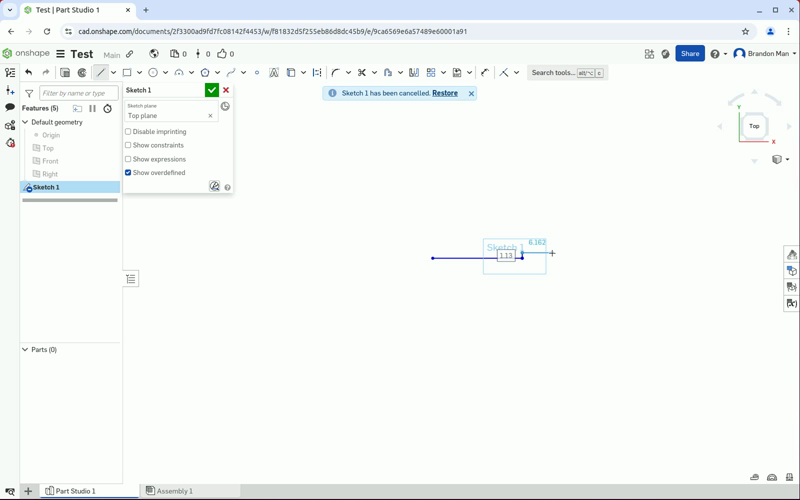
mouse_move(519, 252)
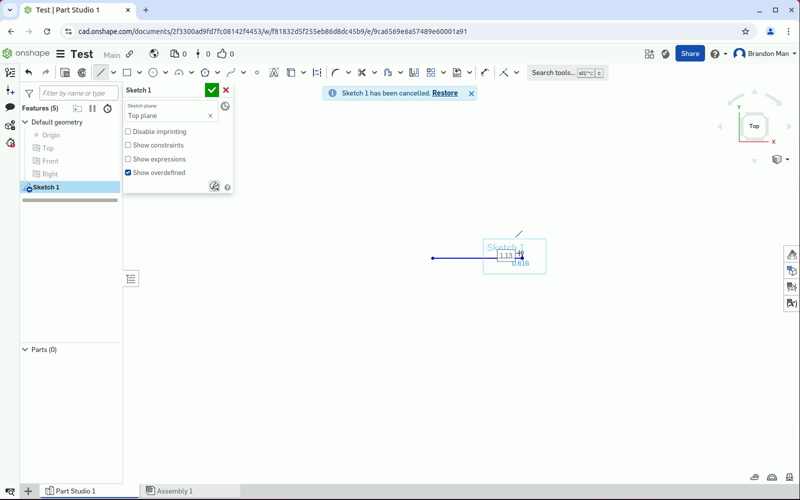
scroll(6)
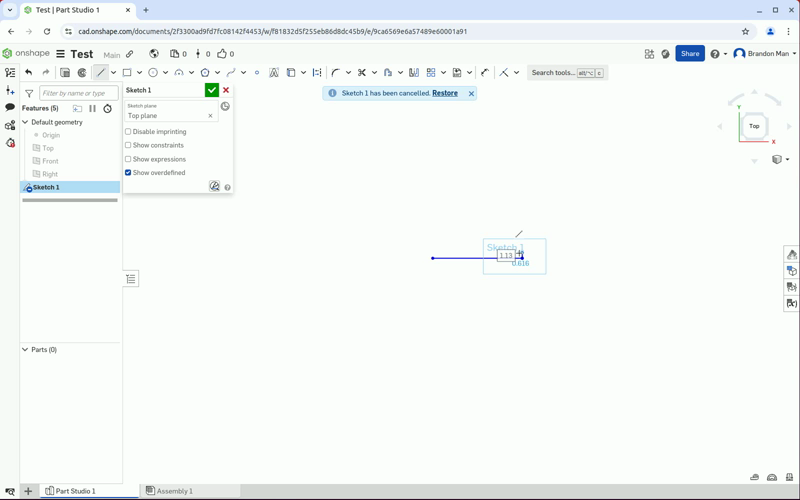
scroll(6)
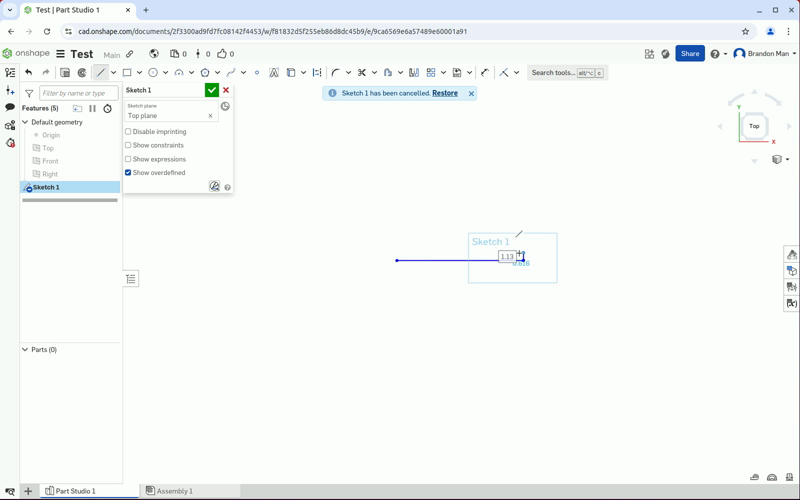
scroll(6)
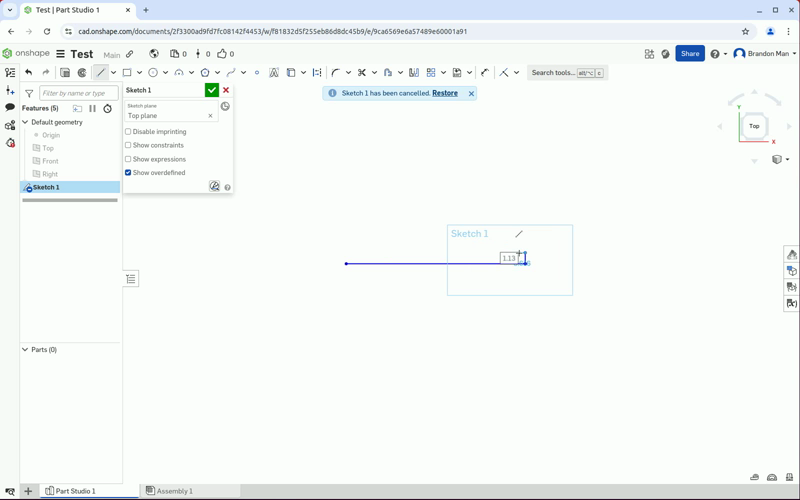
scroll(6)
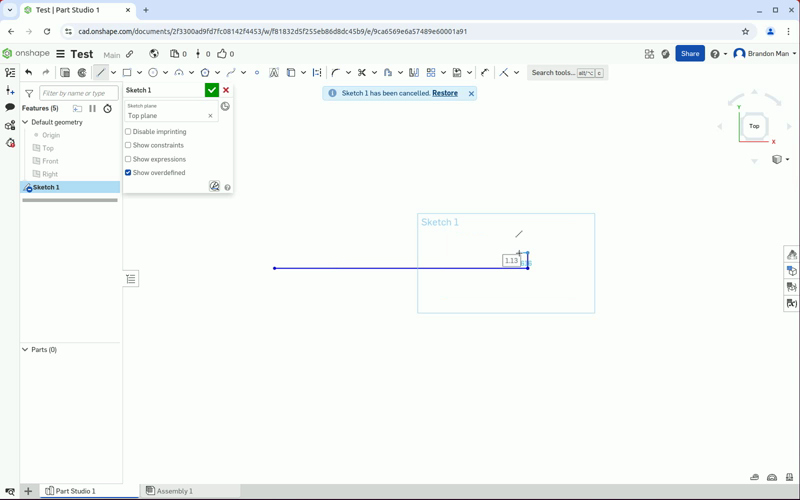
scroll(6)
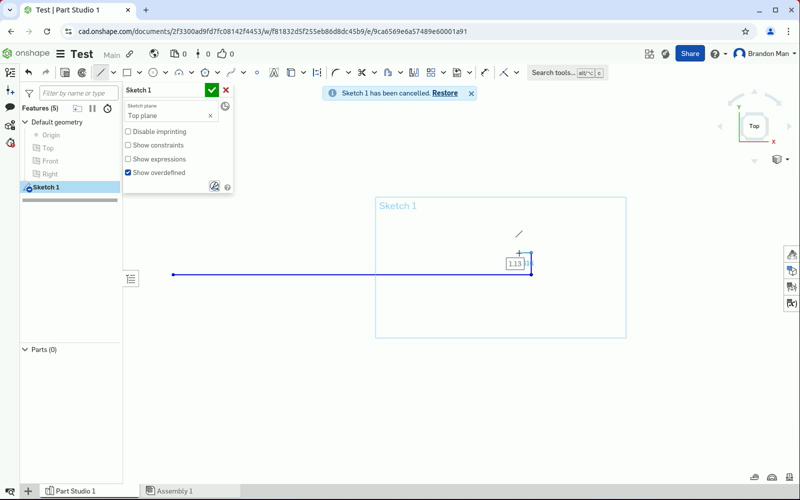
scroll(6)
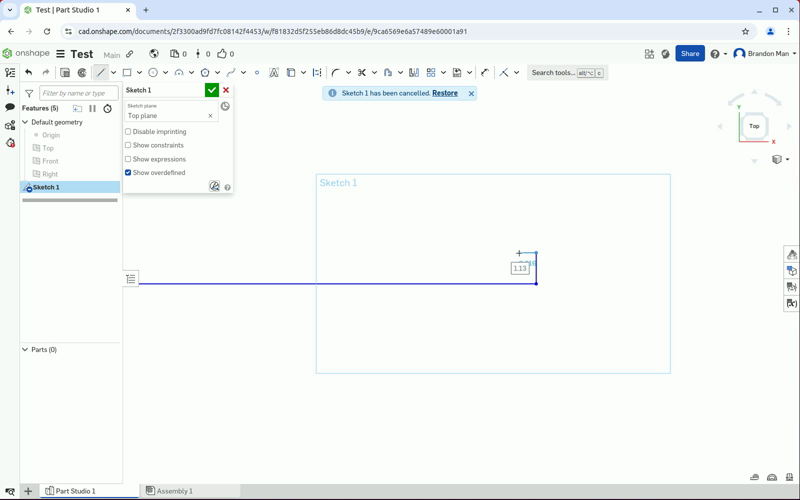
scroll(6)
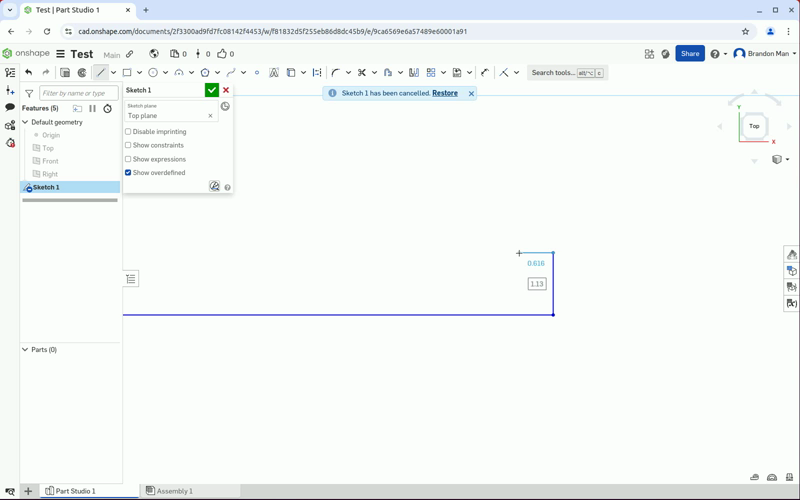
click(519, 252)
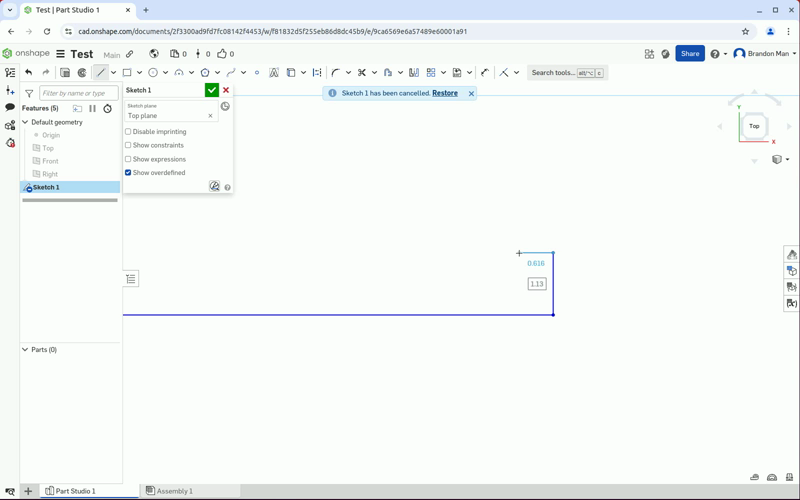
scroll(-6)
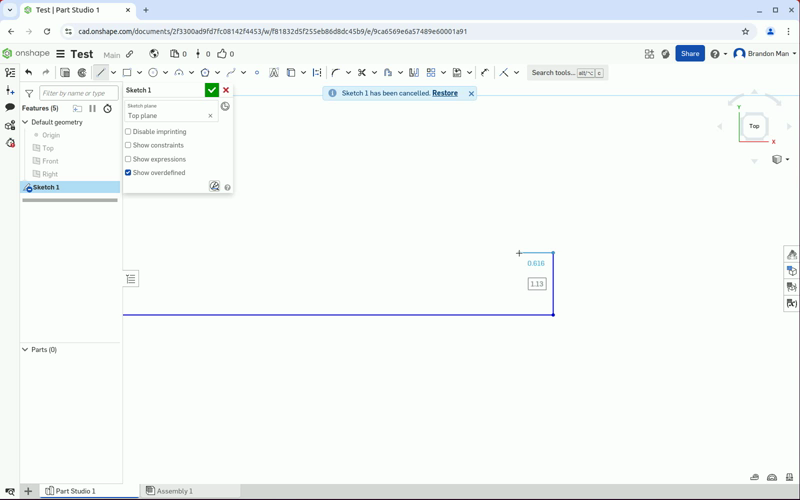
scroll(-6)
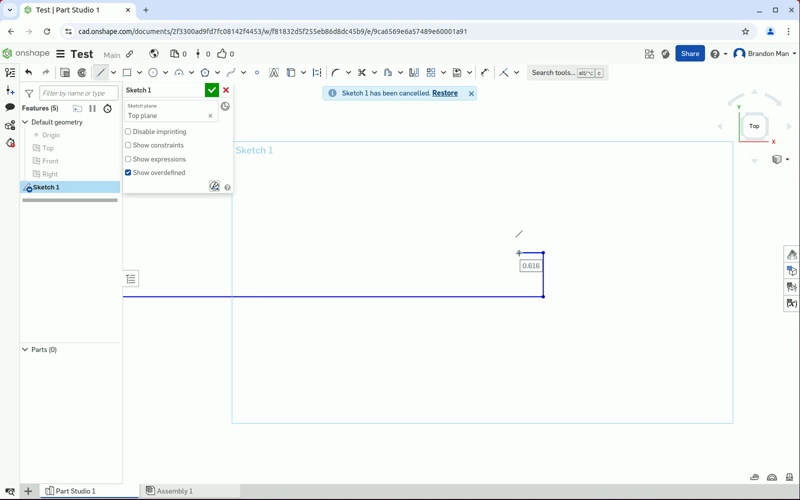
scroll(-6)
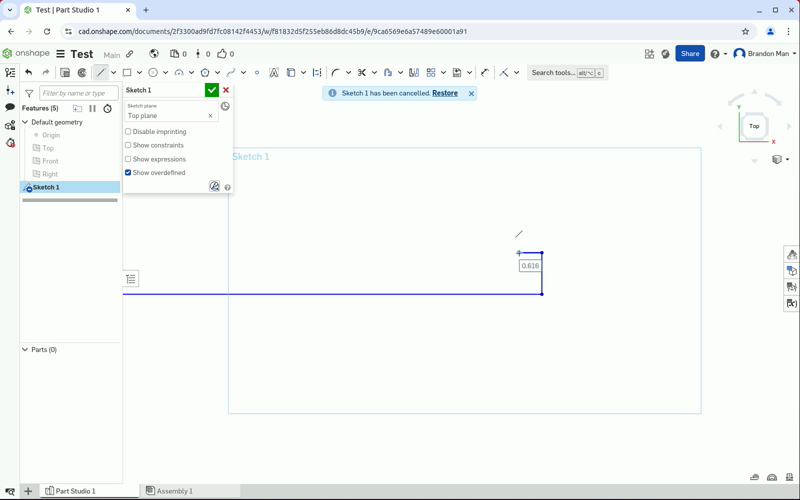
scroll(-6)
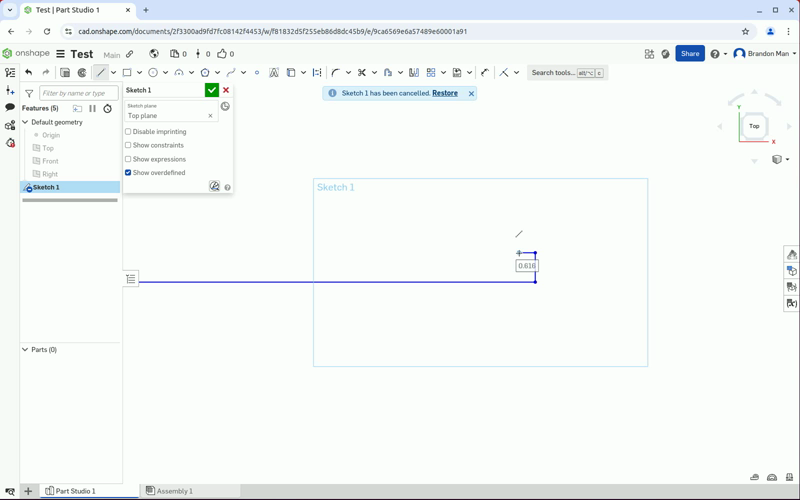
scroll(-6)
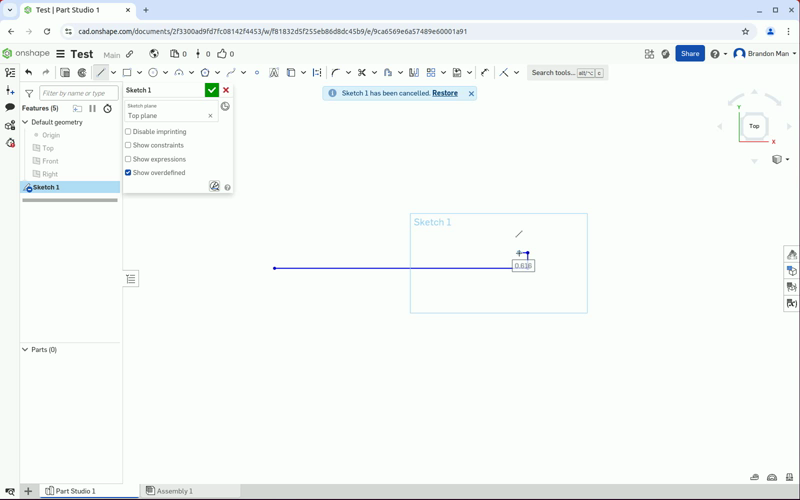
scroll(-6)
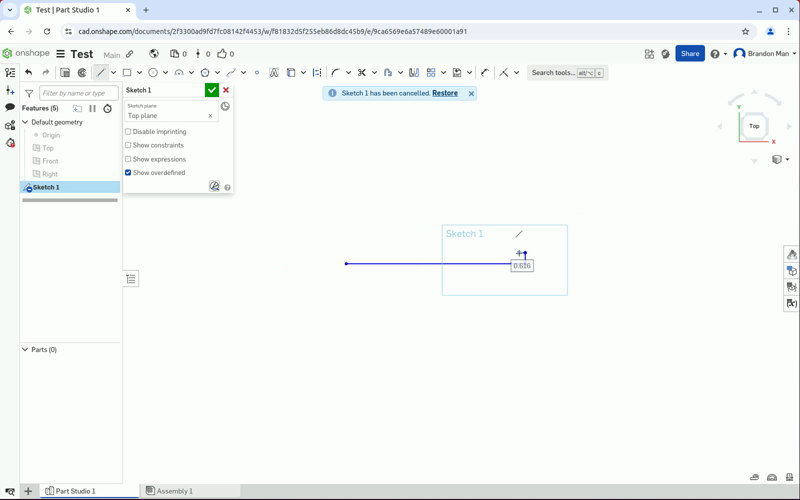
scroll(-6)
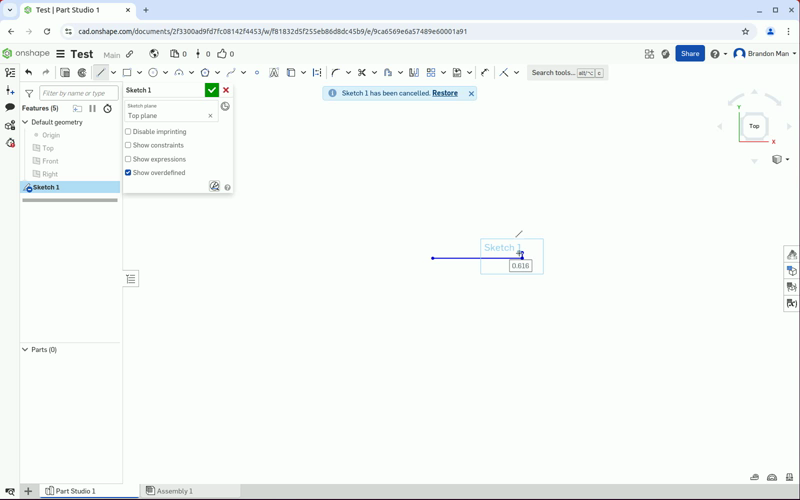
key_up(shift)
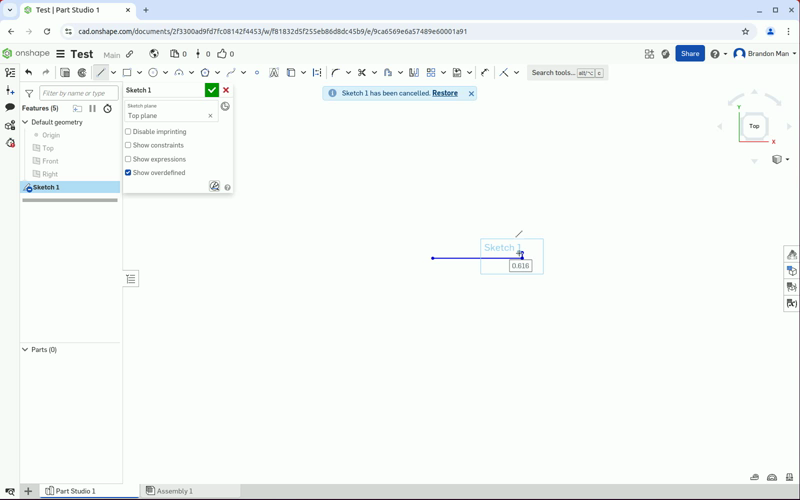
key_down(shift)
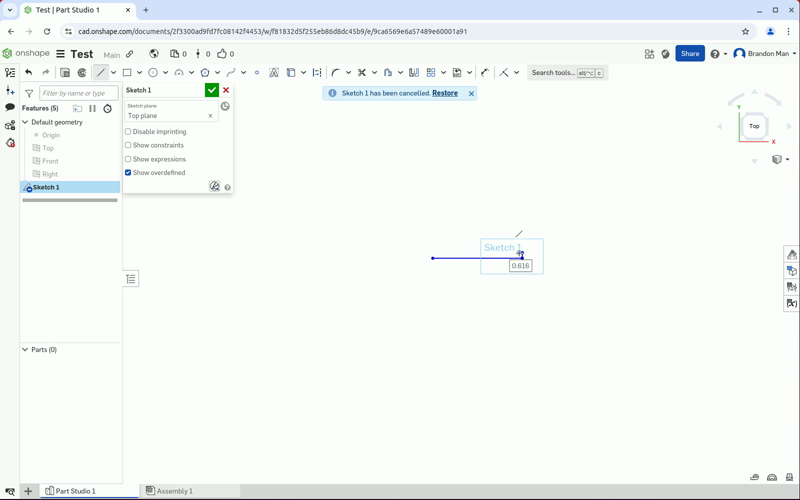
mouse_move(435, 252)
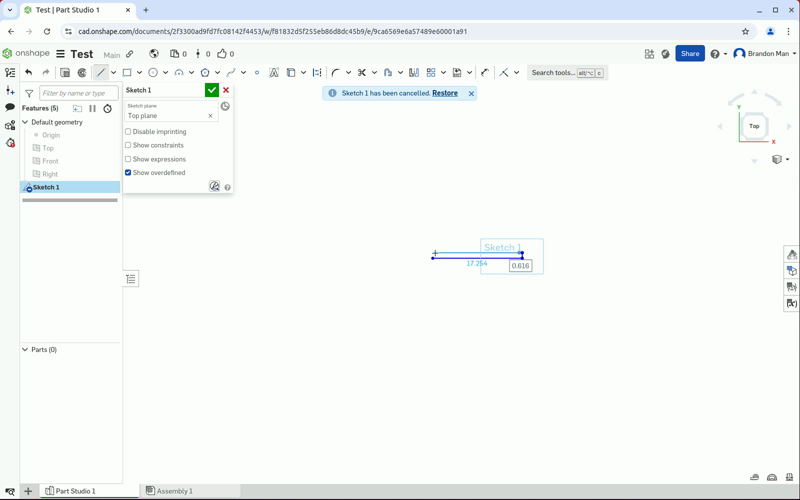
click(435, 252)
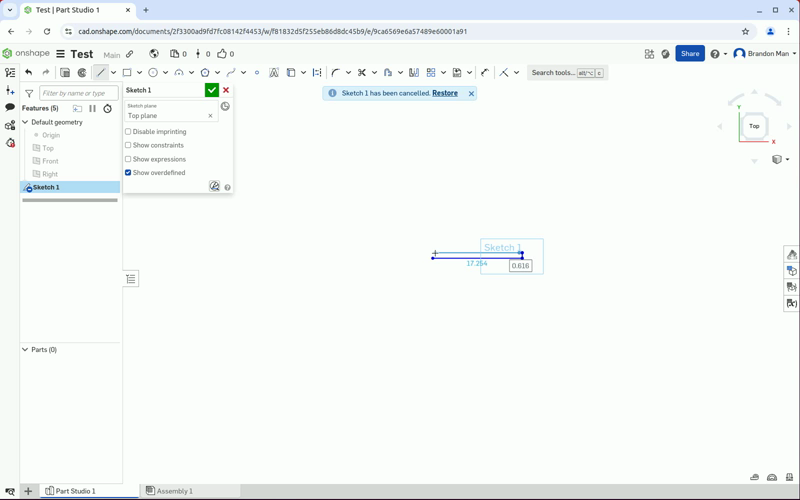
key_up(shift)
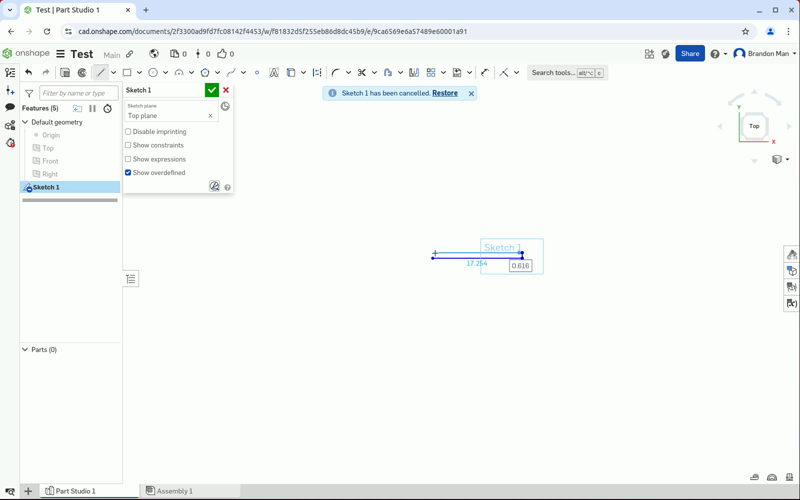
key_down(shift)
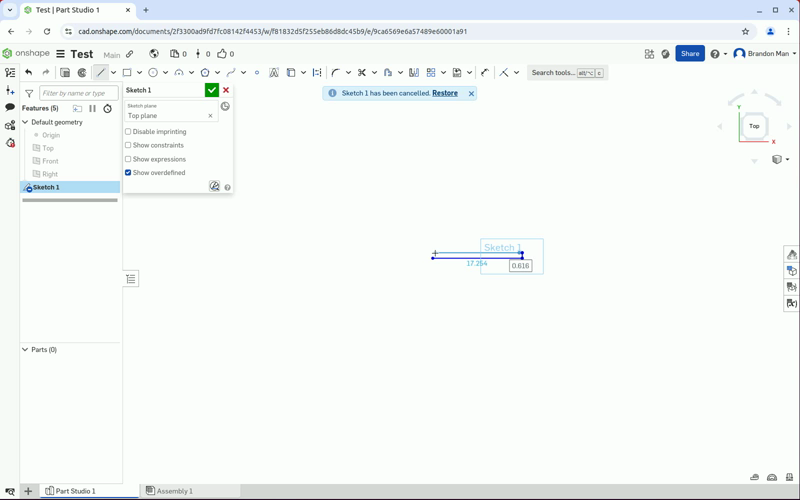
mouse_move(465, 252)
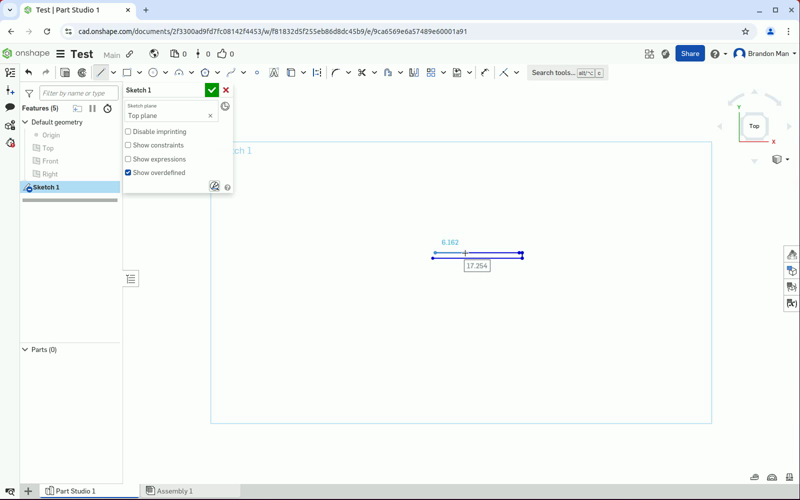
mouse_move(432, 252)
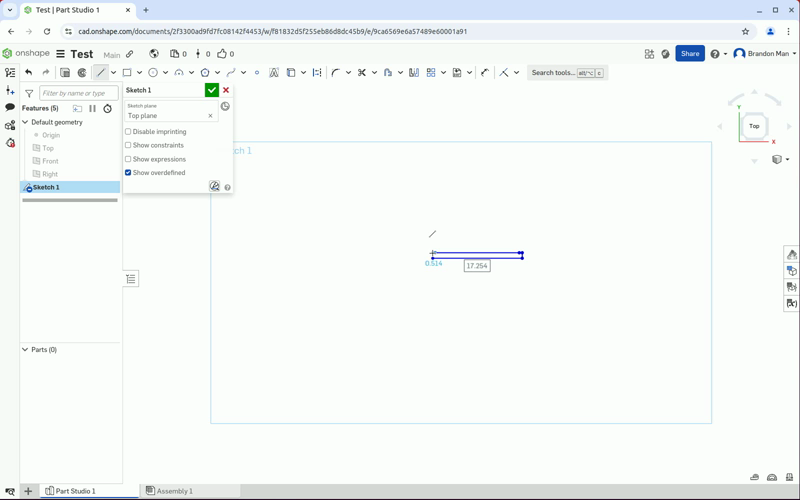
scroll(6)
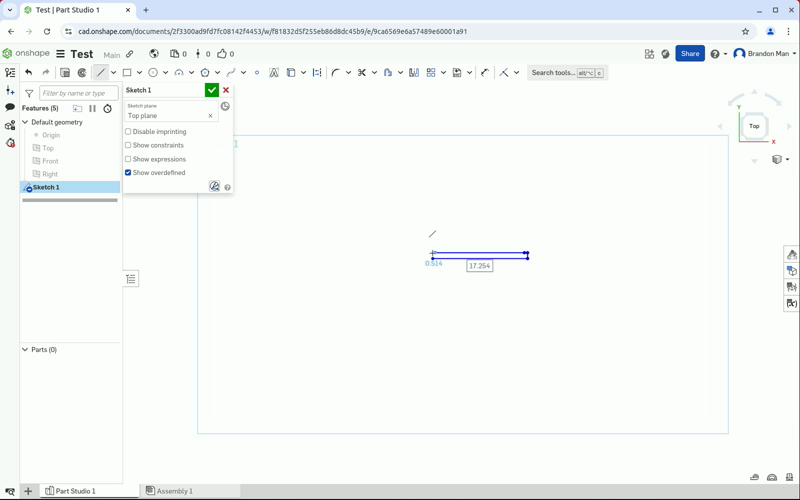
scroll(6)
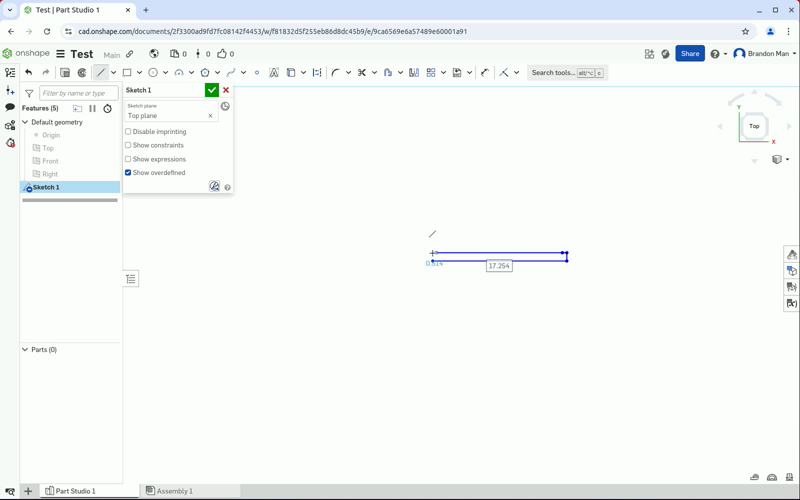
scroll(6)
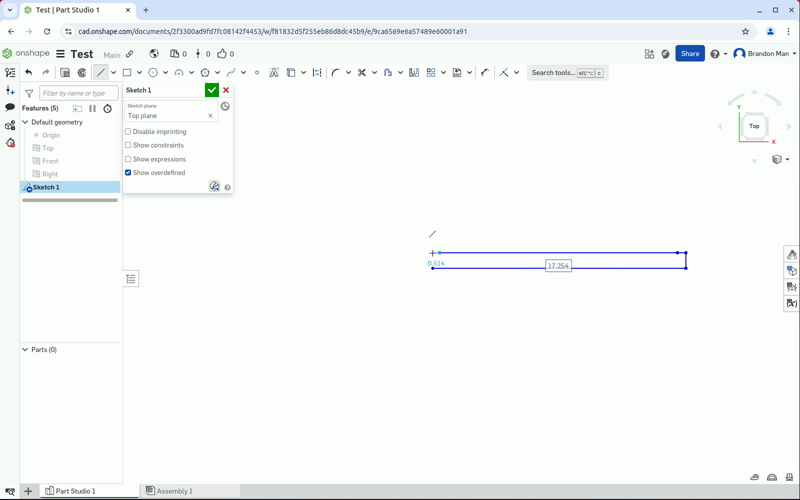
scroll(6)
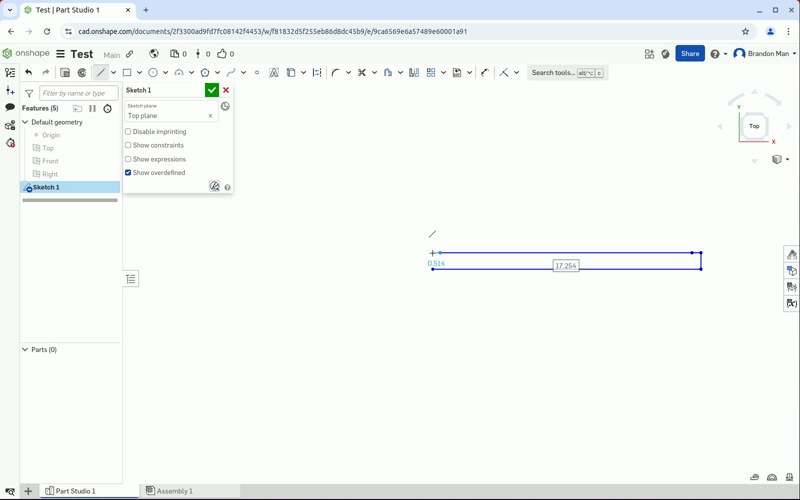
scroll(6)
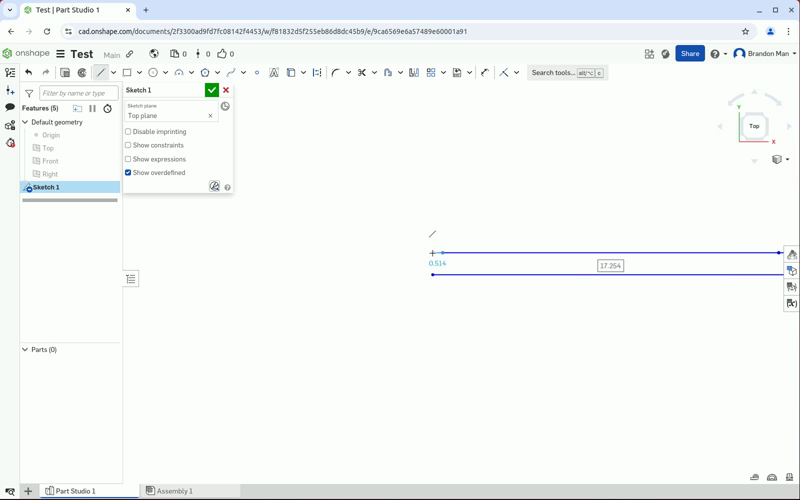
scroll(6)
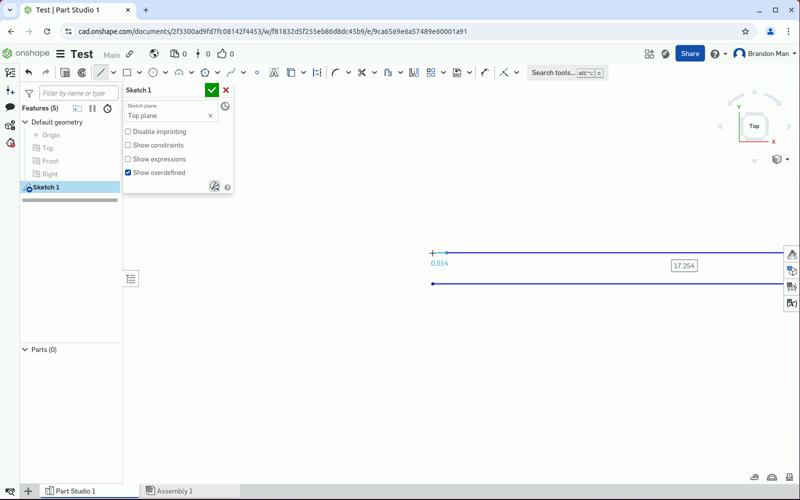
scroll(6)
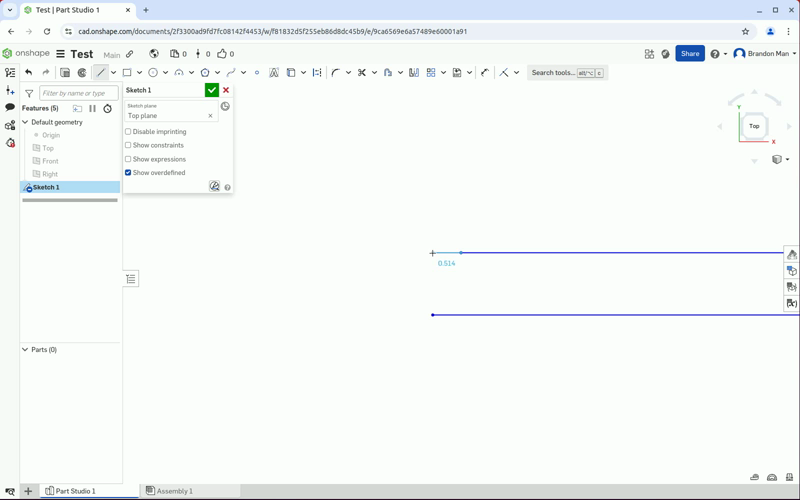
click(432, 252)
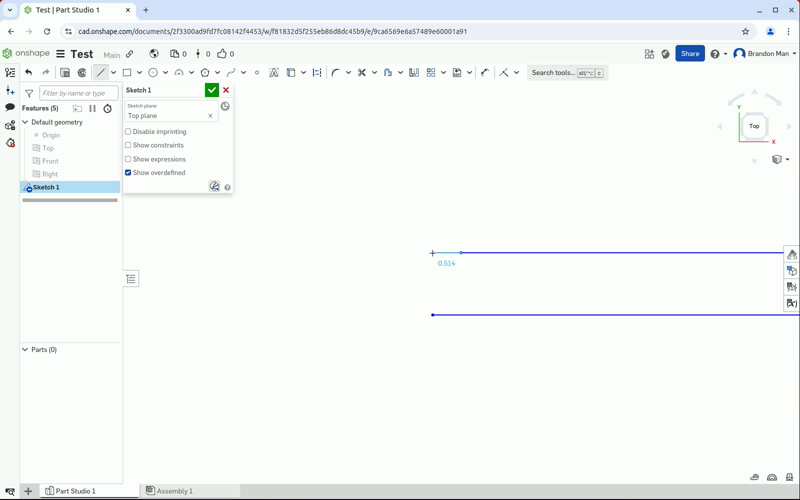
scroll(-6)
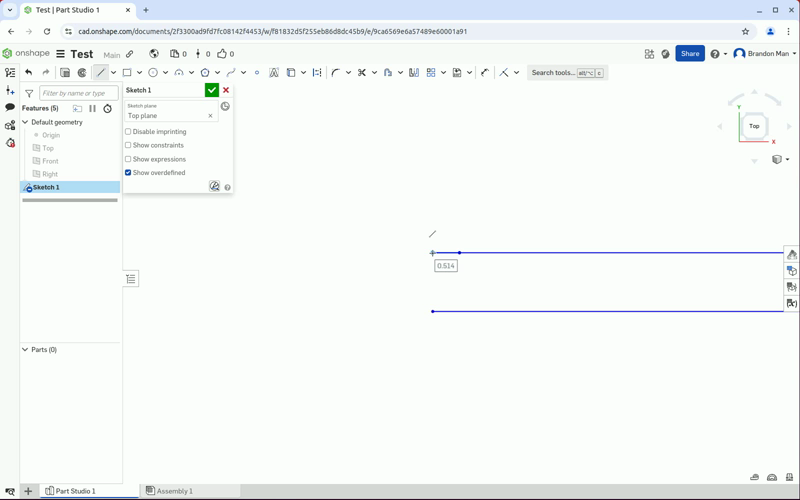
scroll(-6)
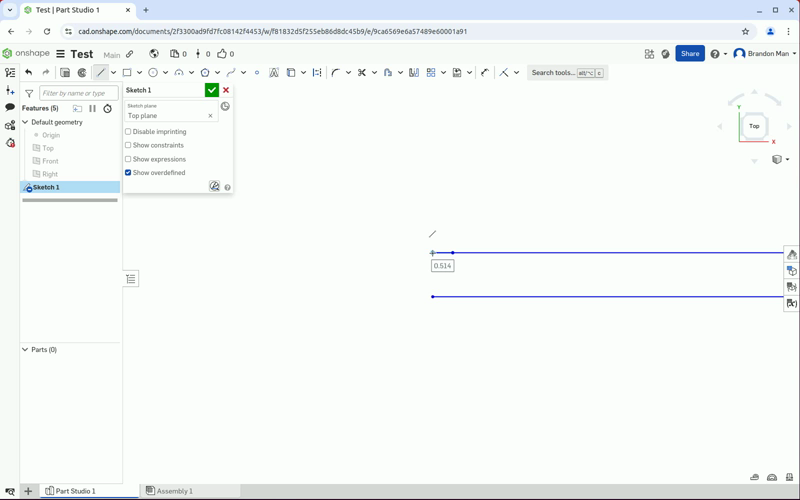
scroll(-6)
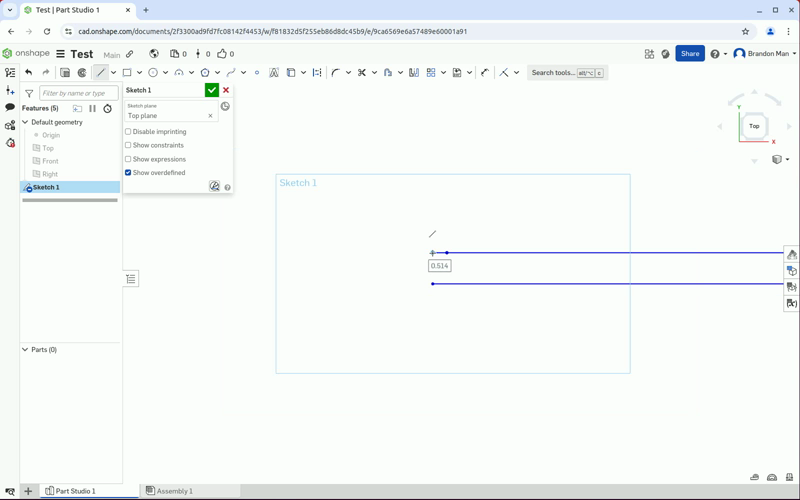
scroll(-6)
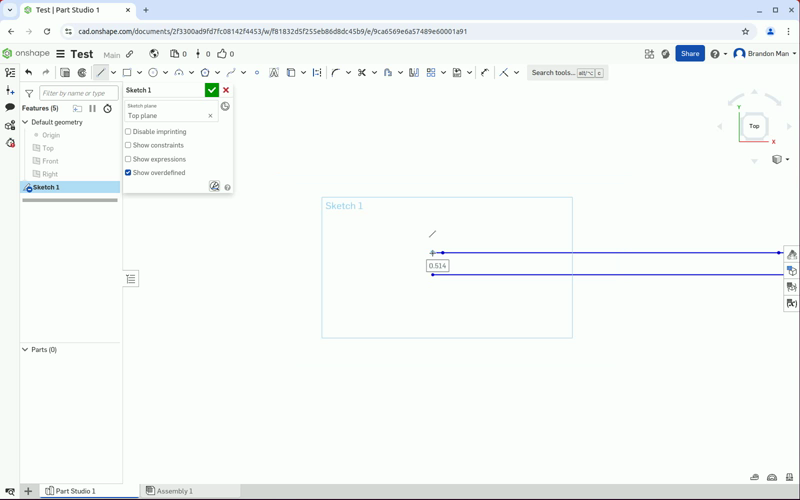
scroll(-6)
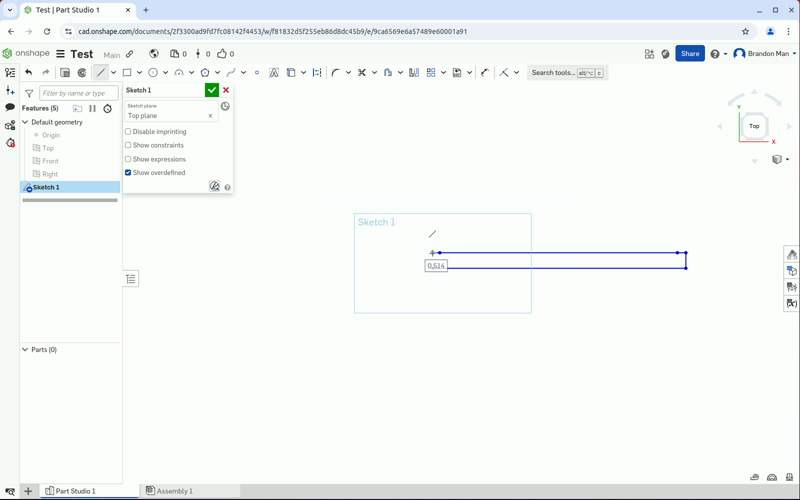
scroll(-6)
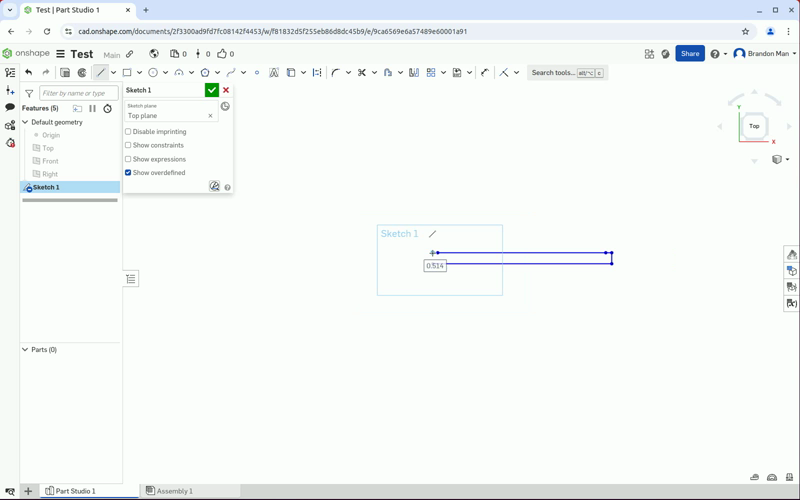
scroll(-6)
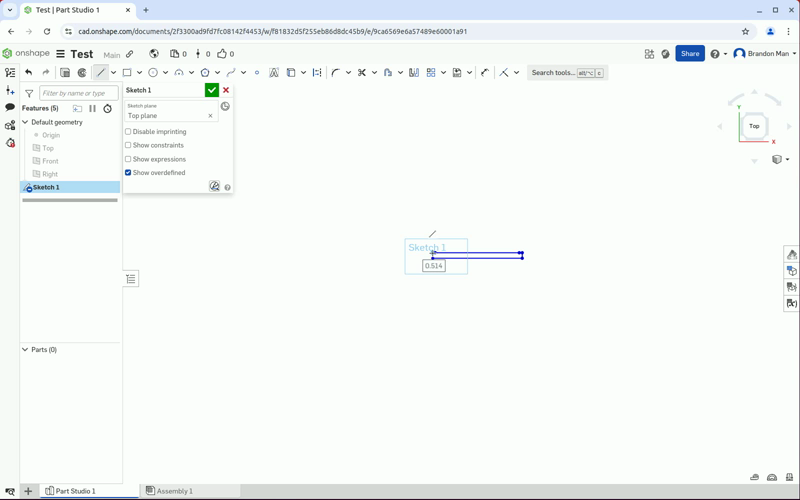
key_up(shift)
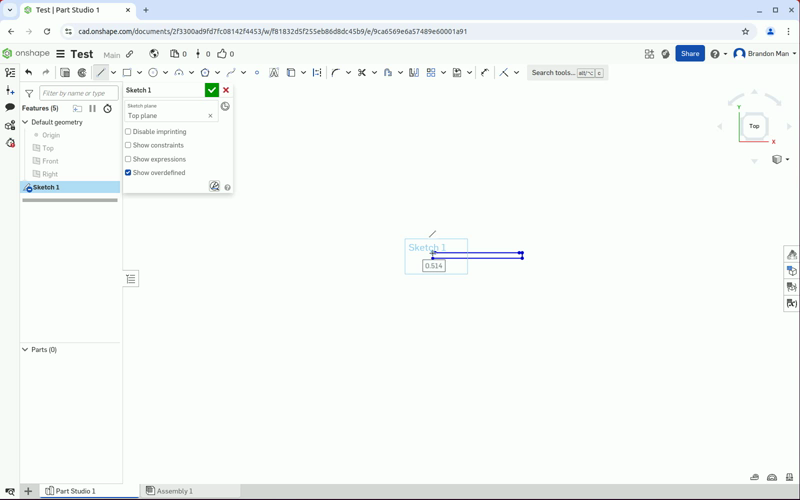
mouse_move(462, 252)
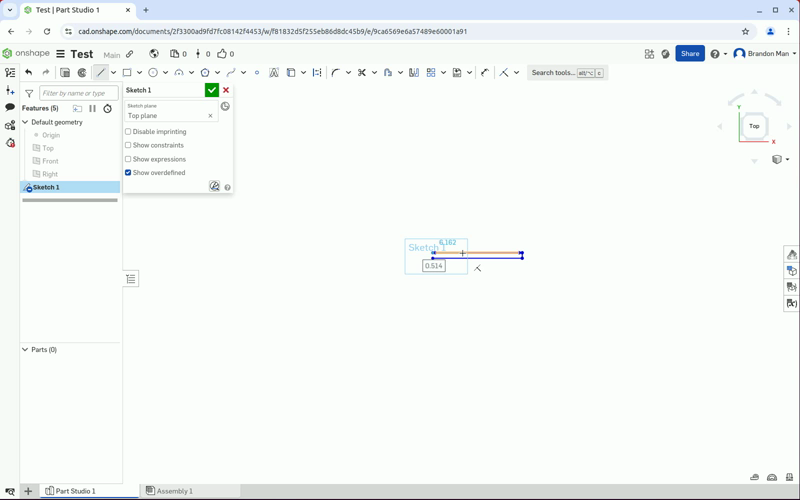
key_down(shift)
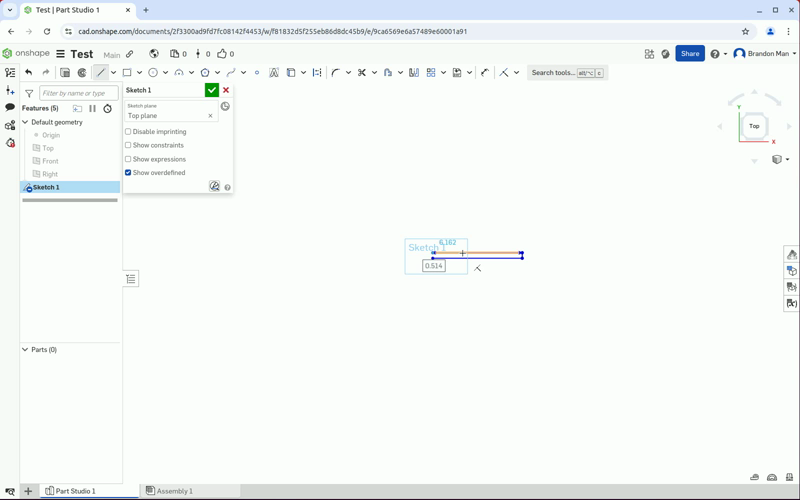
mouse_move(432, 258)
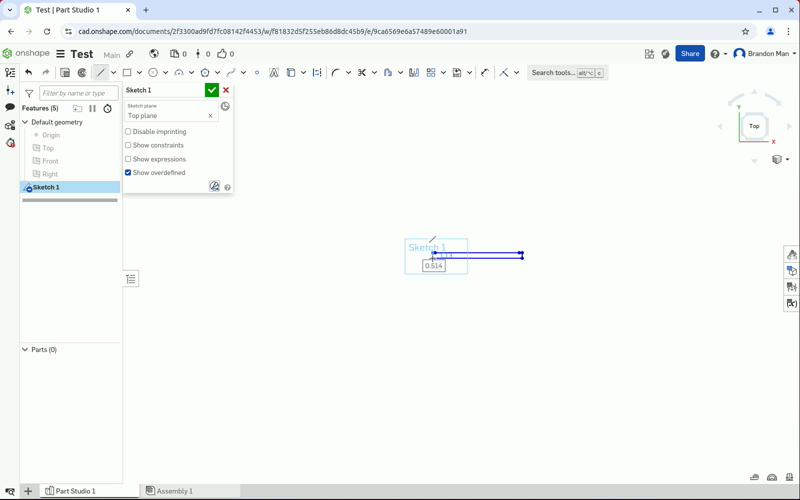
scroll(6)
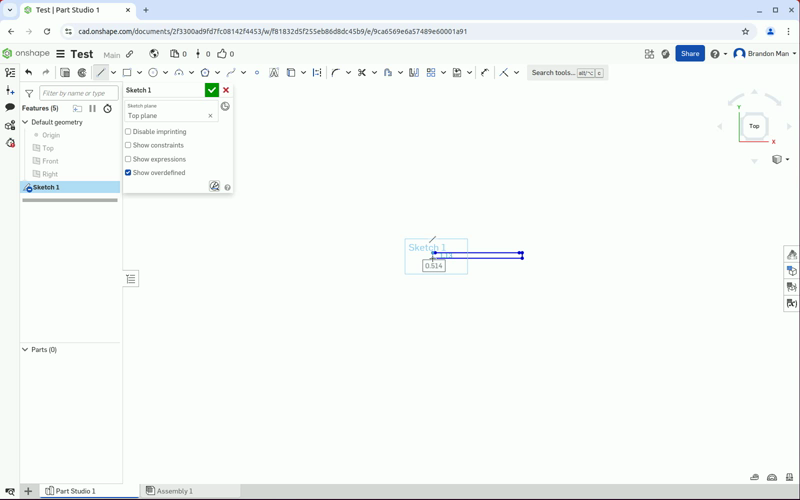
scroll(6)
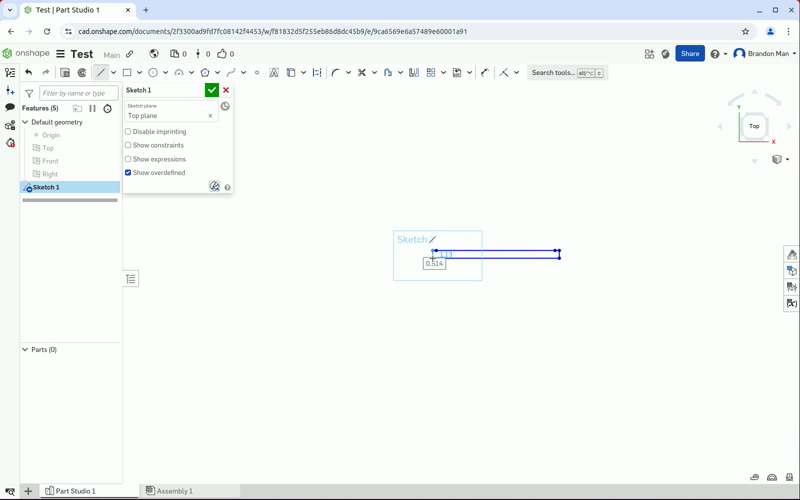
scroll(6)
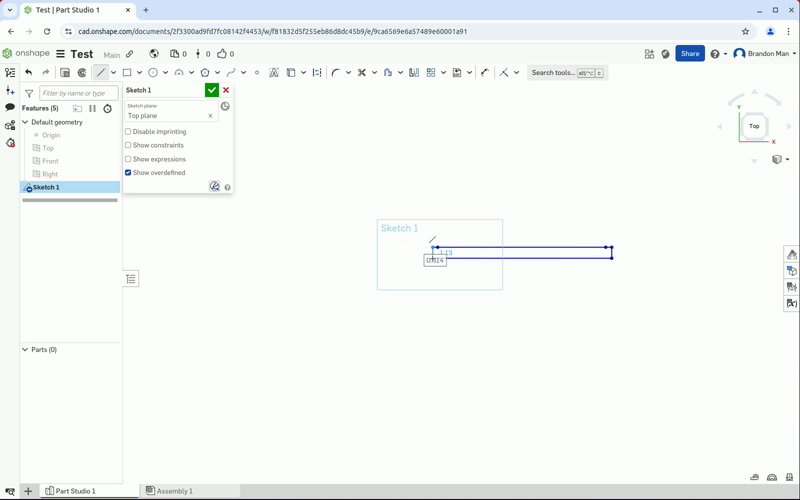
scroll(6)
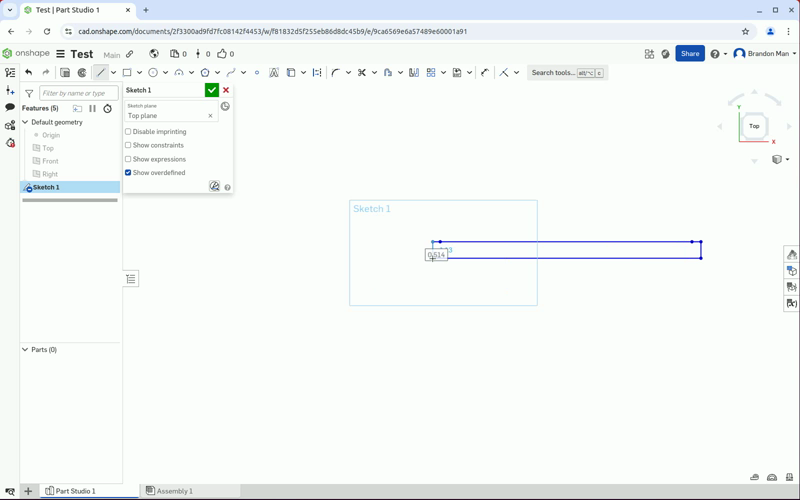
scroll(6)
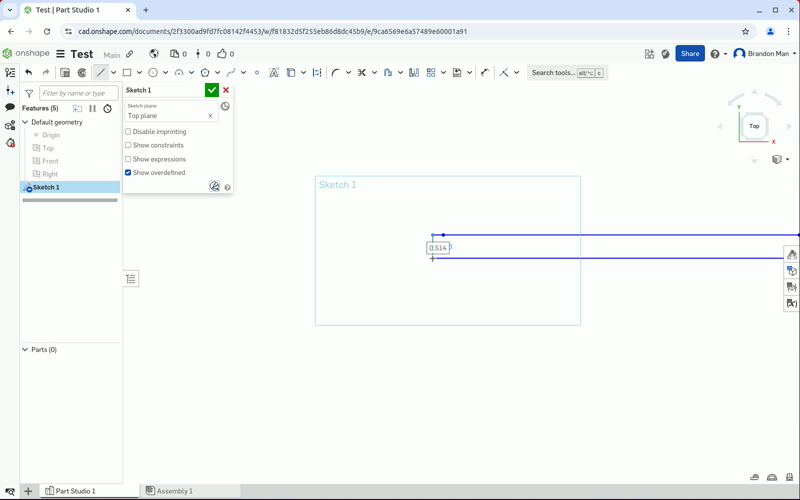
scroll(6)
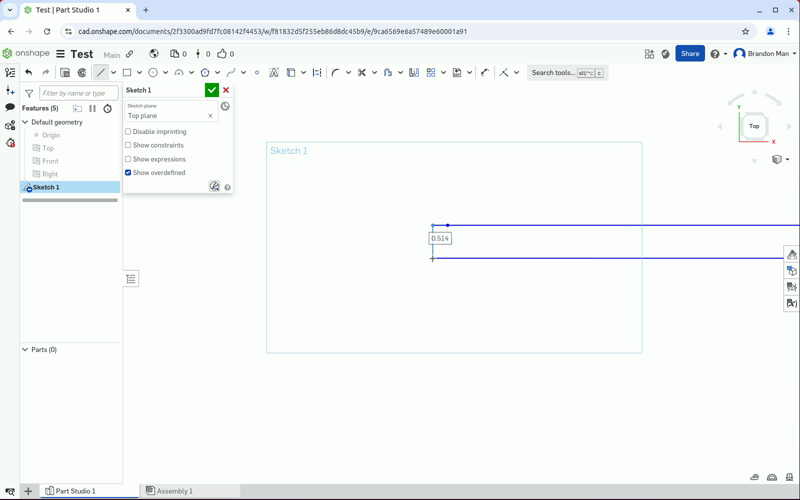
scroll(6)
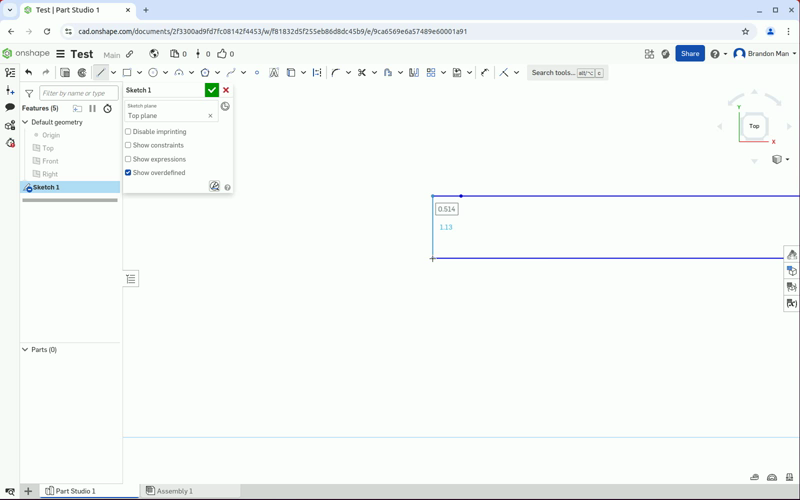
key_up(shift)
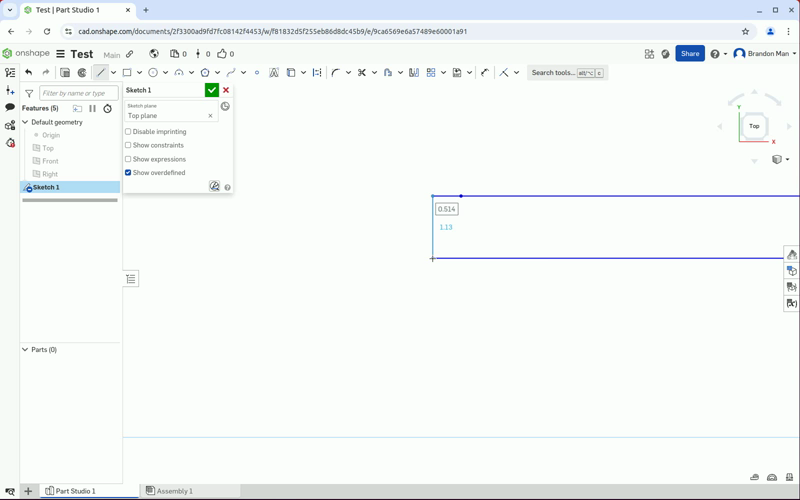
click(432, 258)
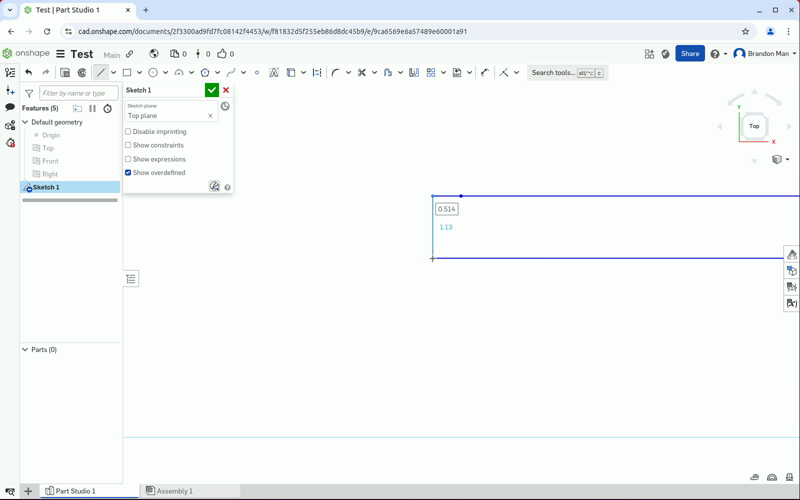
scroll(-6)
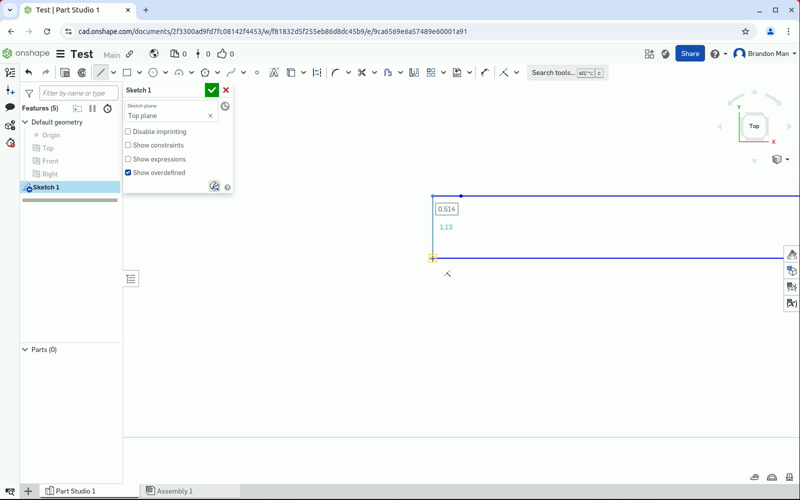
scroll(-6)
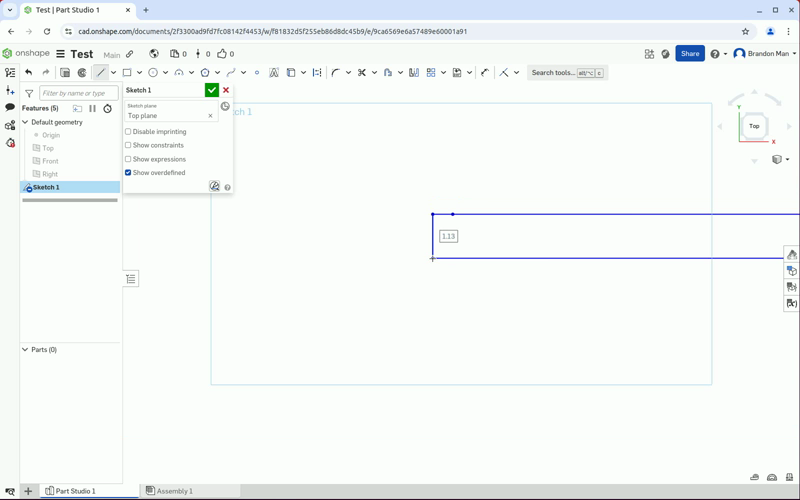
scroll(-6)
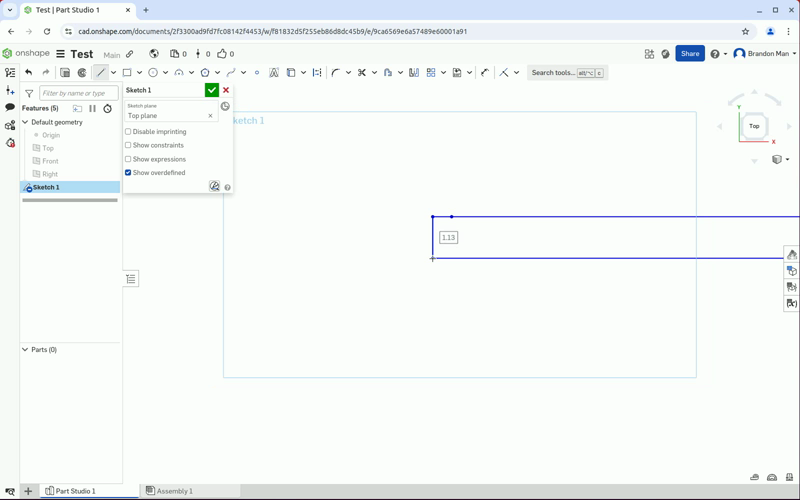
scroll(-6)
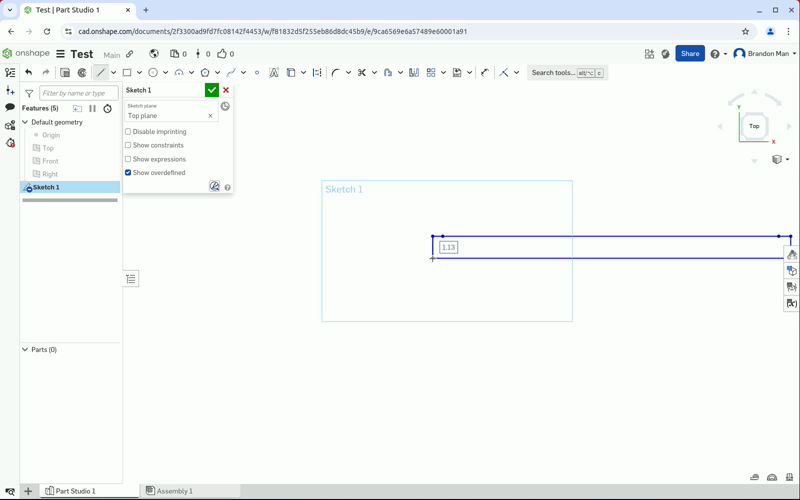
scroll(-6)
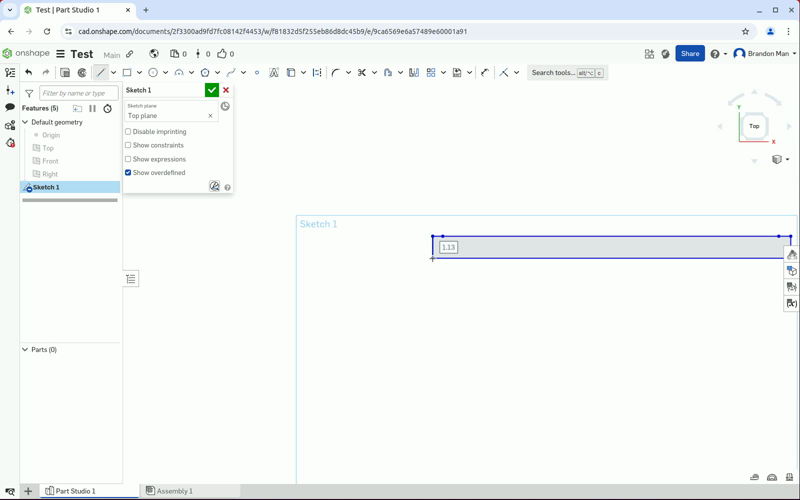
scroll(-6)
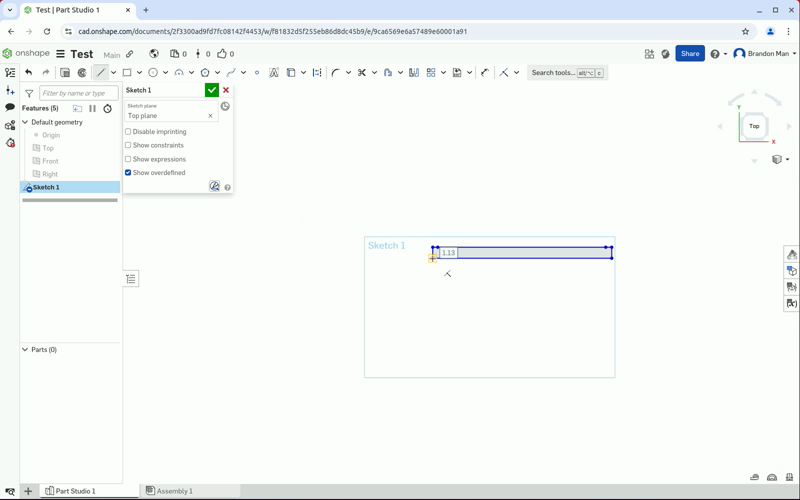
scroll(-6)
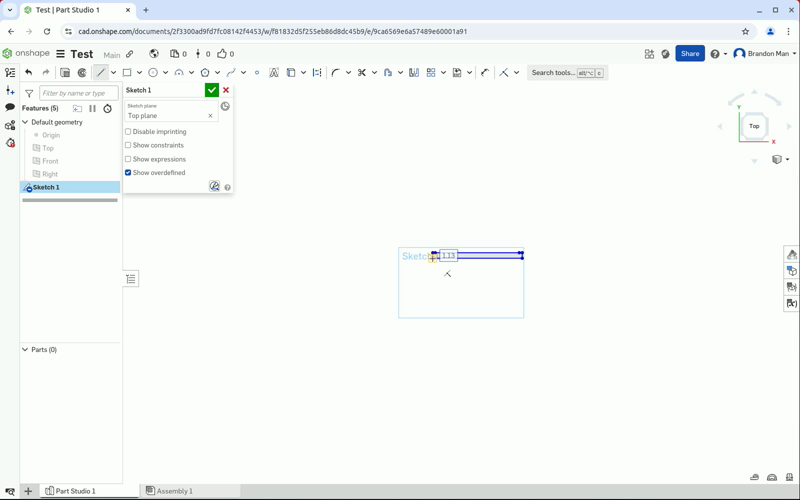
key(esc)
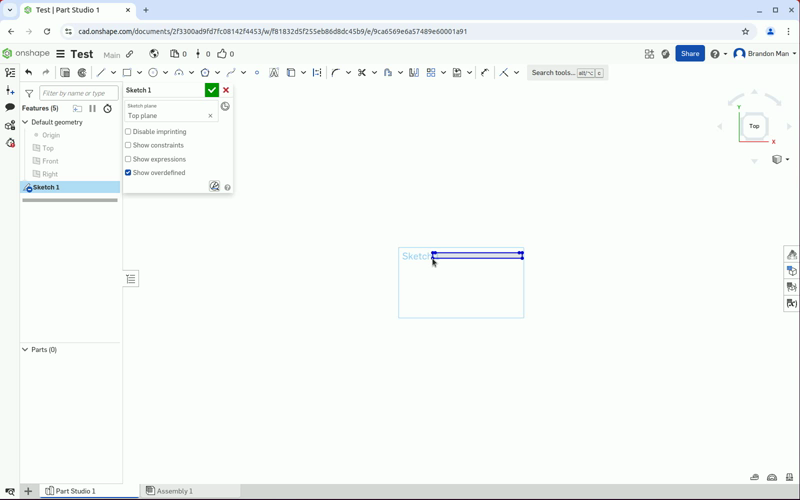
mouse_move(458, 257)
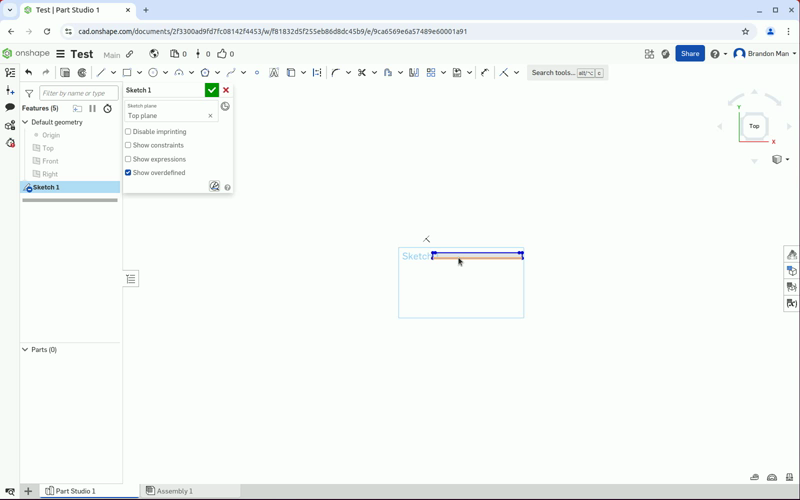
scroll(6)
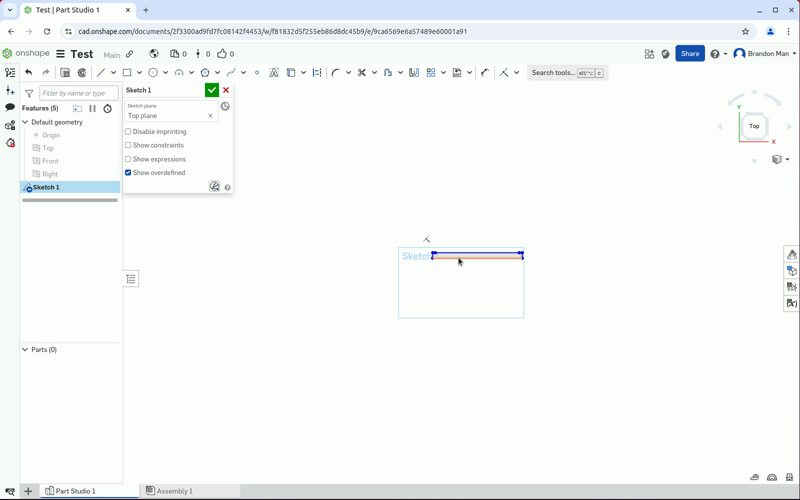
scroll(6)
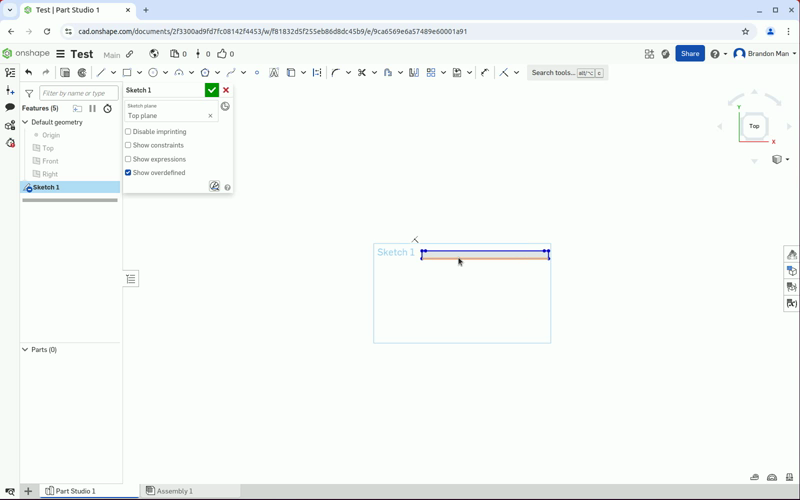
scroll(6)
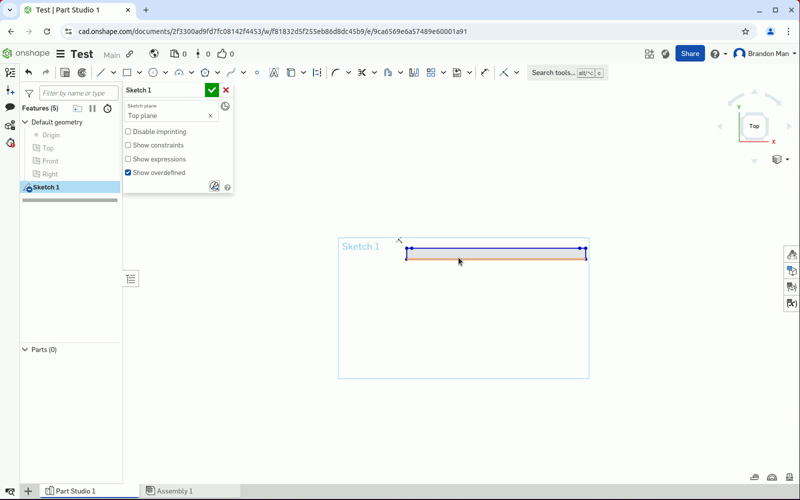
scroll(6)
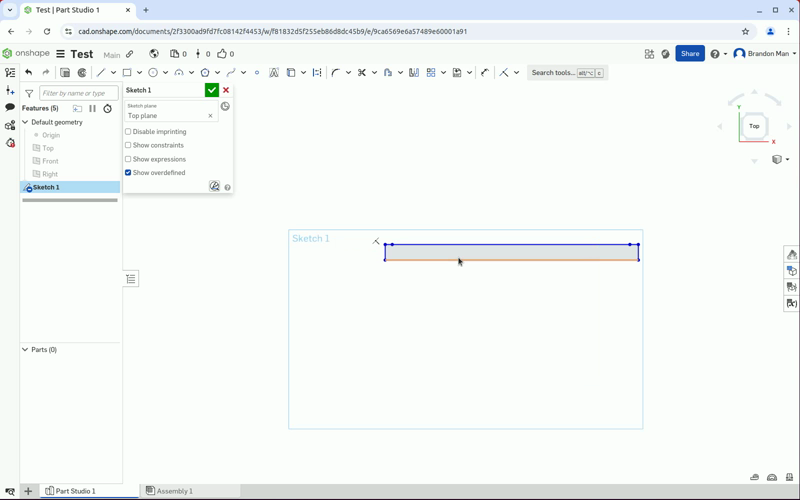
scroll(6)
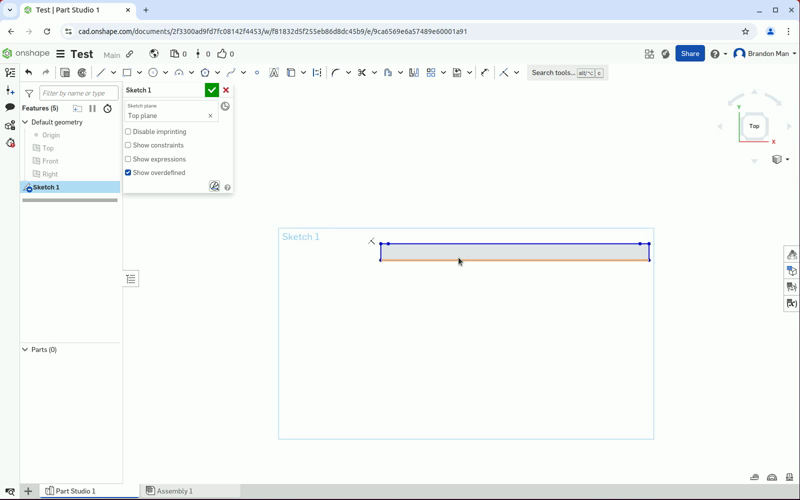
scroll(6)
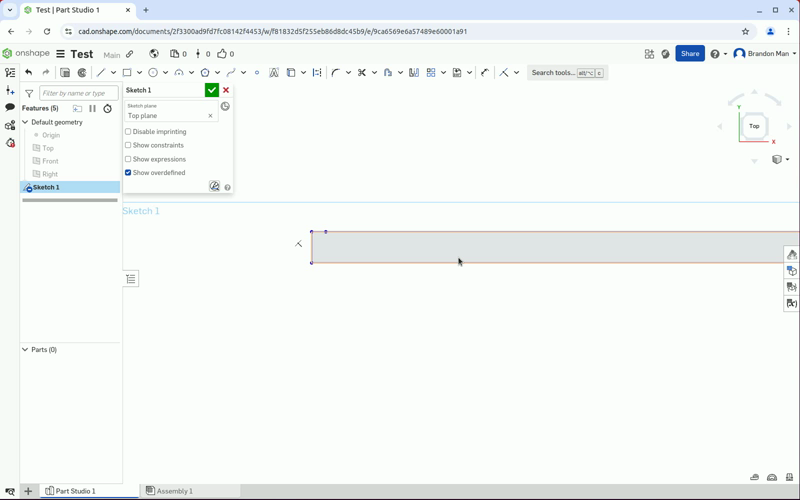
scroll(6)
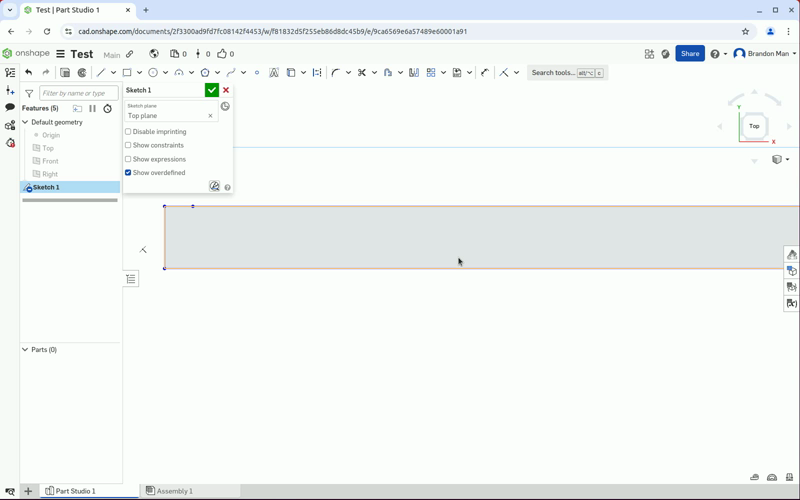
click(458, 257)
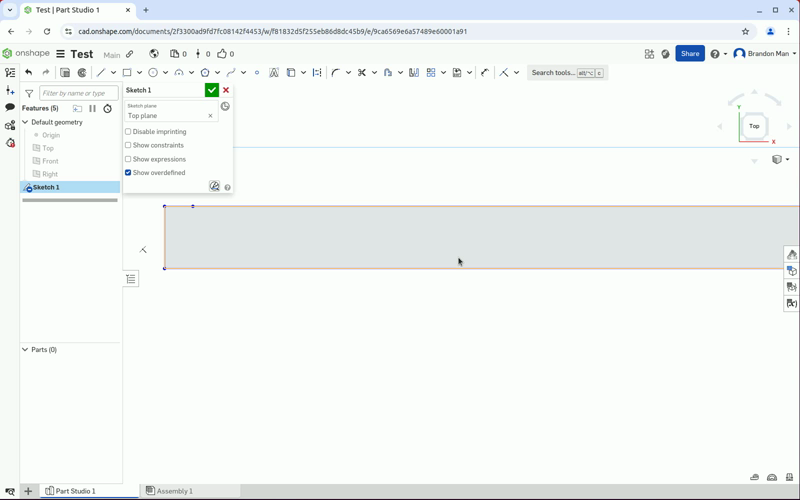
scroll(-6)
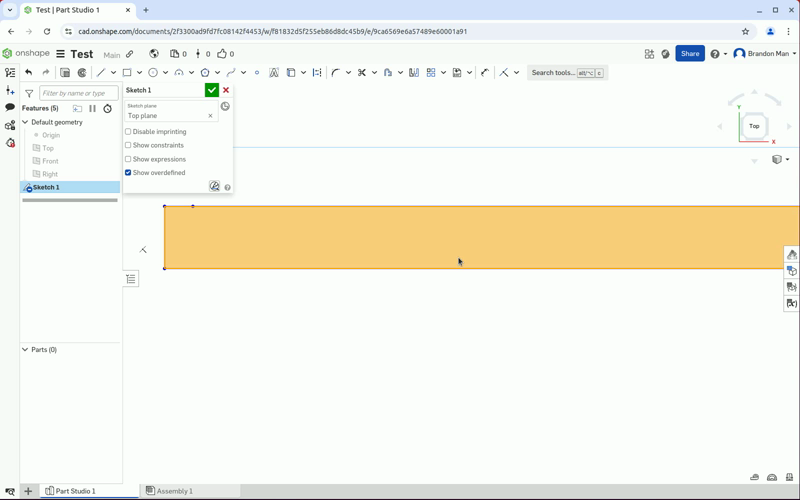
scroll(-6)
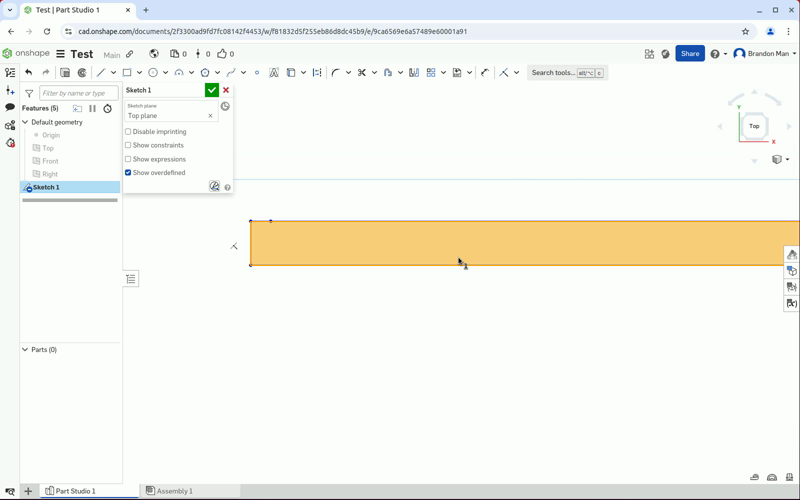
scroll(-6)
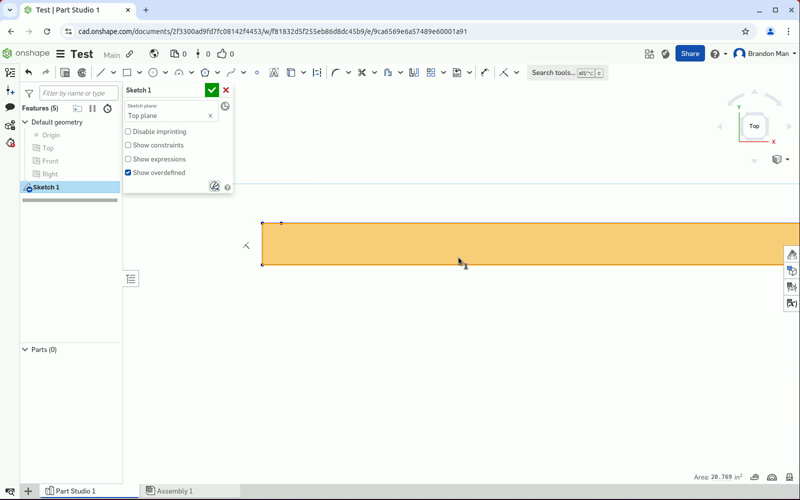
scroll(-6)
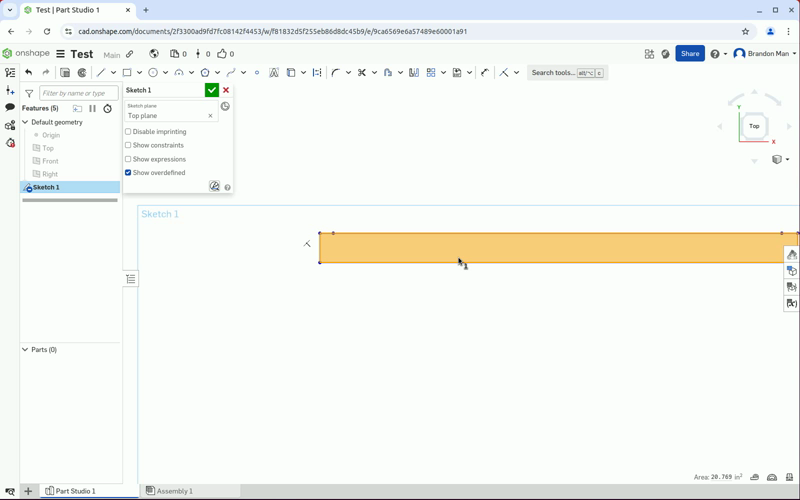
scroll(-6)
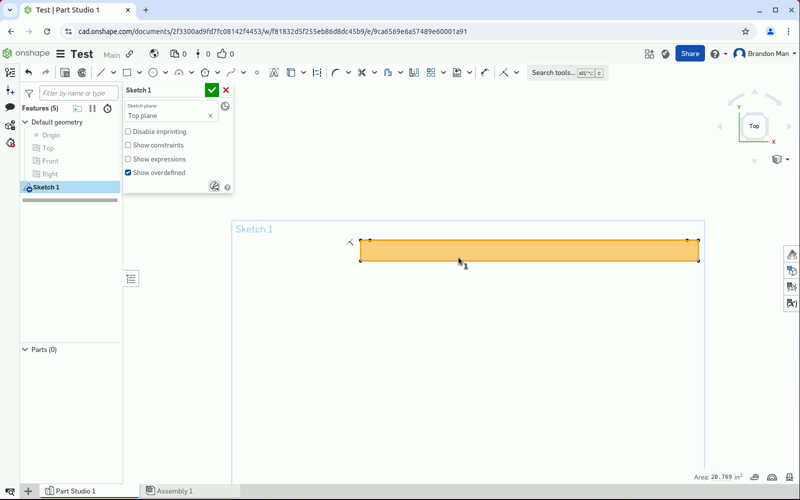
scroll(-6)
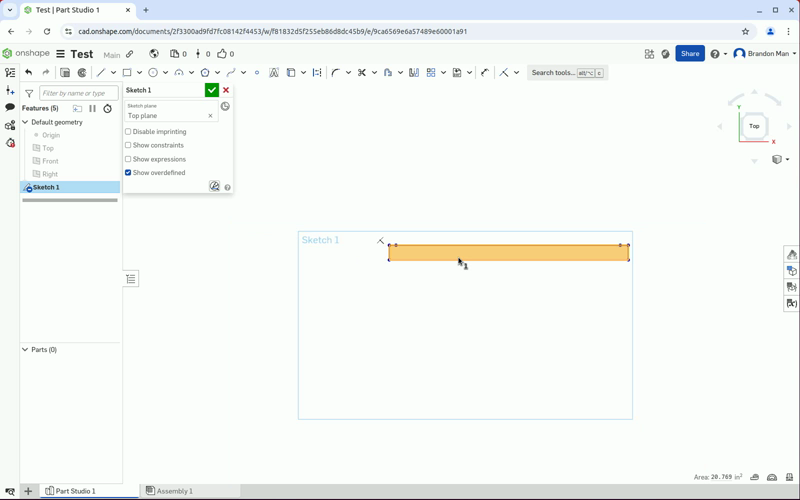
scroll(-6)
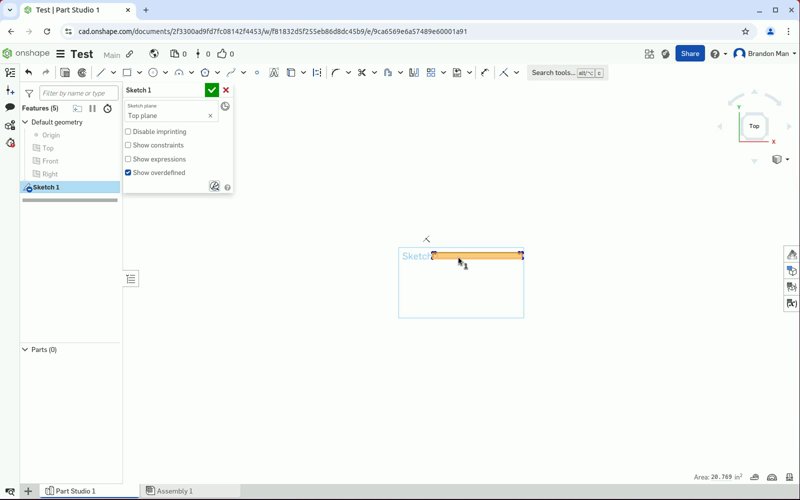
mouse_move(73, 352)
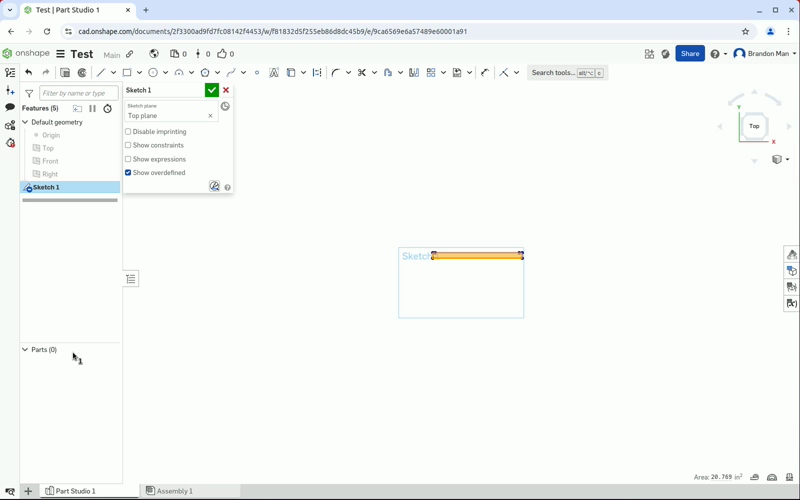
key(shift+y)
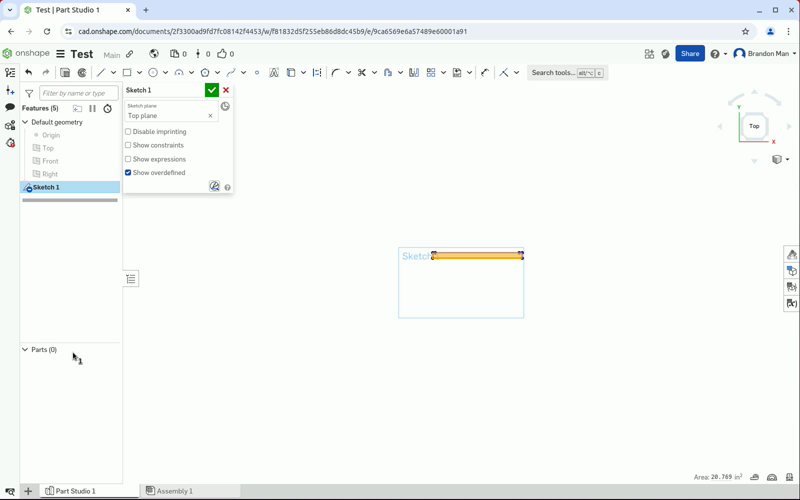
key(shift+e)
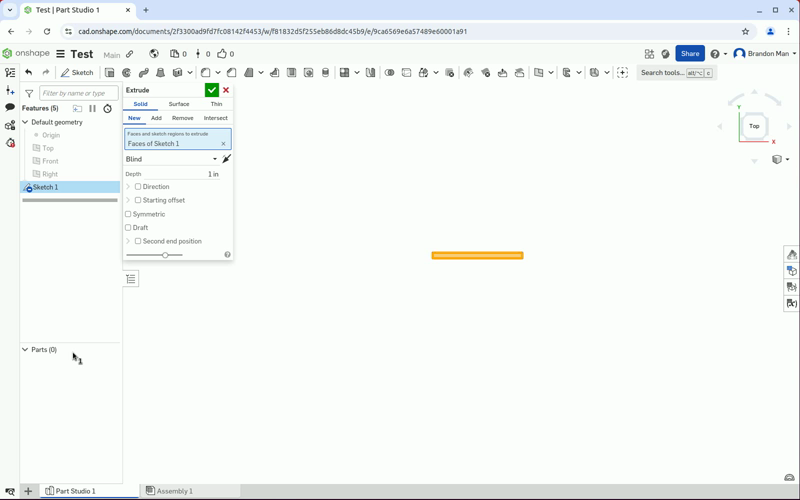
mouse_move(143, 106)
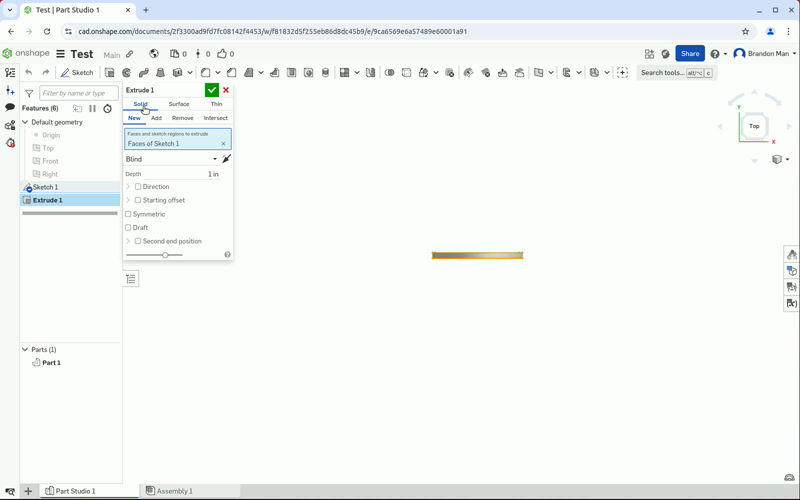
click(143, 106)
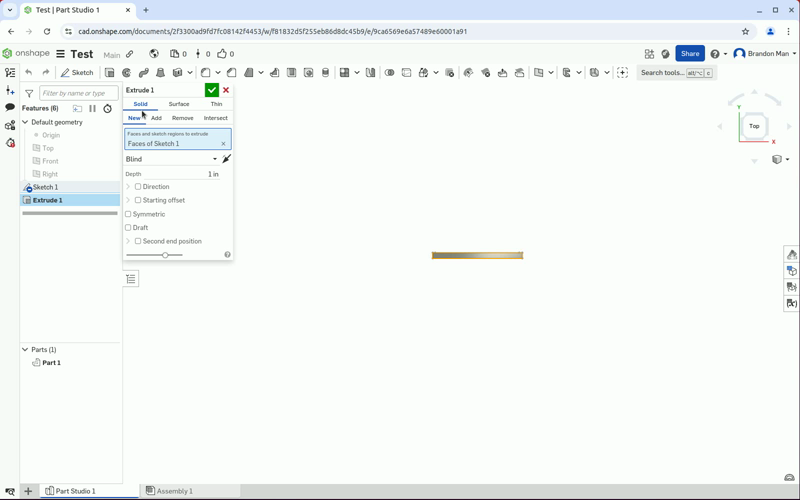
mouse_move(137, 120)
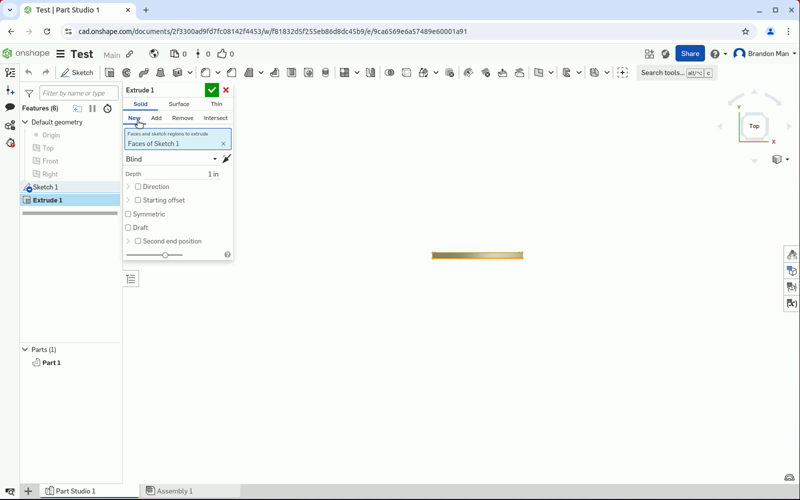
click(137, 120)
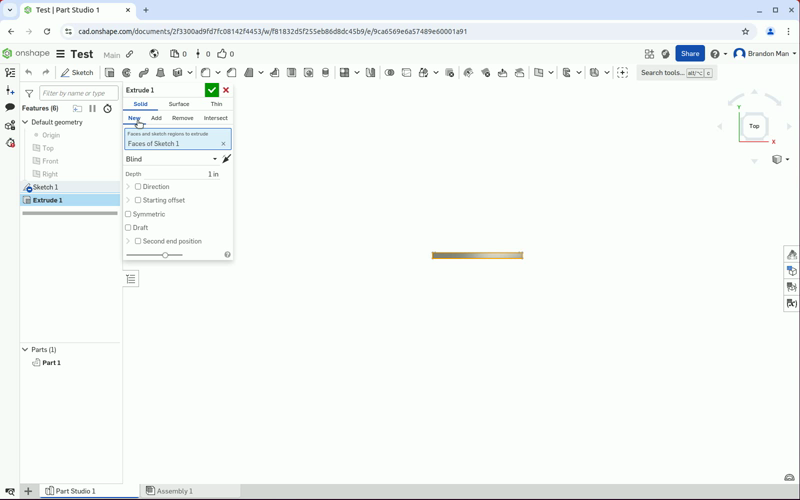
key(tab, 4)
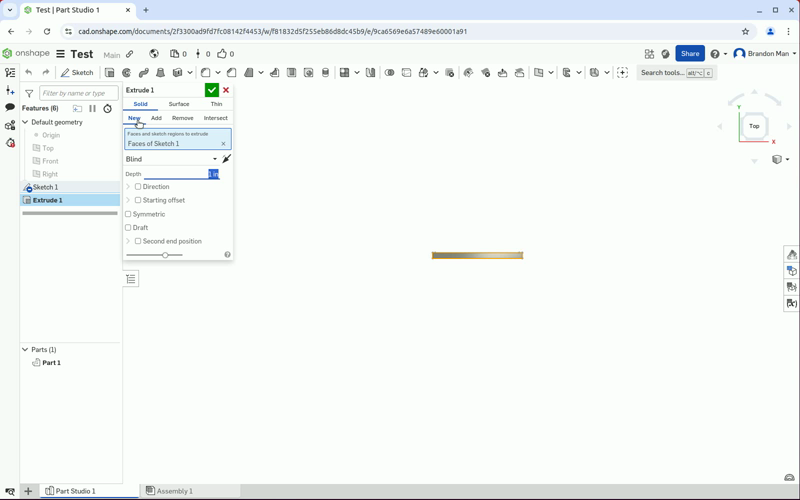
text(23.108)
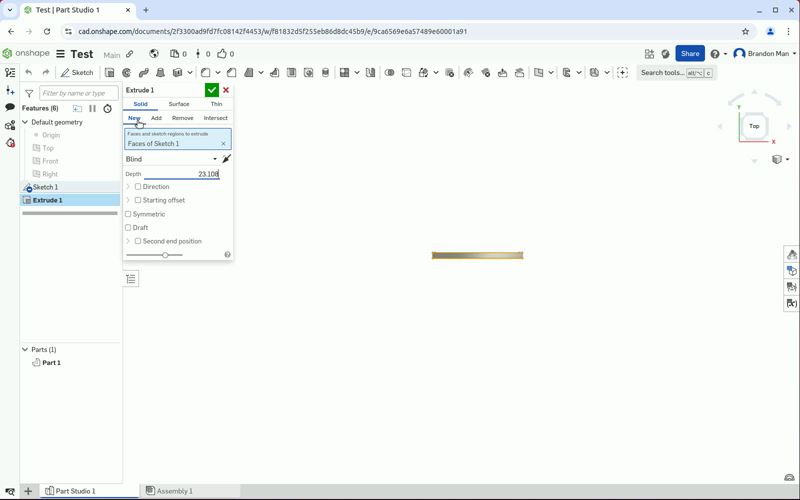
key(enter)
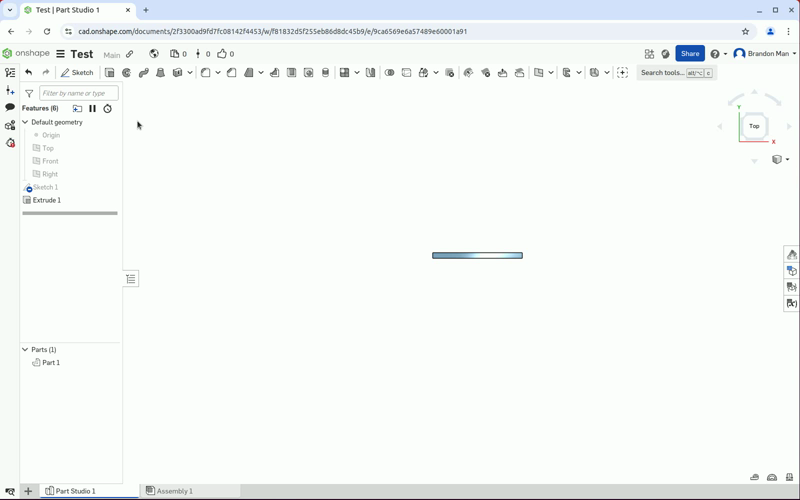
key(shift+h)
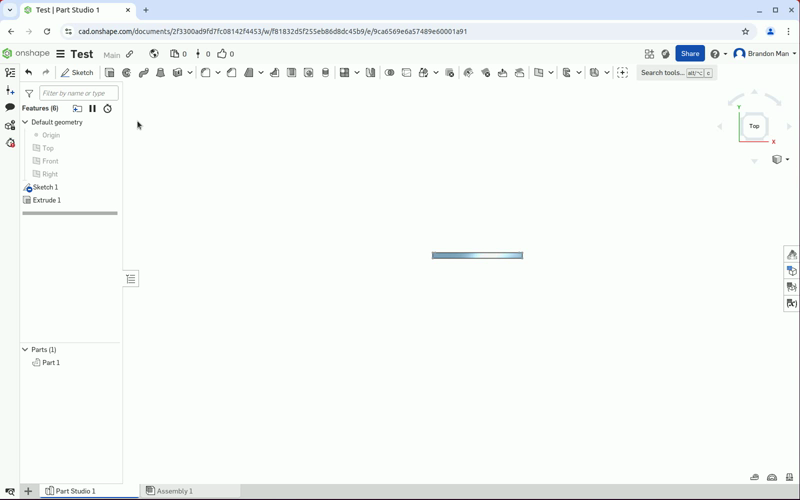
key(shift+h)
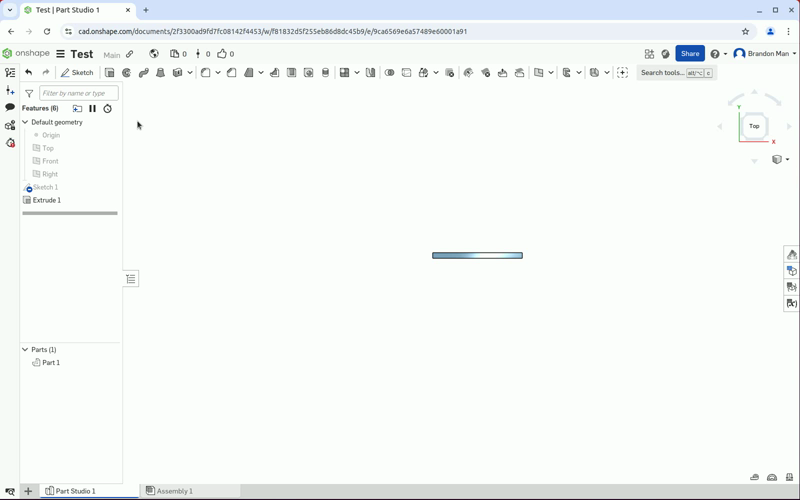
mouse_move(73, 189)
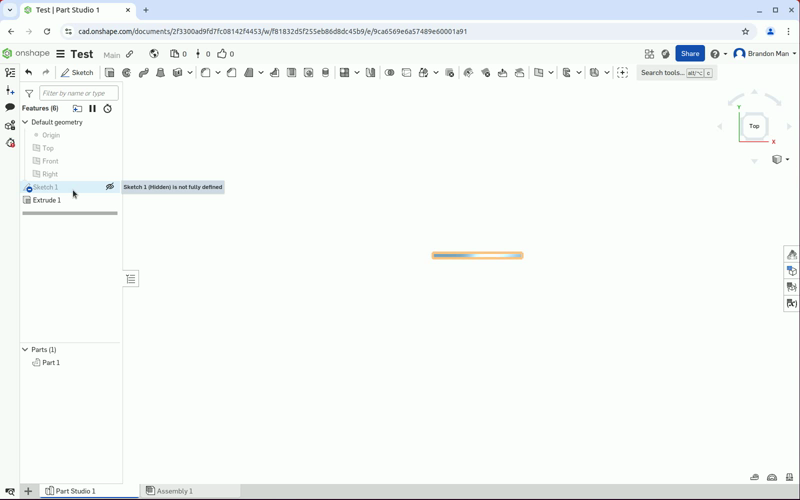
click(73, 189)
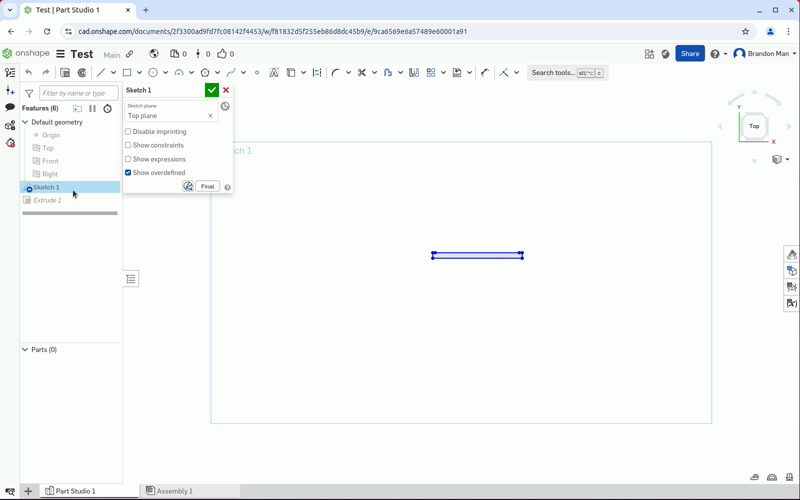
mouse_move(229, 92)
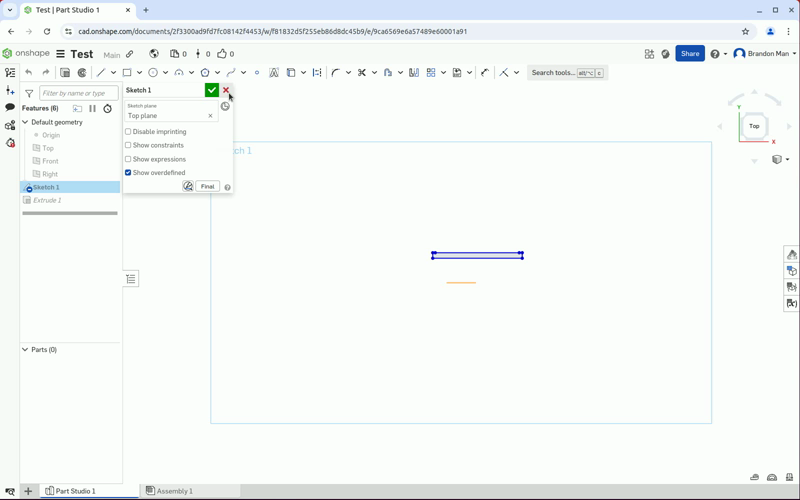
click(229, 92)
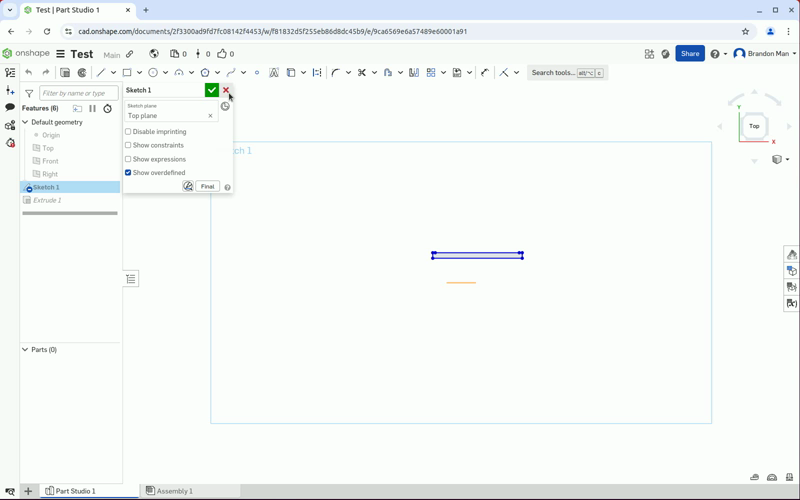
key(shift+s)
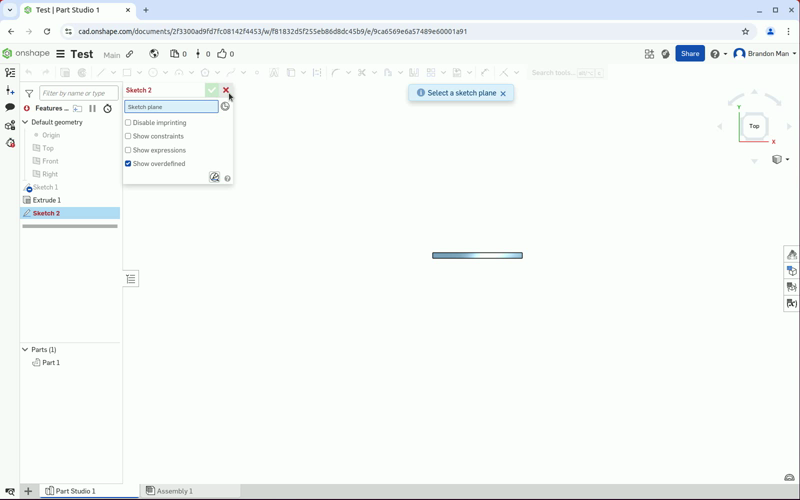
mouse_move(73, 150)
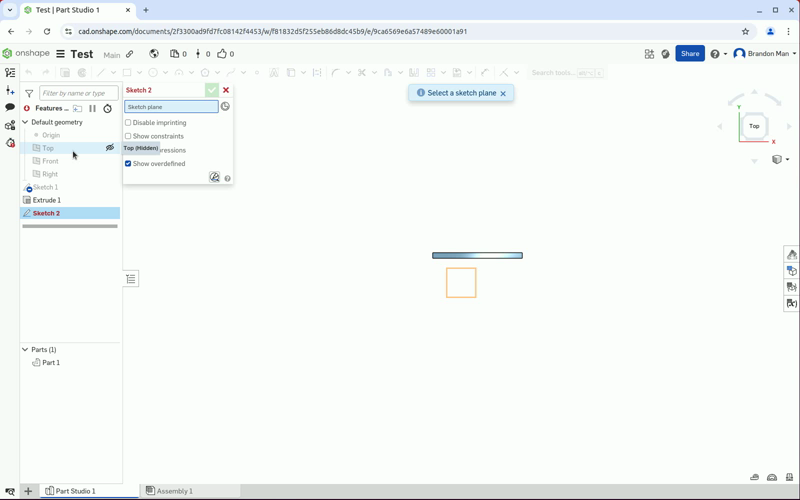
click(73, 150)
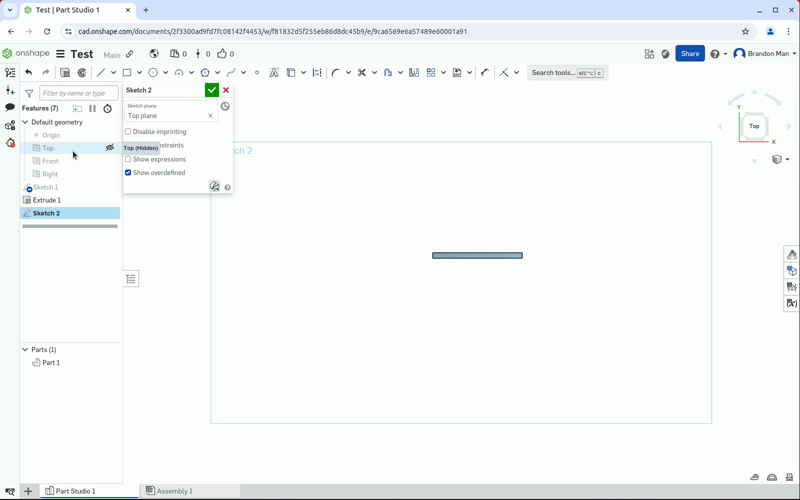
mouse_move(73, 352)
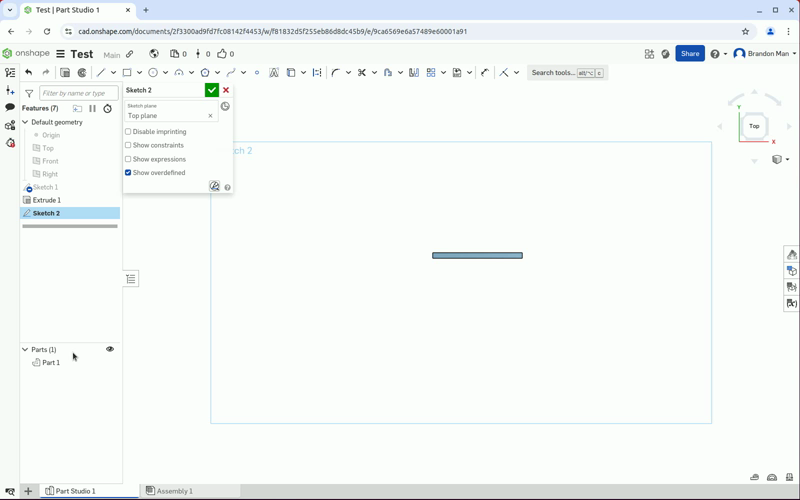
key(y)
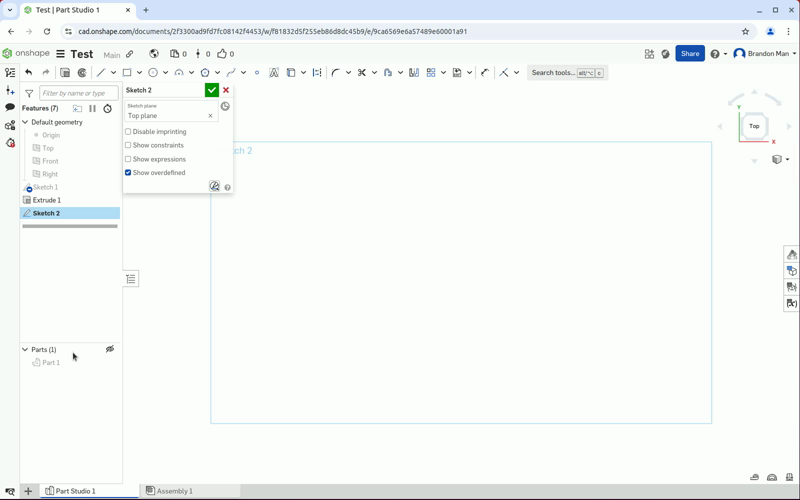
key(l)
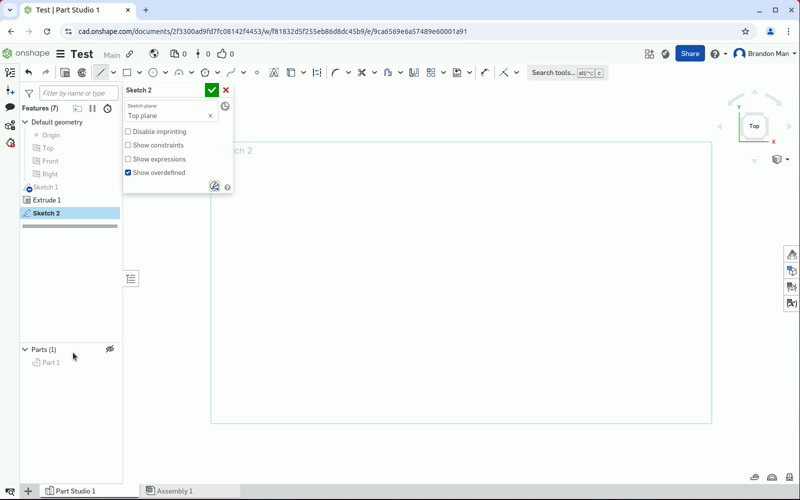
key_down(shift)
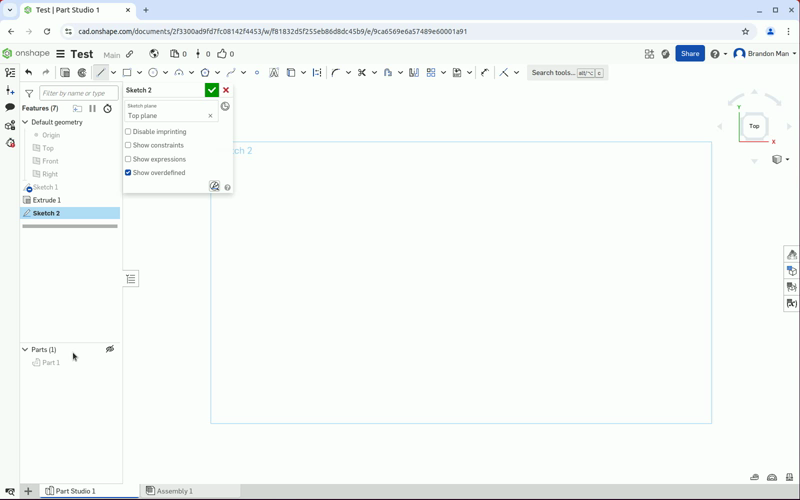
mouse_move(436, 252)
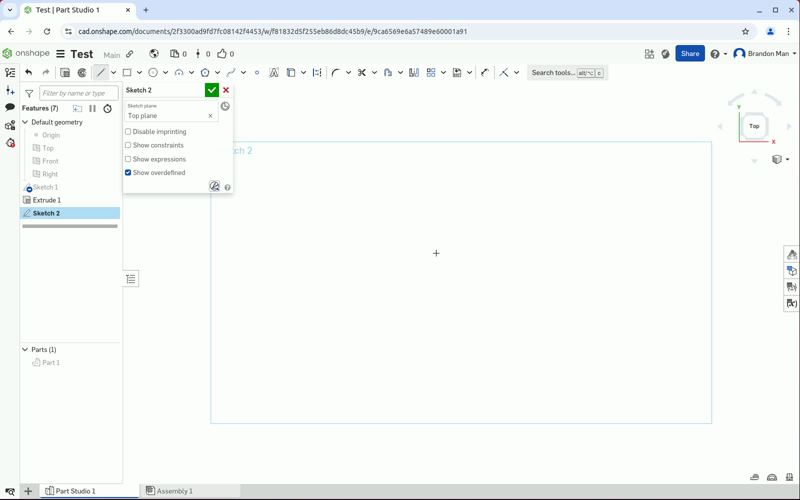
click(436, 252)
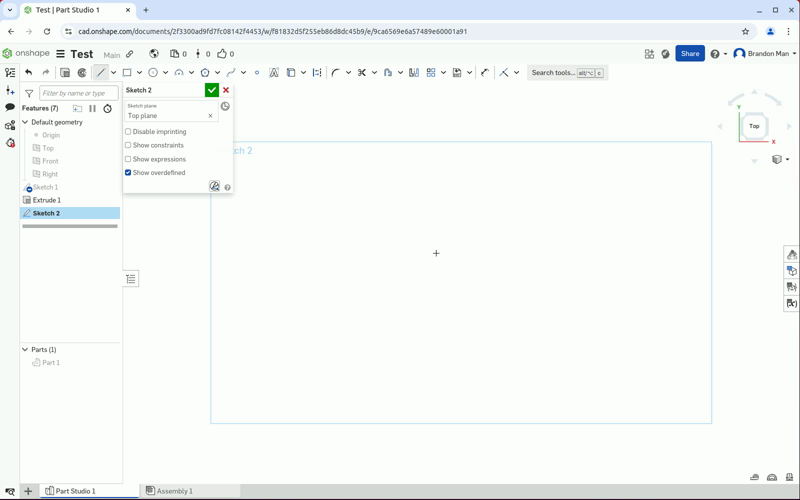
key_up(shift)
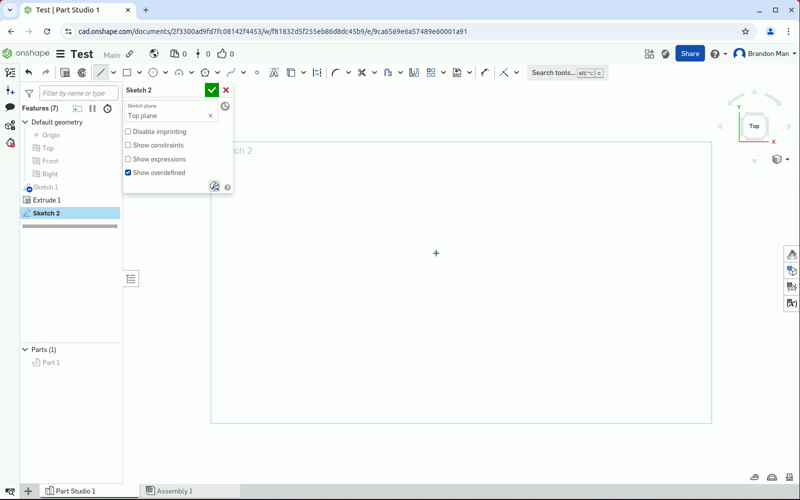
key_down(shift)
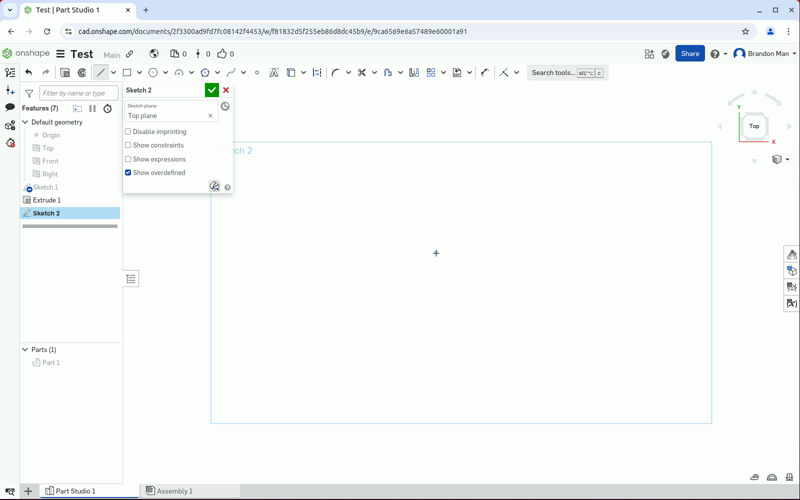
mouse_move(519, 252)
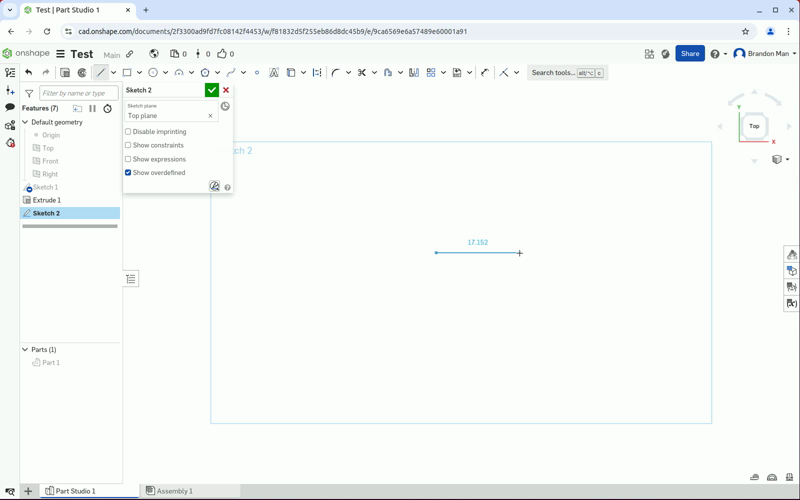
click(519, 252)
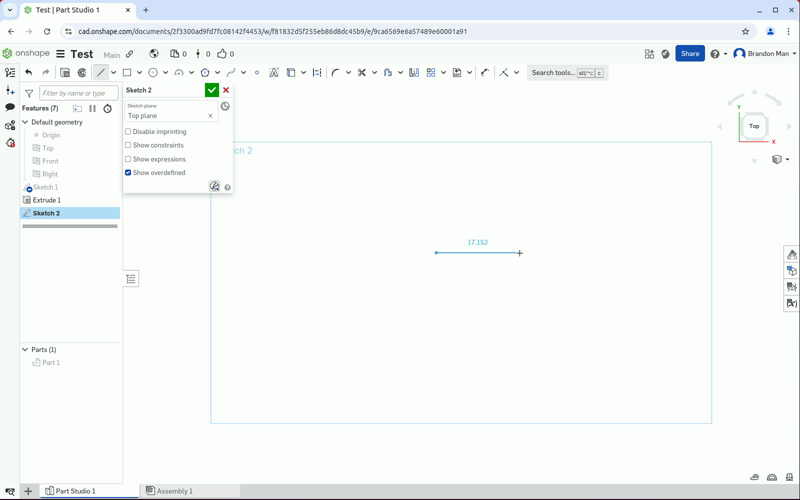
key_up(shift)
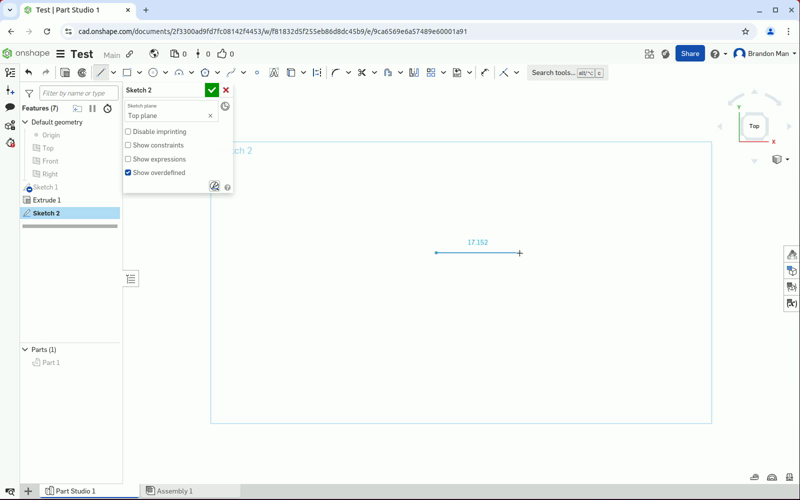
key_down(shift)
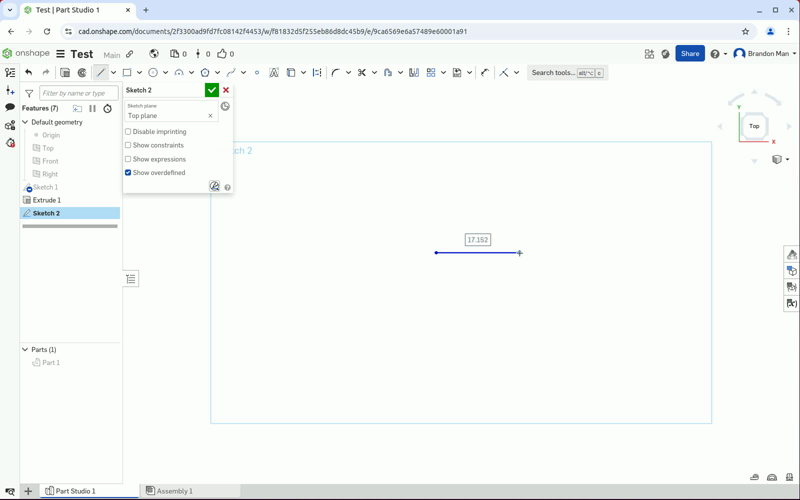
mouse_move(549, 252)
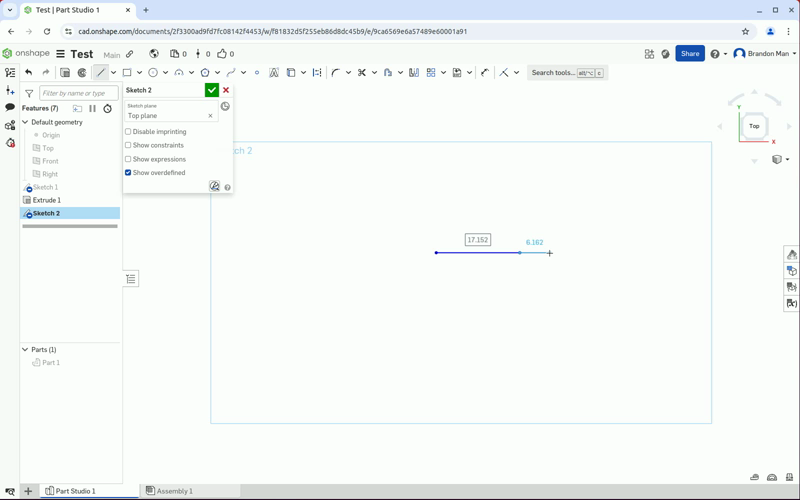
mouse_move(519, 248)
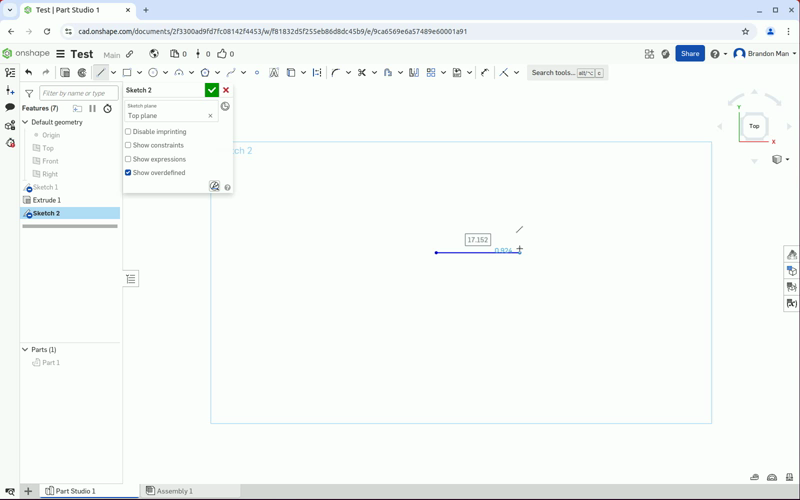
scroll(6)
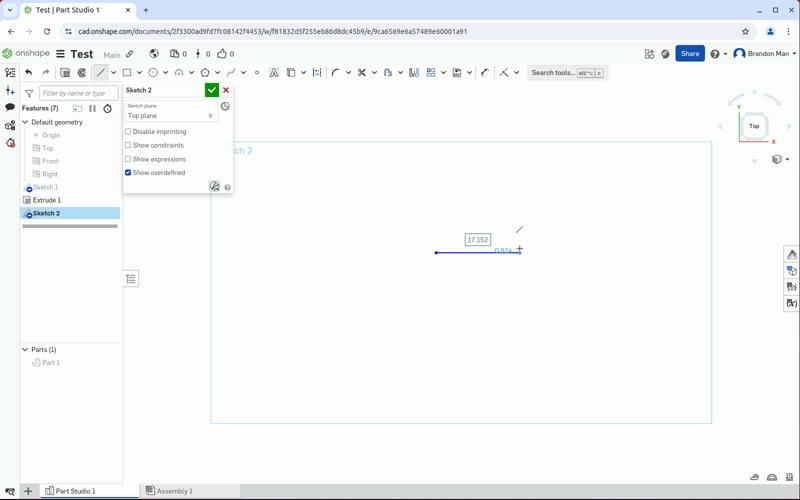
scroll(6)
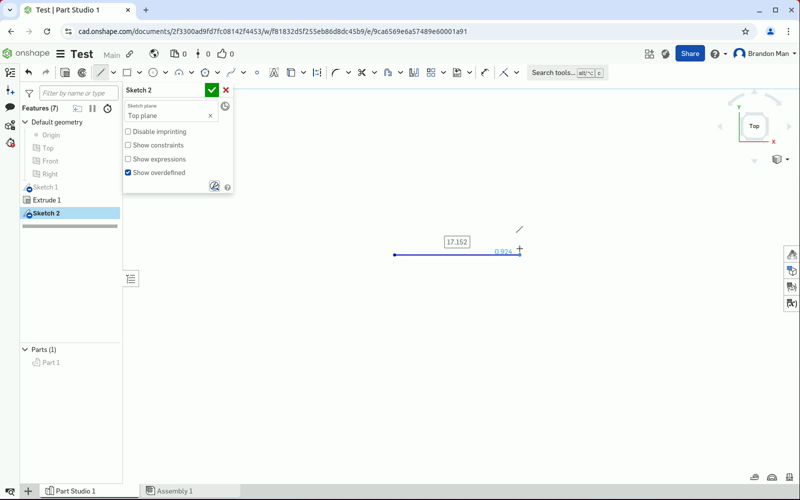
scroll(6)
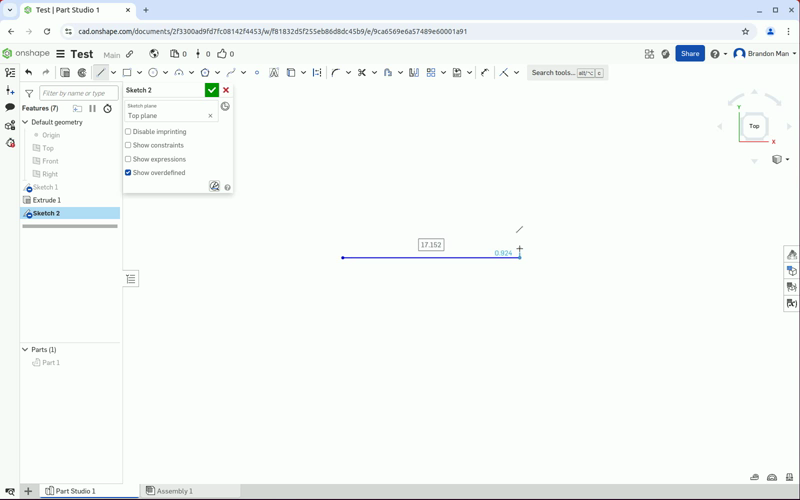
scroll(6)
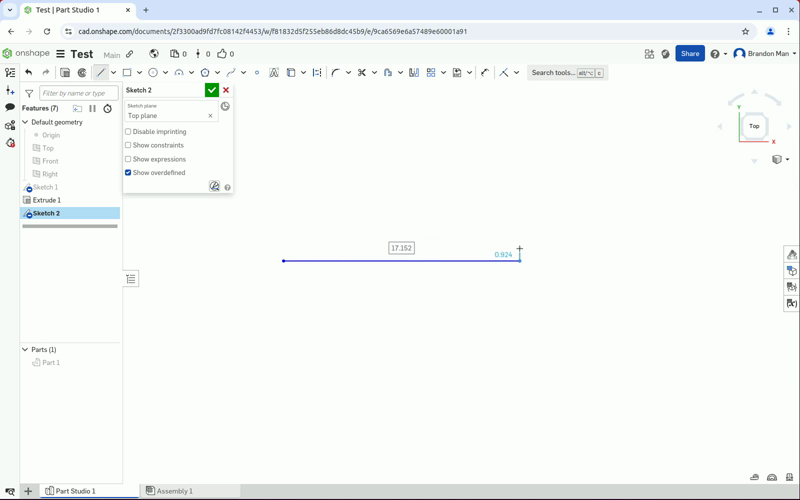
scroll(6)
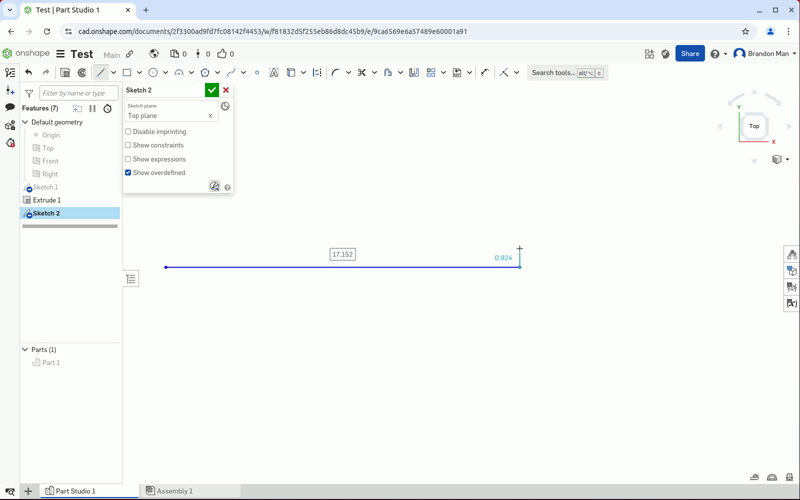
scroll(6)
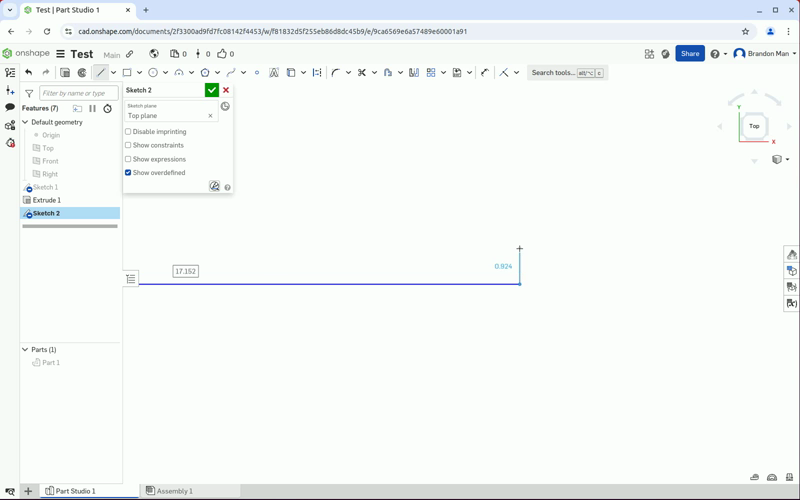
scroll(6)
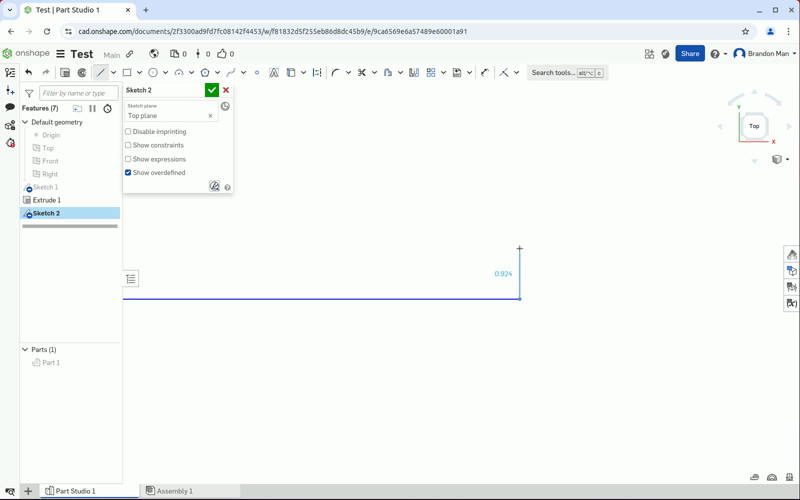
click(519, 248)
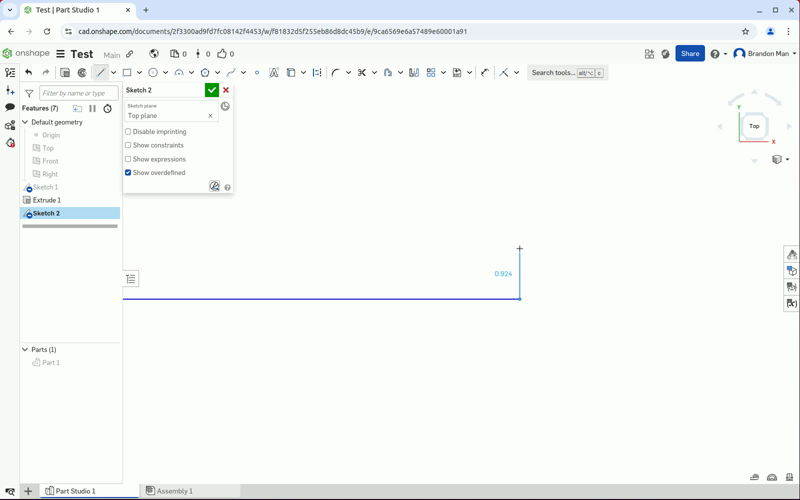
scroll(-6)
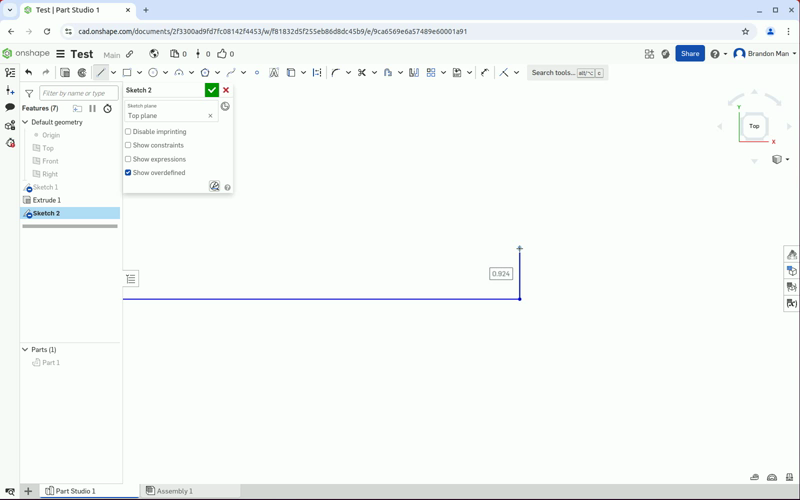
scroll(-6)
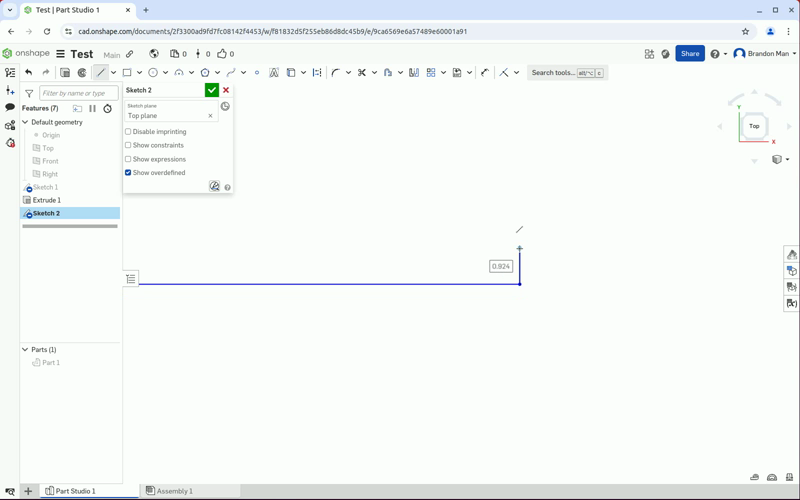
scroll(-6)
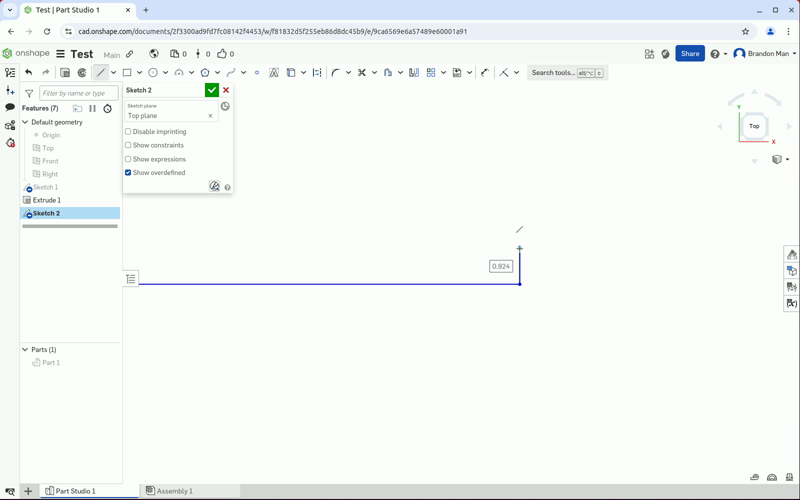
scroll(-6)
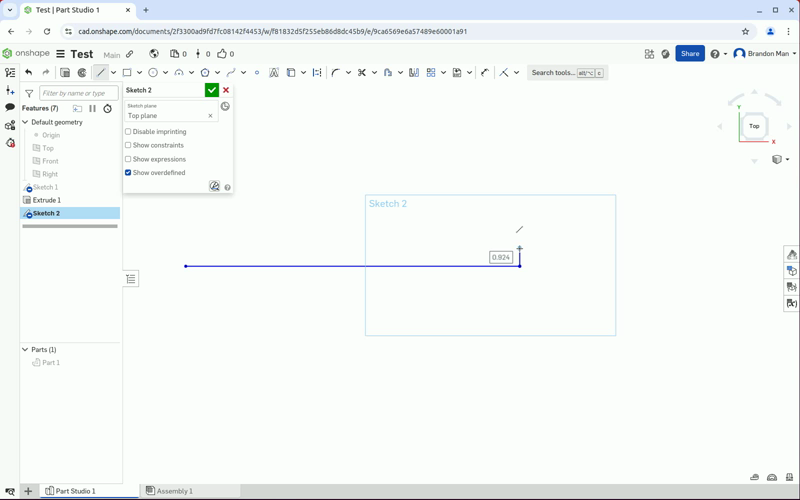
scroll(-6)
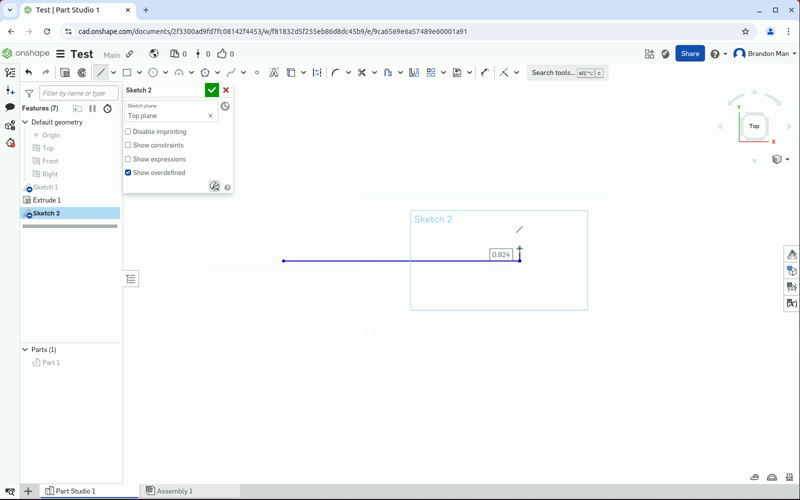
scroll(-6)
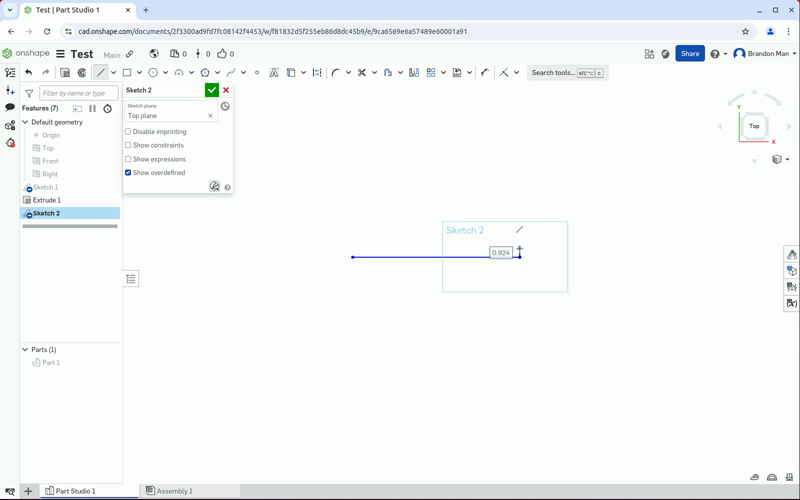
scroll(-6)
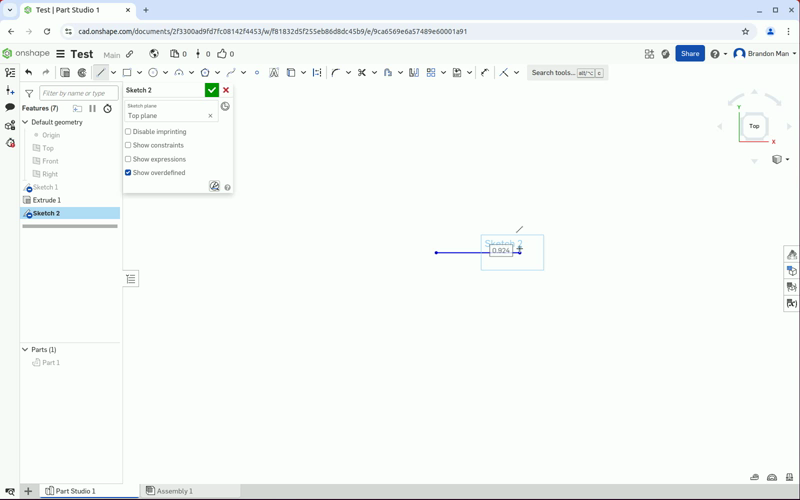
key_up(shift)
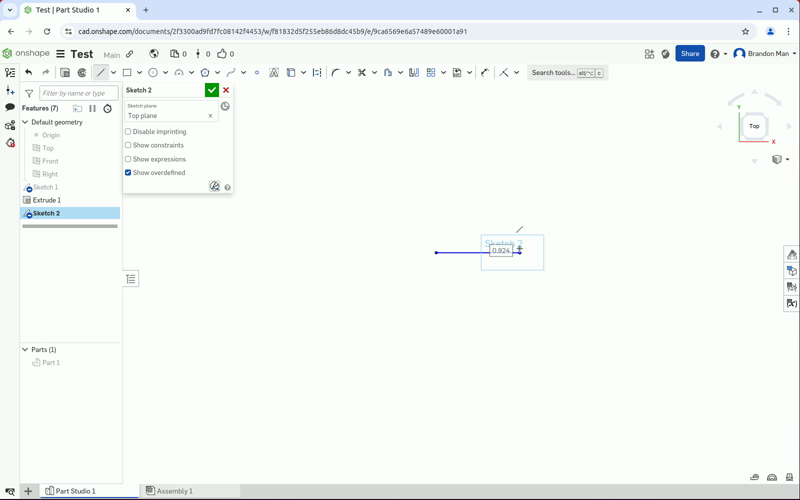
key_down(shift)
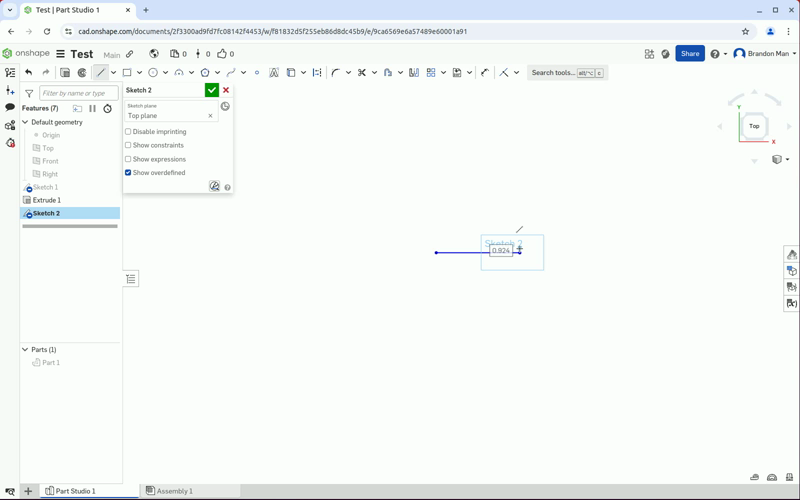
mouse_move(436, 248)
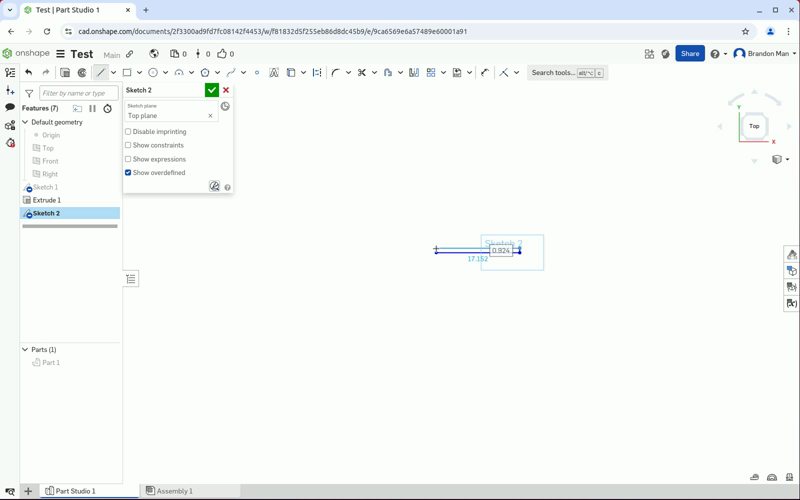
click(436, 248)
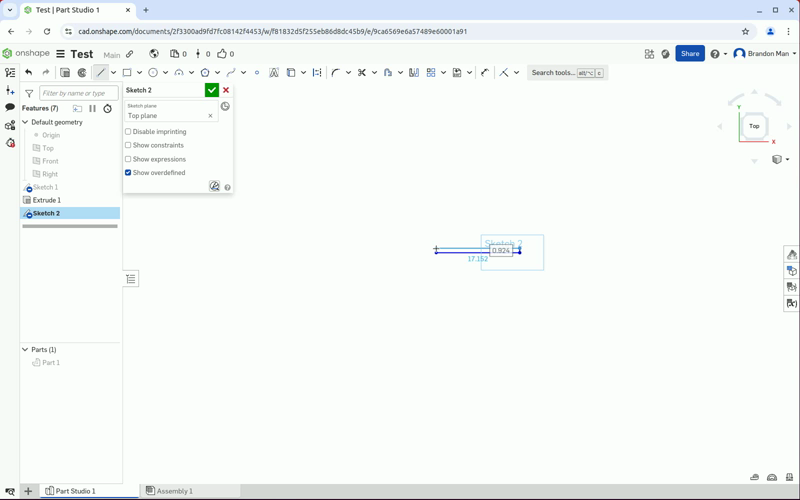
key_up(shift)
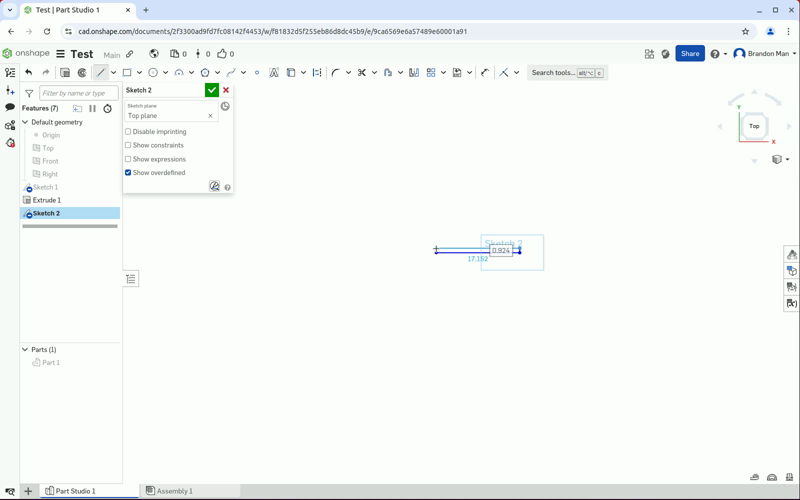
mouse_move(466, 248)
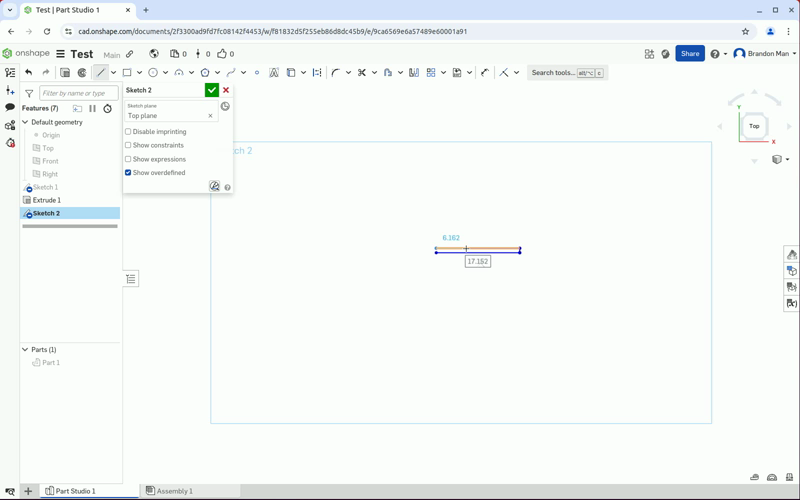
key_down(shift)
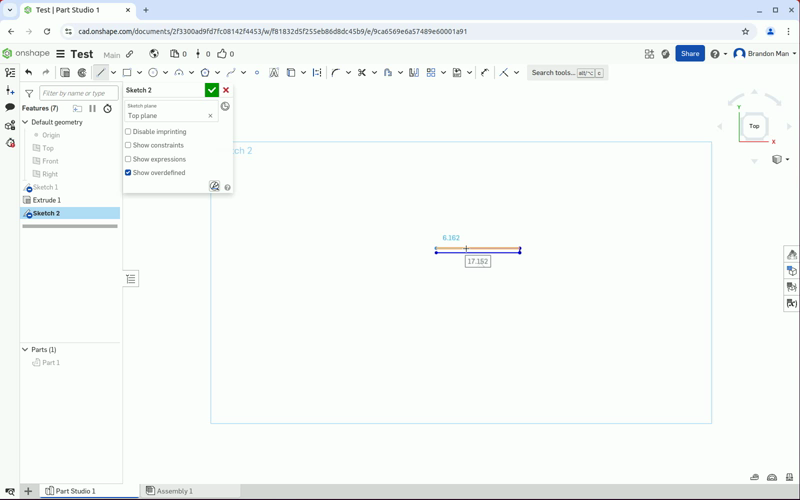
mouse_move(436, 252)
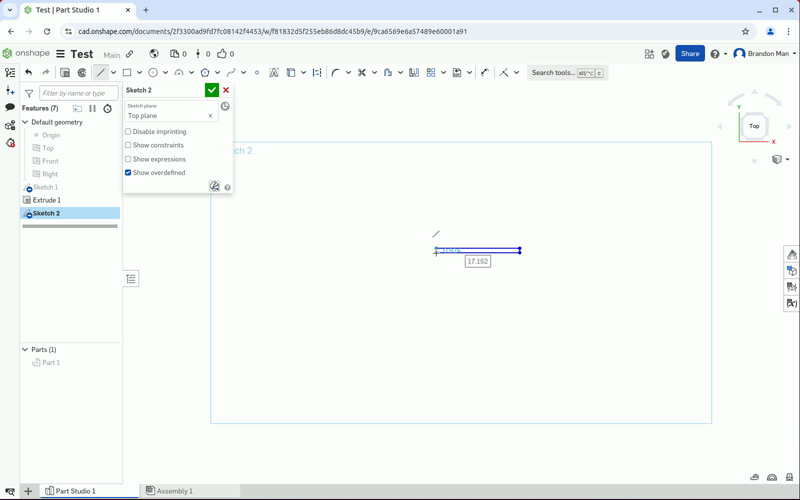
scroll(6)
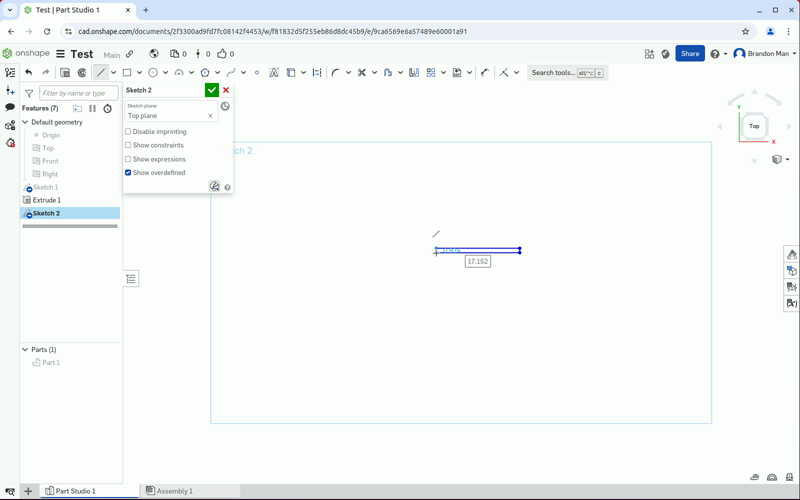
scroll(6)
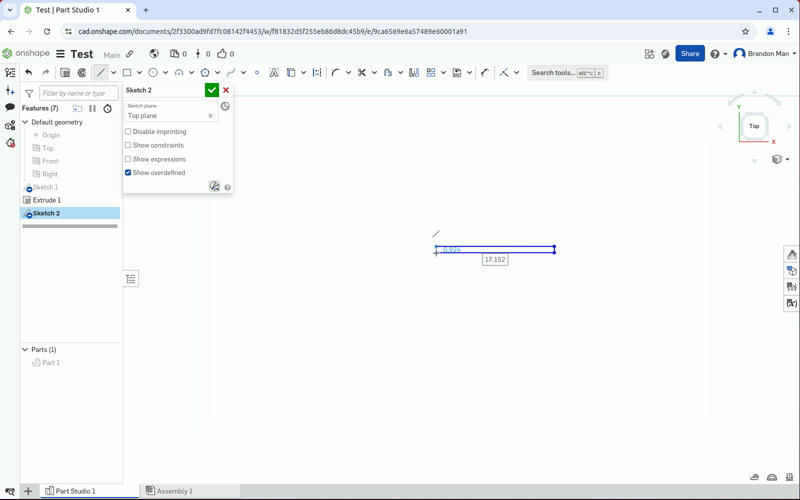
scroll(6)
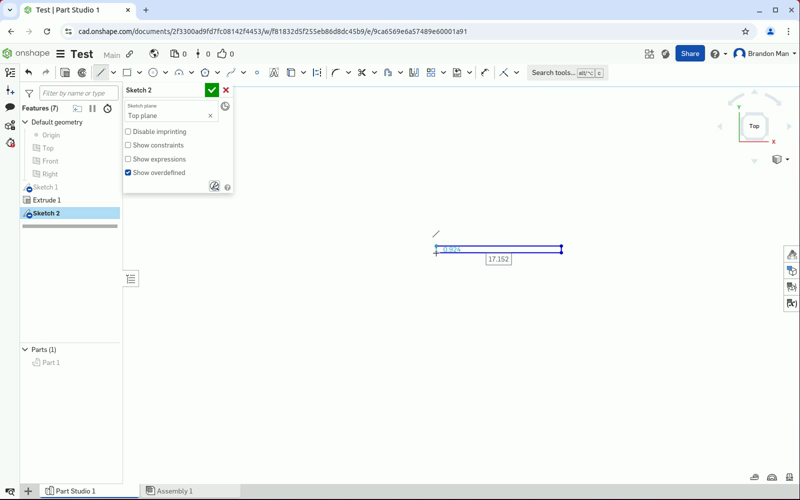
scroll(6)
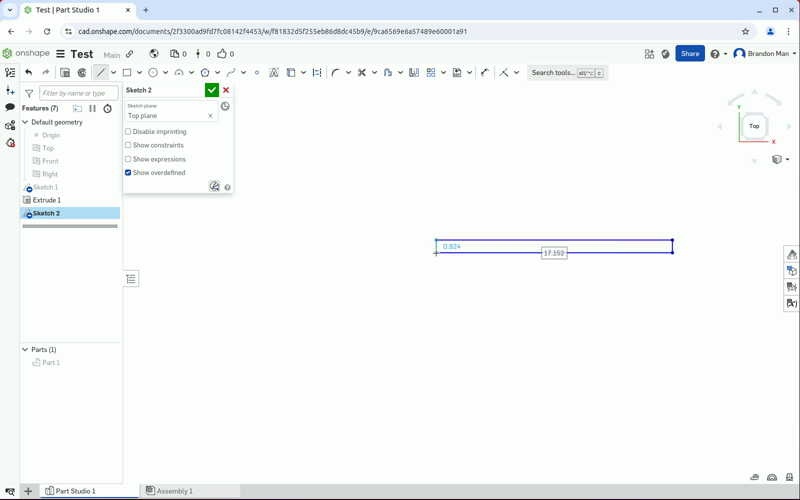
scroll(6)
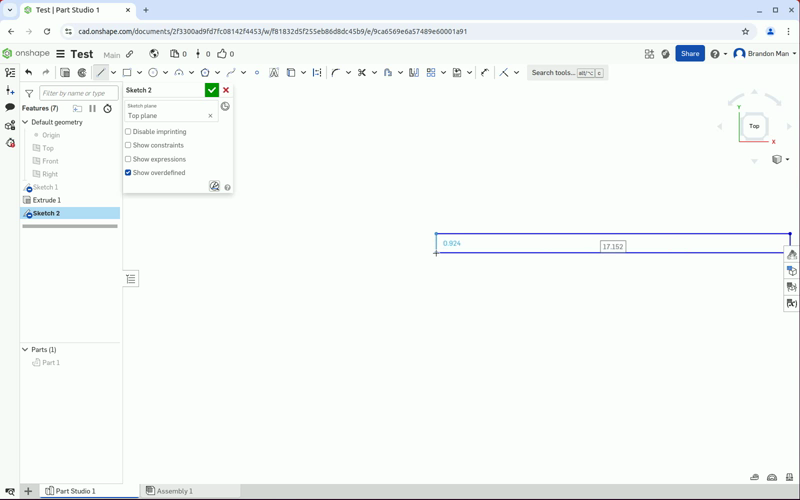
scroll(6)
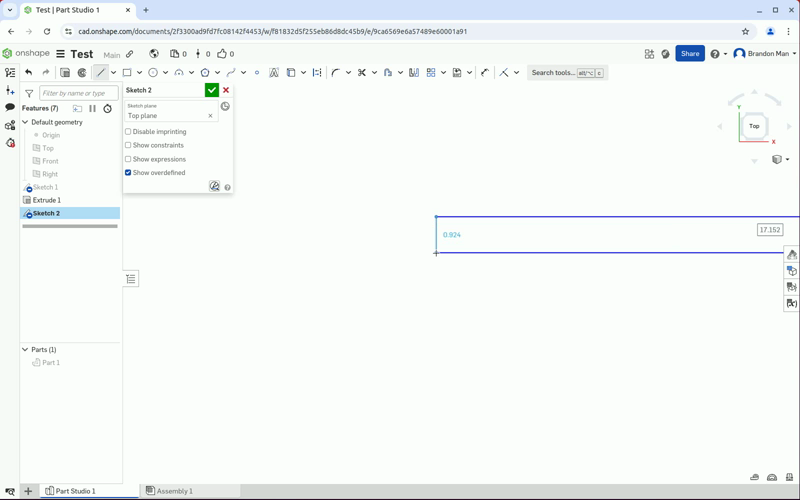
scroll(6)
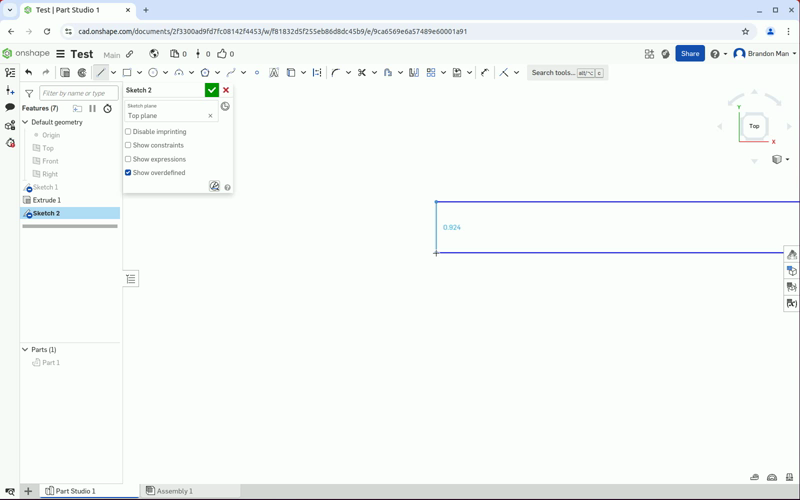
key_up(shift)
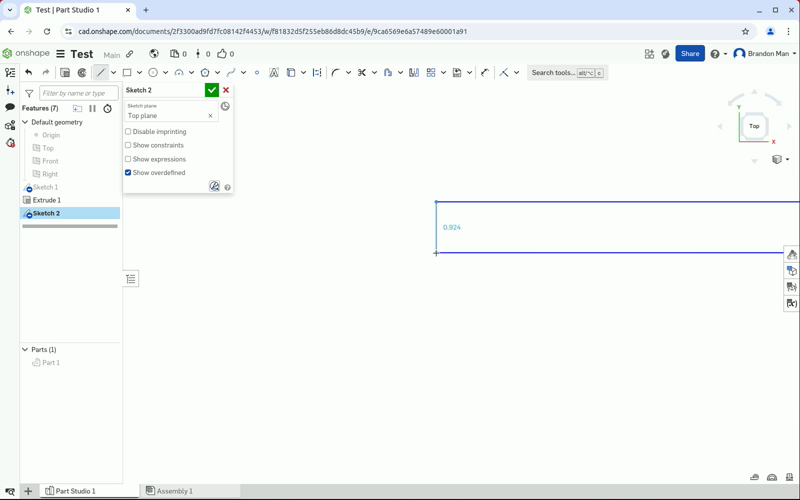
click(436, 252)
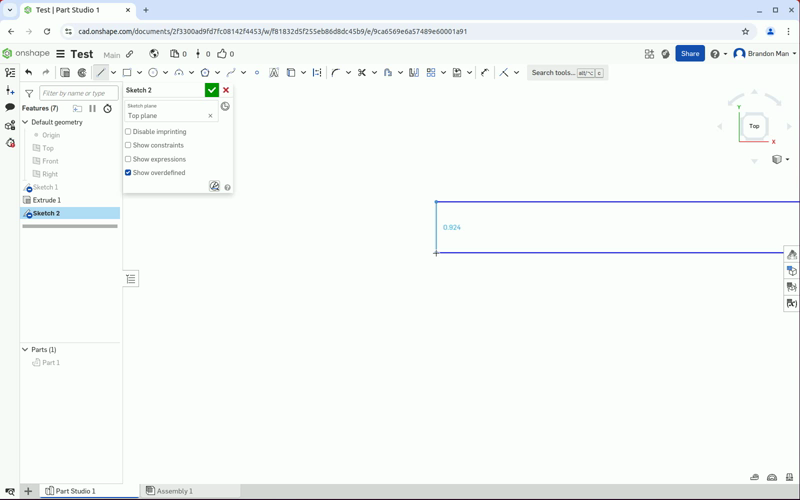
scroll(-6)
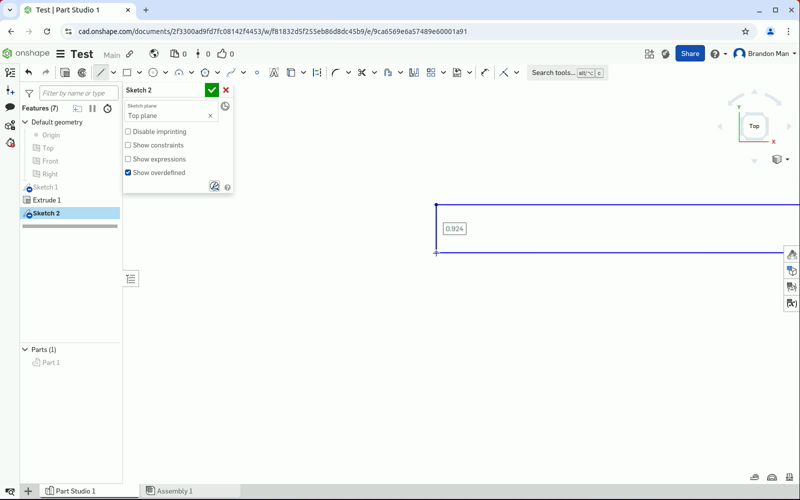
scroll(-6)
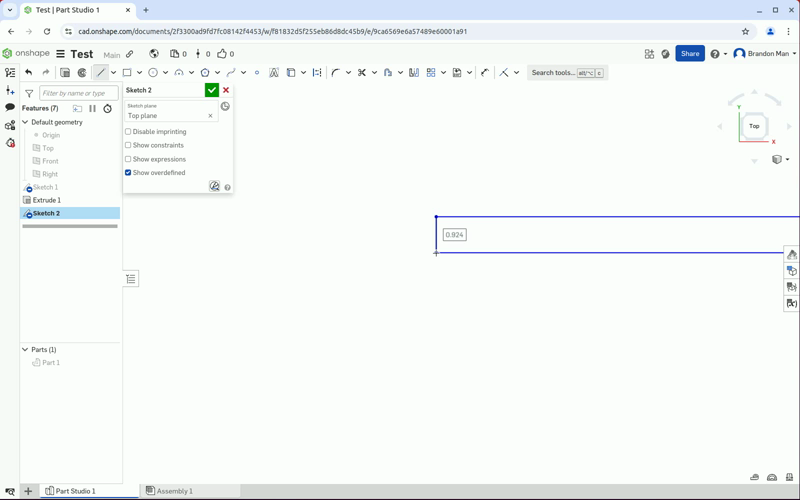
scroll(-6)
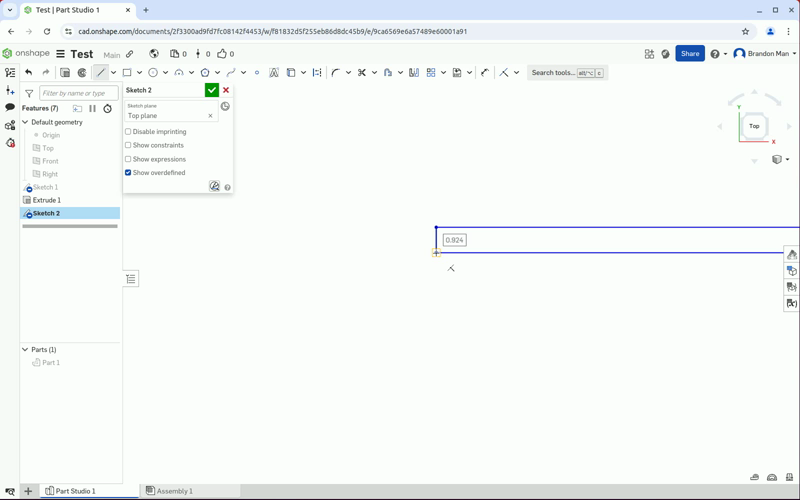
scroll(-6)
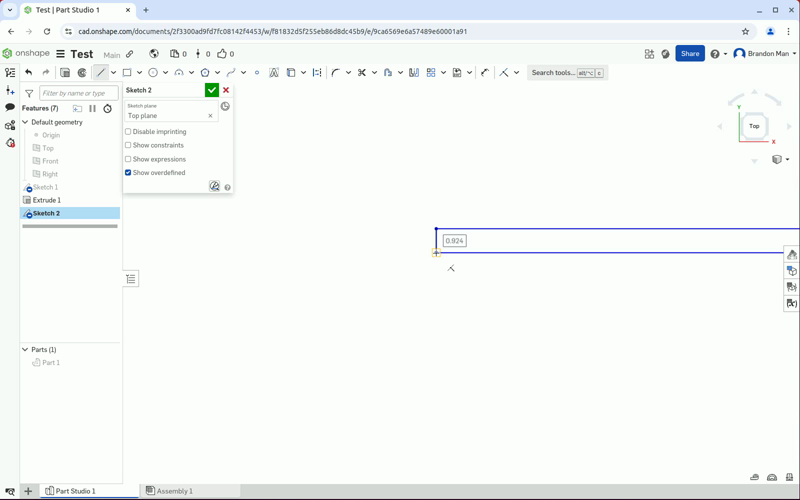
scroll(-6)
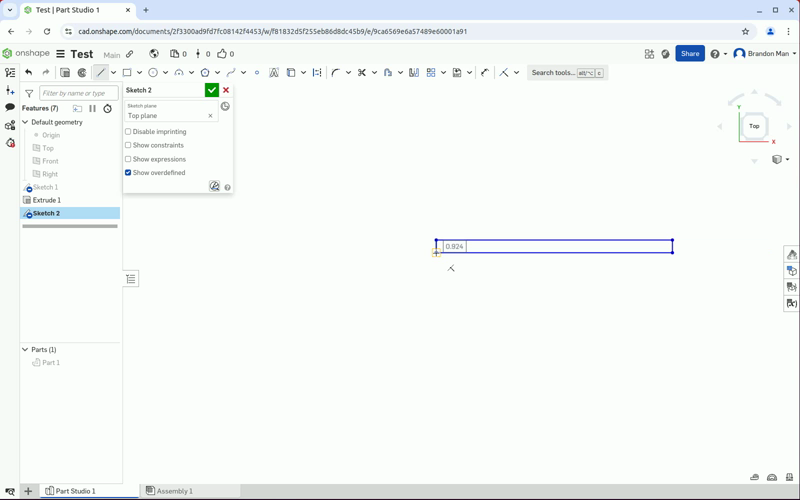
scroll(-6)
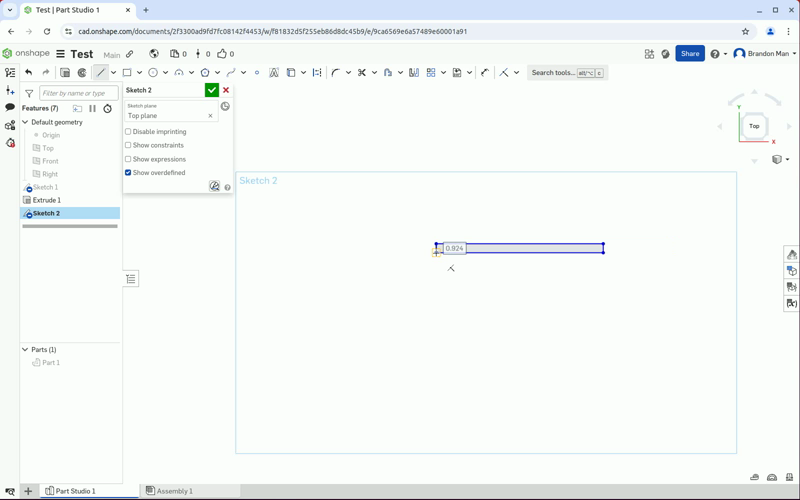
scroll(-6)
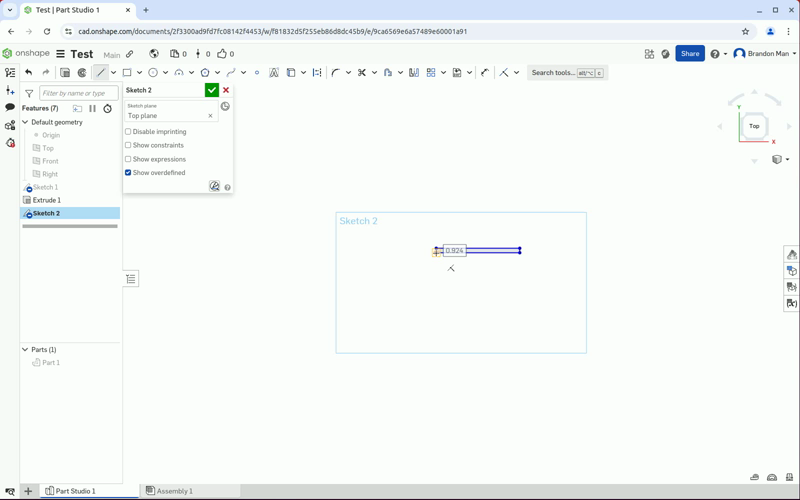
key(esc)
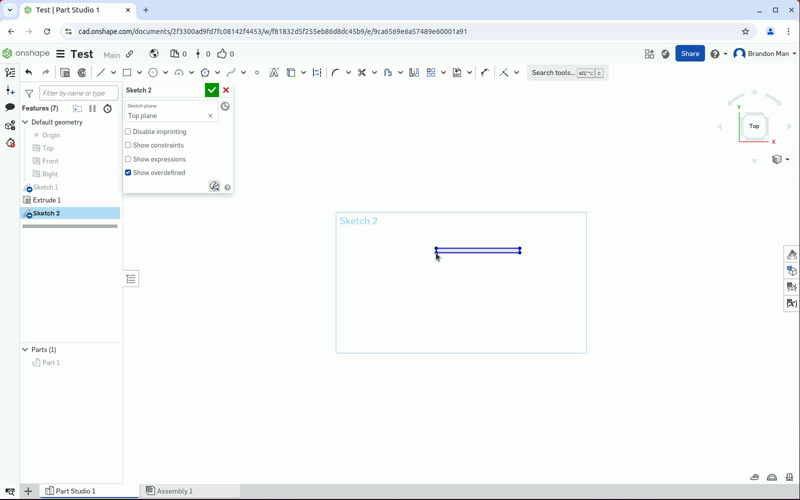
mouse_move(446, 252)
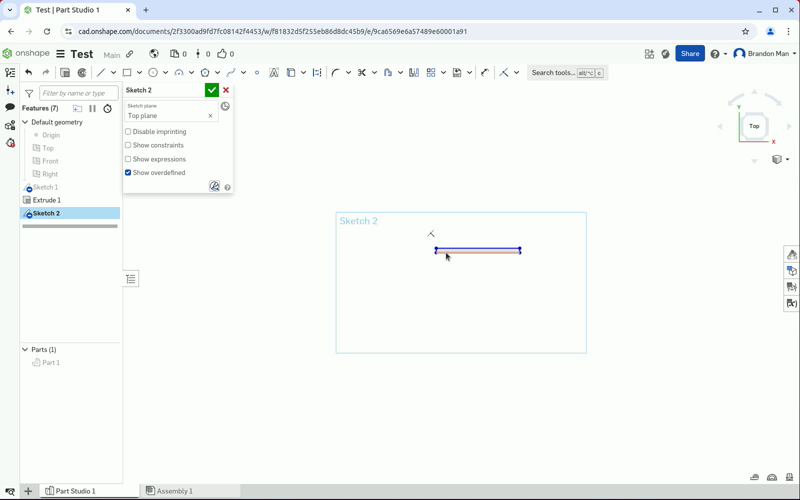
scroll(6)
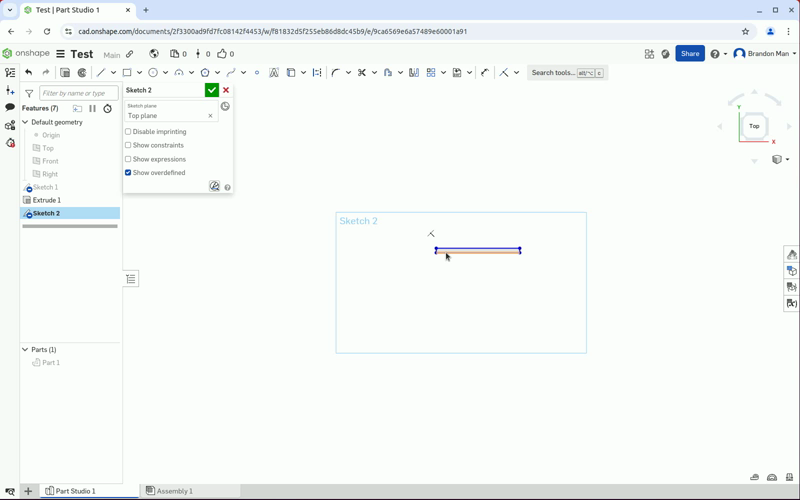
scroll(6)
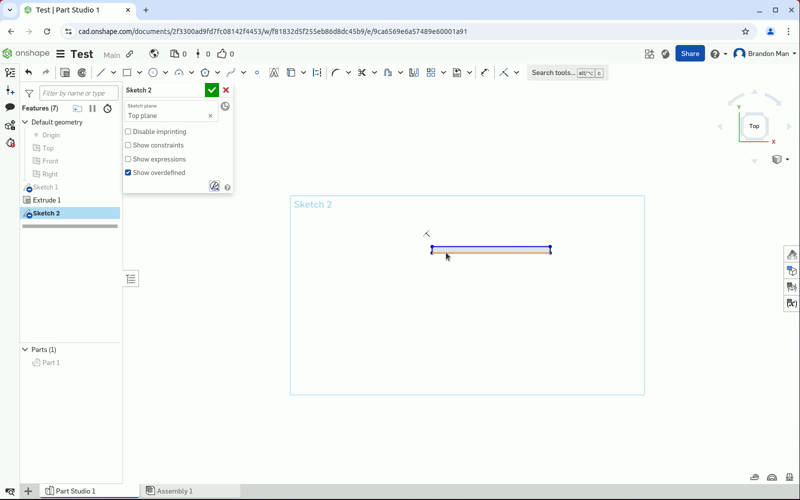
scroll(6)
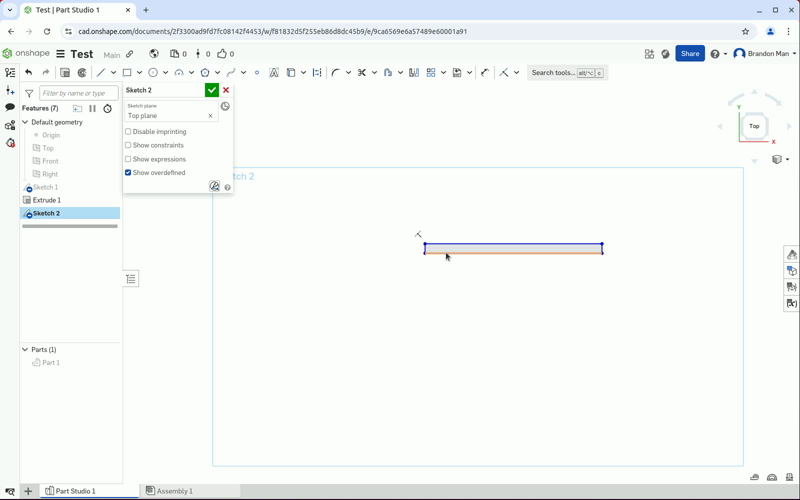
scroll(6)
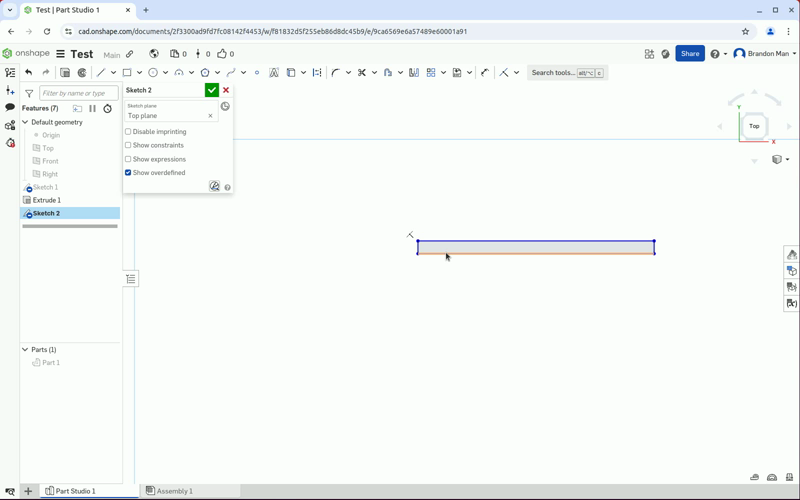
scroll(6)
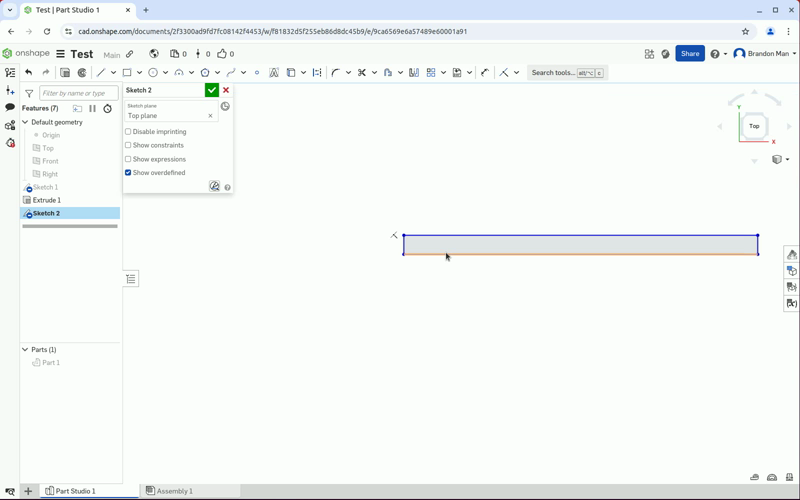
scroll(6)
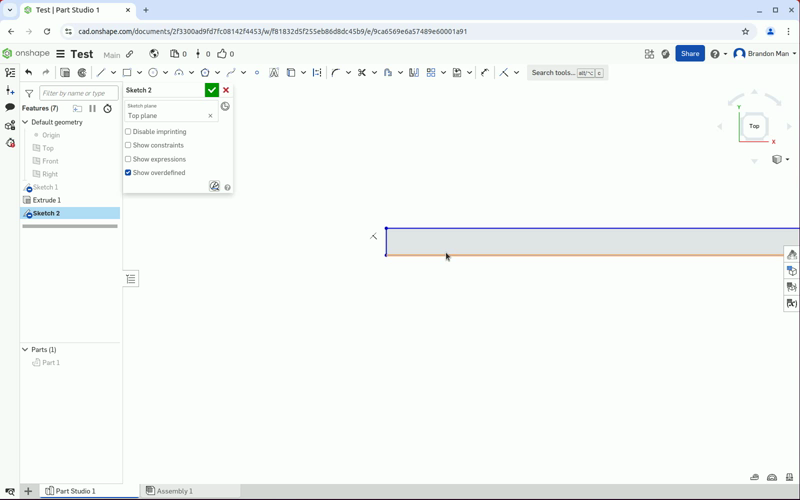
scroll(6)
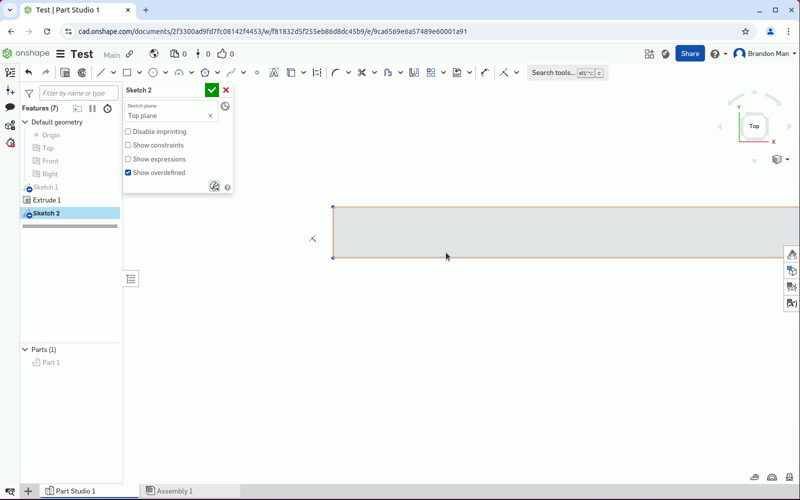
click(446, 252)
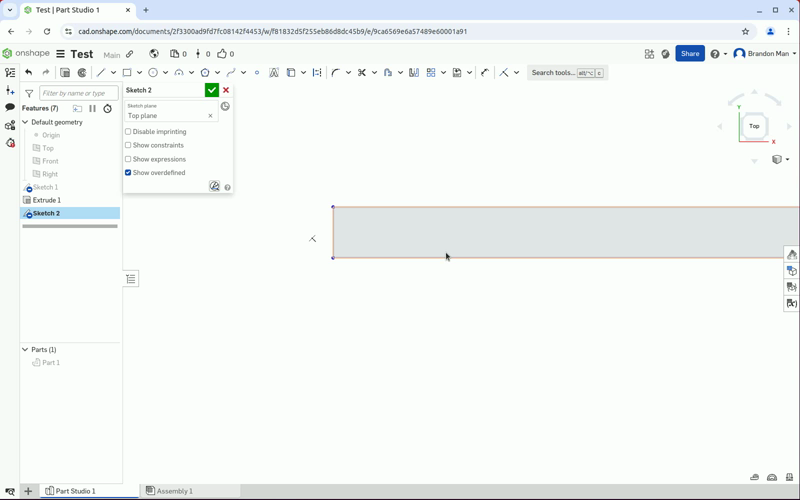
scroll(-6)
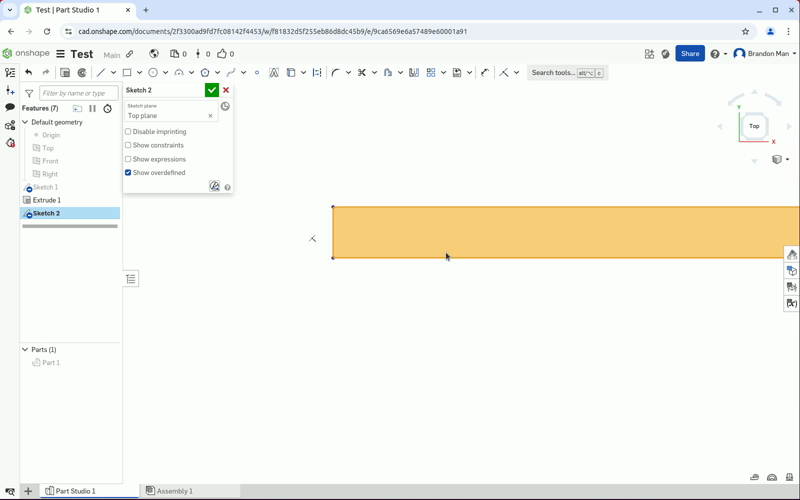
scroll(-6)
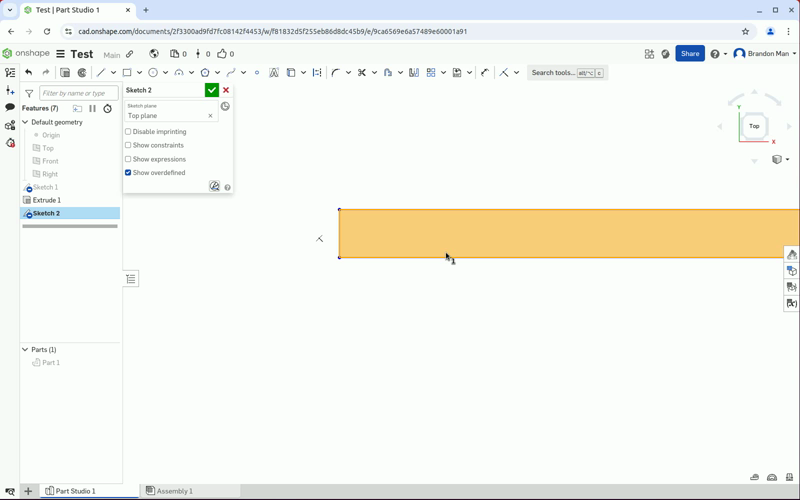
scroll(-6)
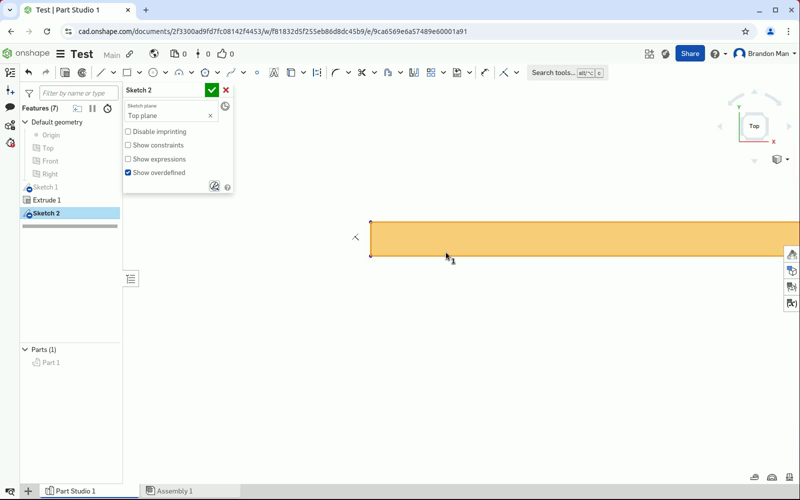
scroll(-6)
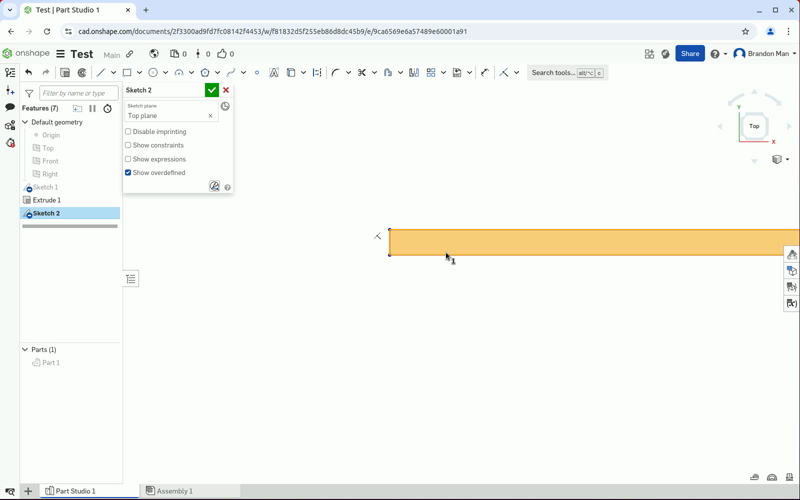
scroll(-6)
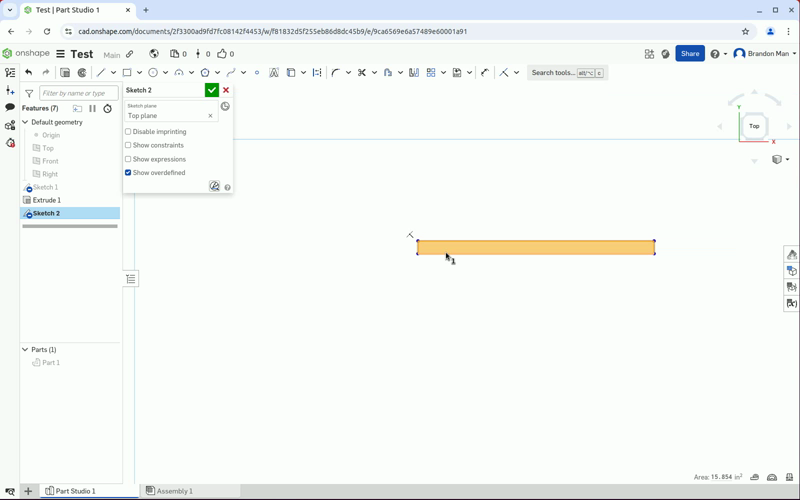
scroll(-6)
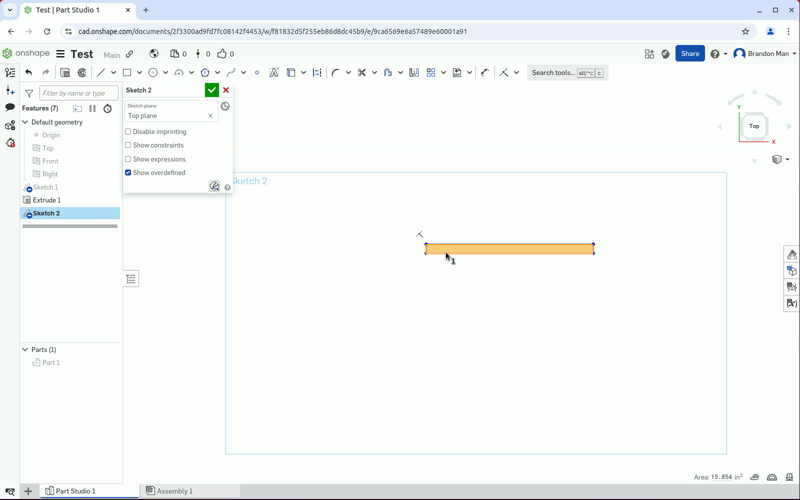
scroll(-6)
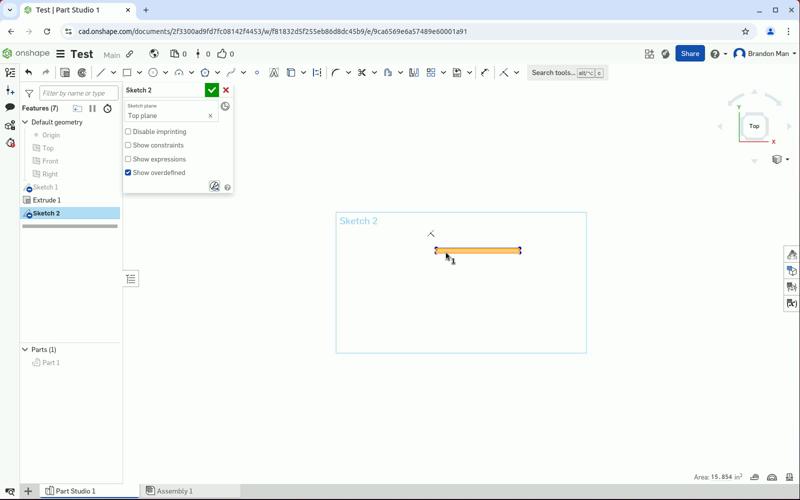
mouse_move(73, 352)
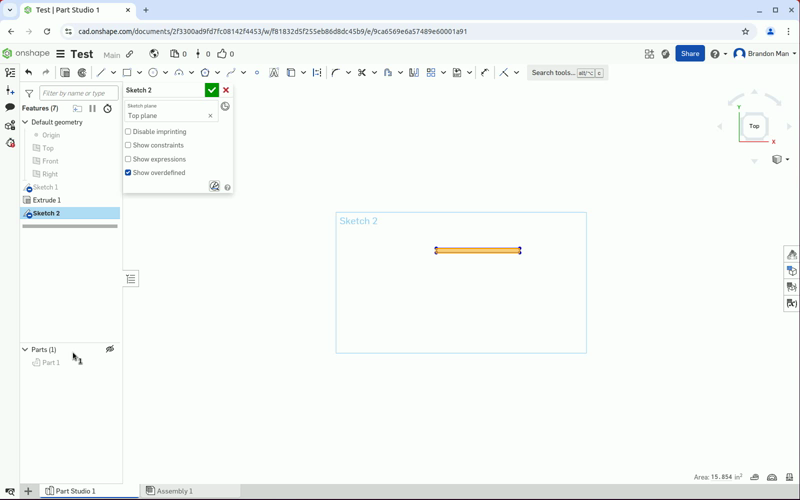
key(shift+y)
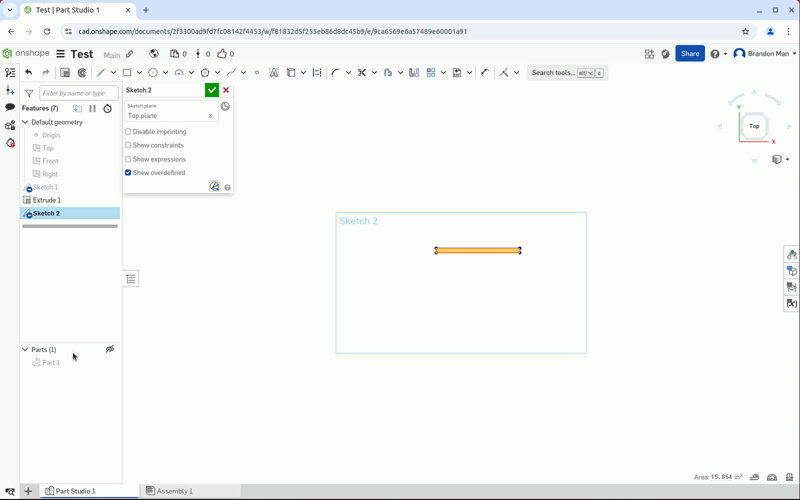
key(shift+e)
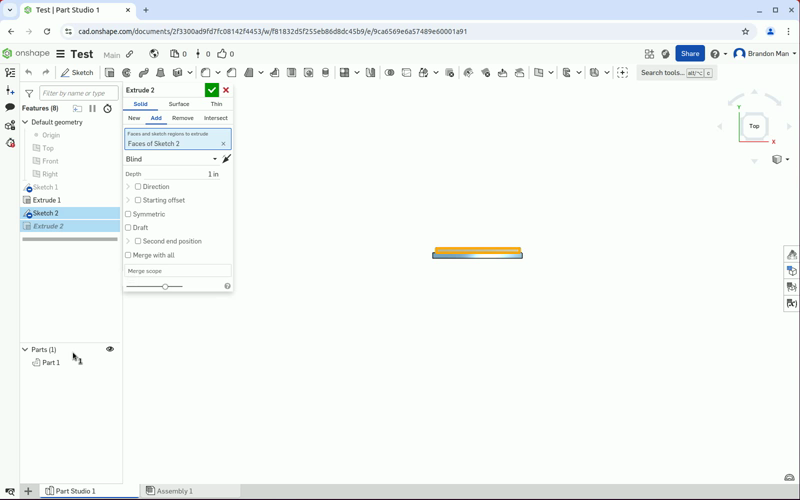
mouse_move(143, 106)
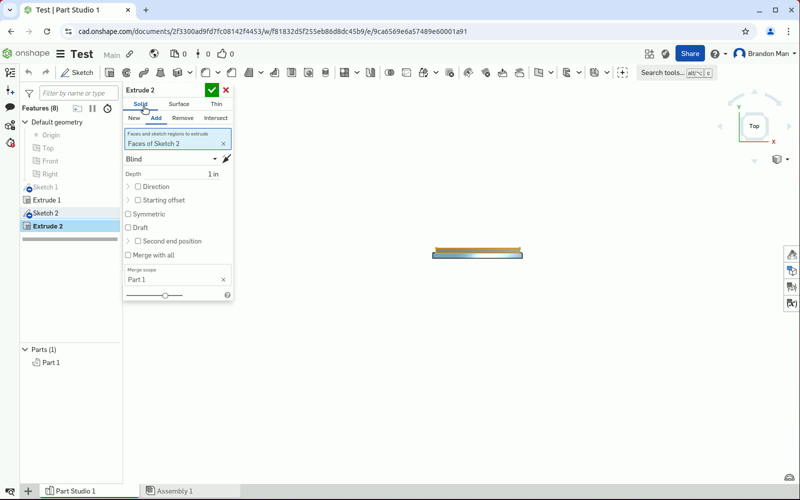
click(143, 106)
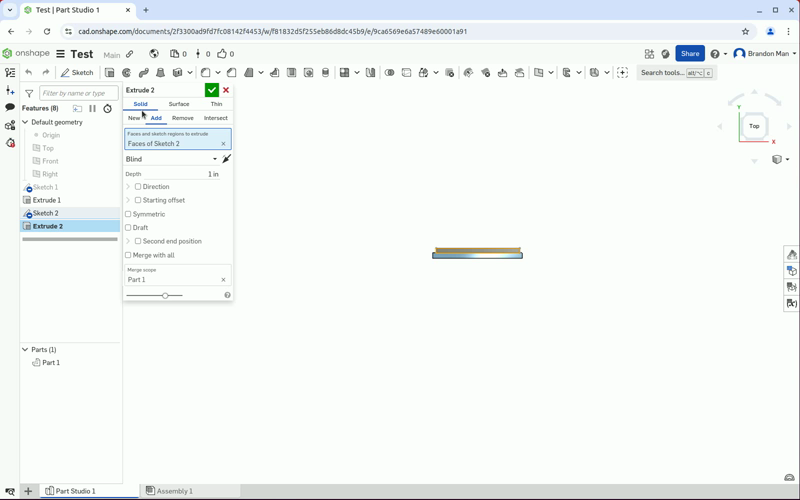
mouse_move(137, 120)
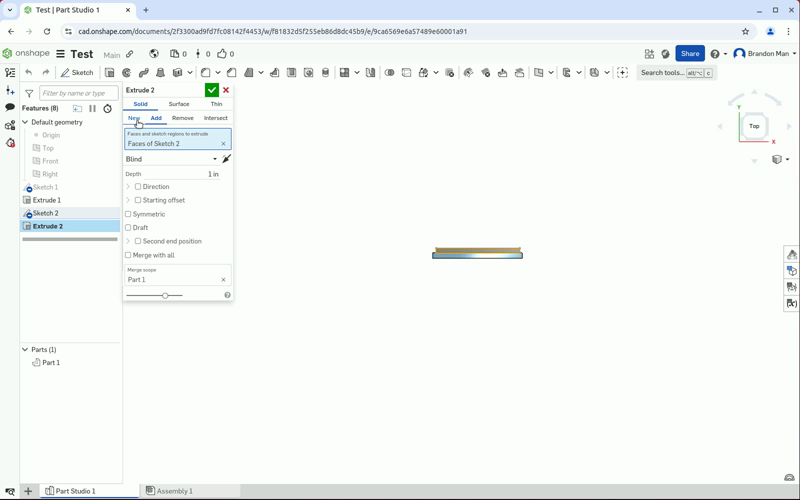
click(137, 120)
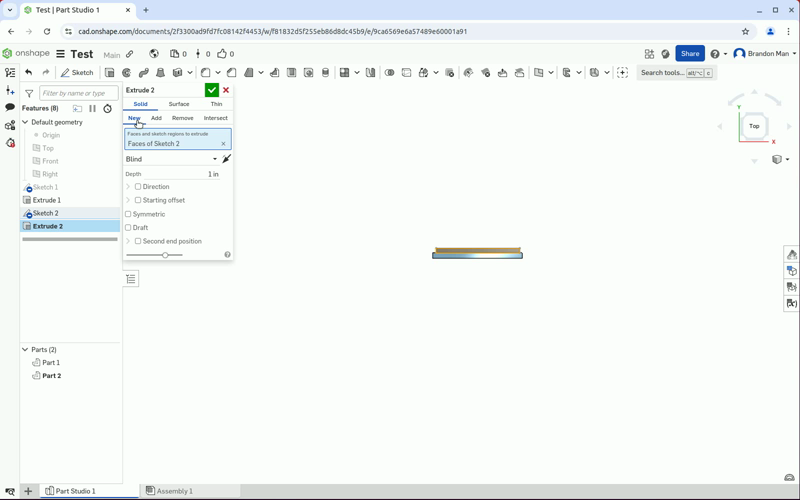
key(tab, 4)
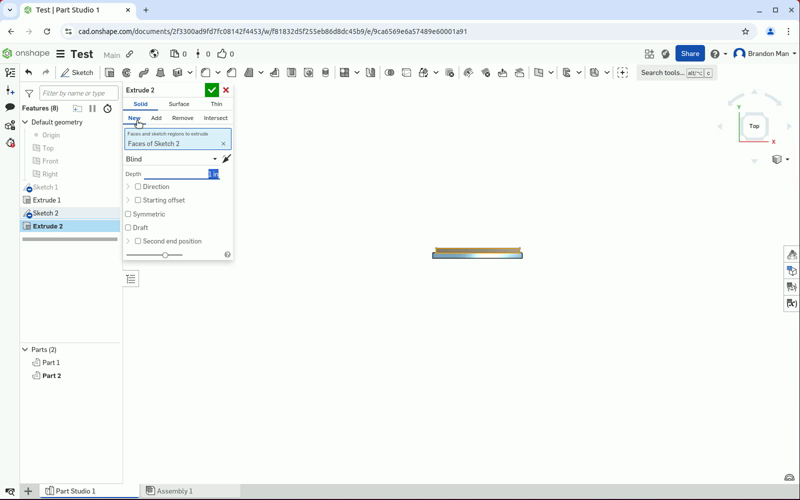
text(23.108)
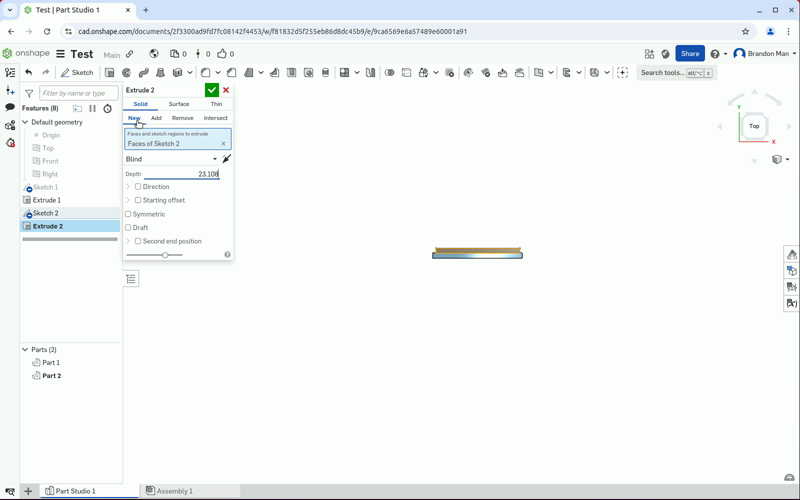
key(enter)
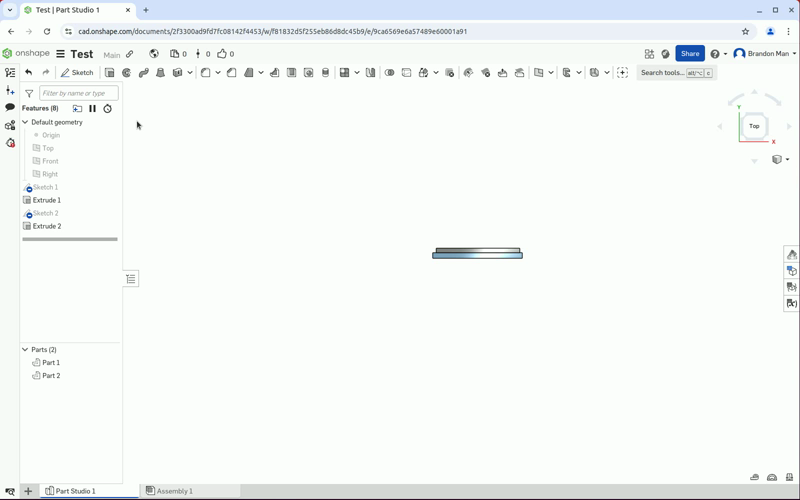
key(shift+h)
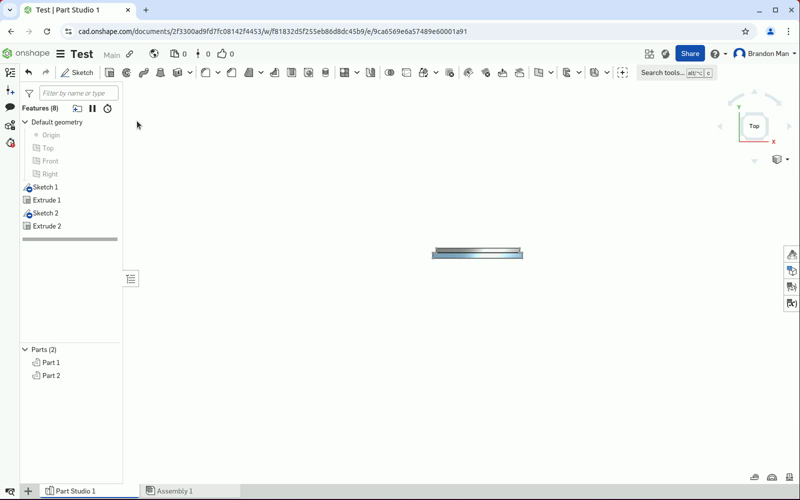
key(shift+h)
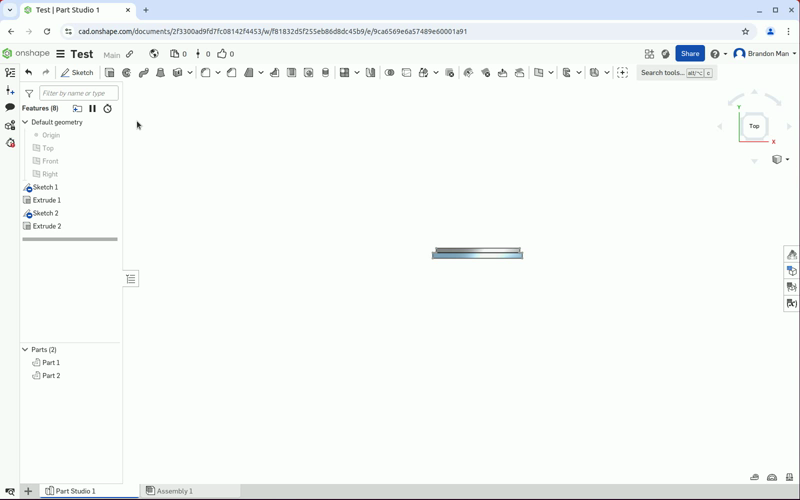
key(shift+7)
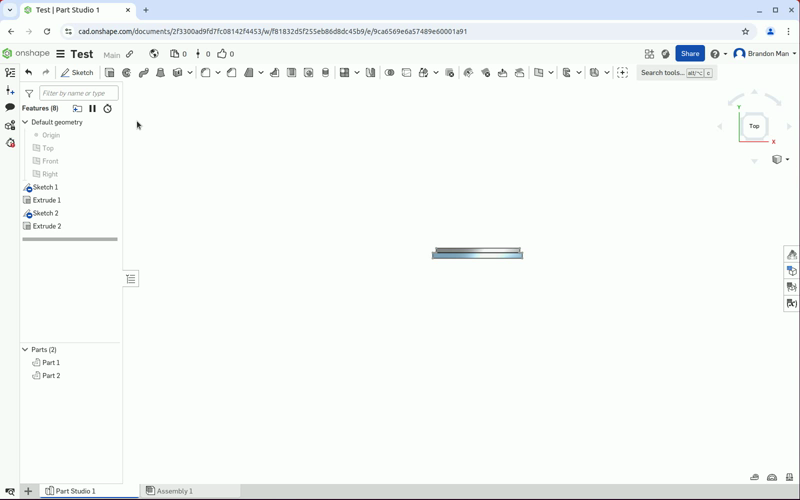
key(up, 3)
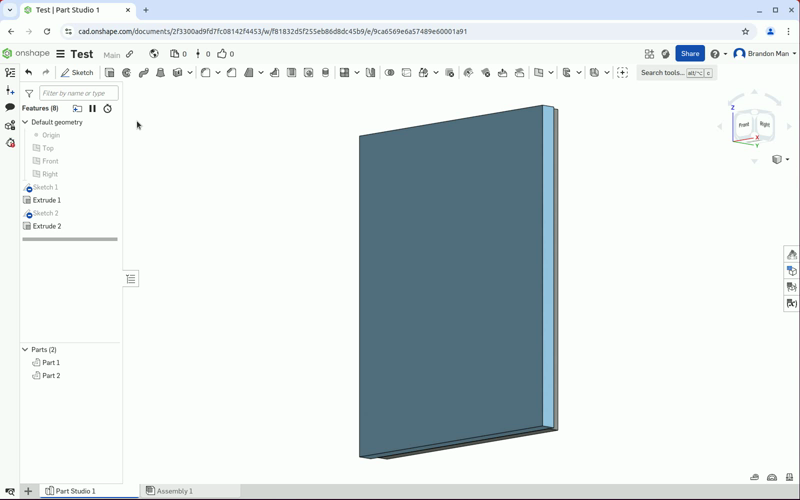
key(left, 3)
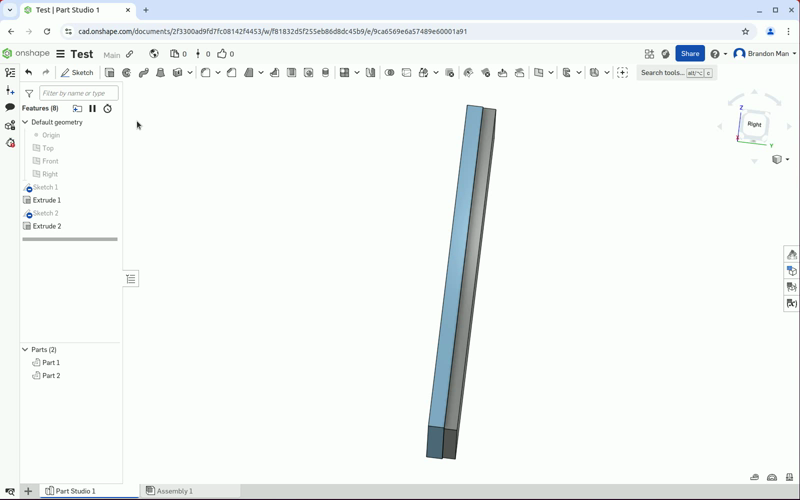
key(right, 3)
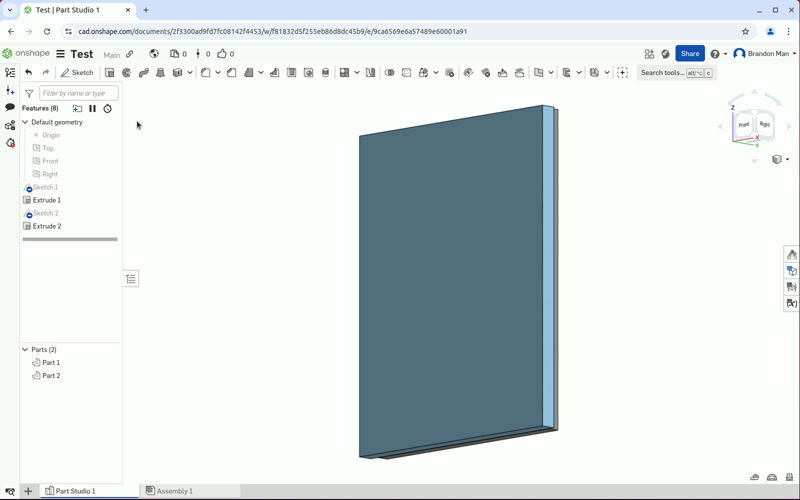
key(down, 3)
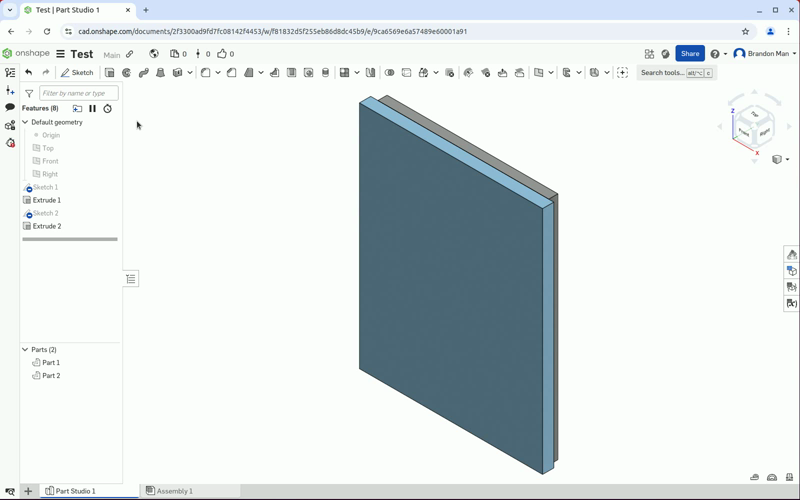
mouse_move(73, 189)
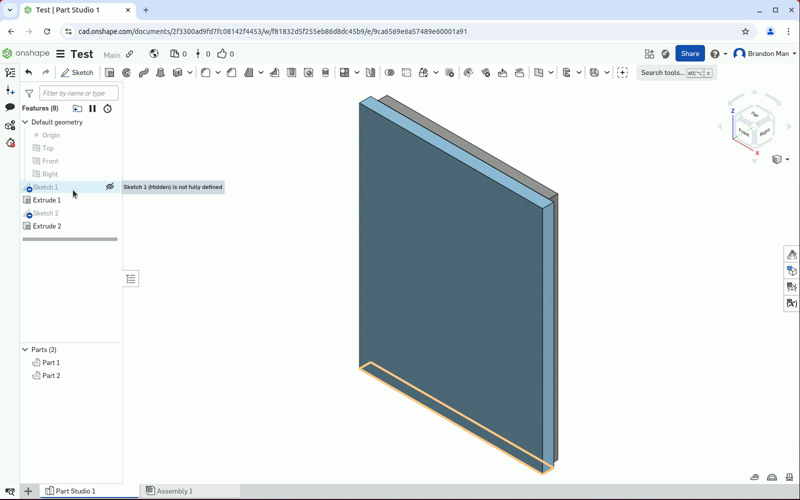
click(73, 189)